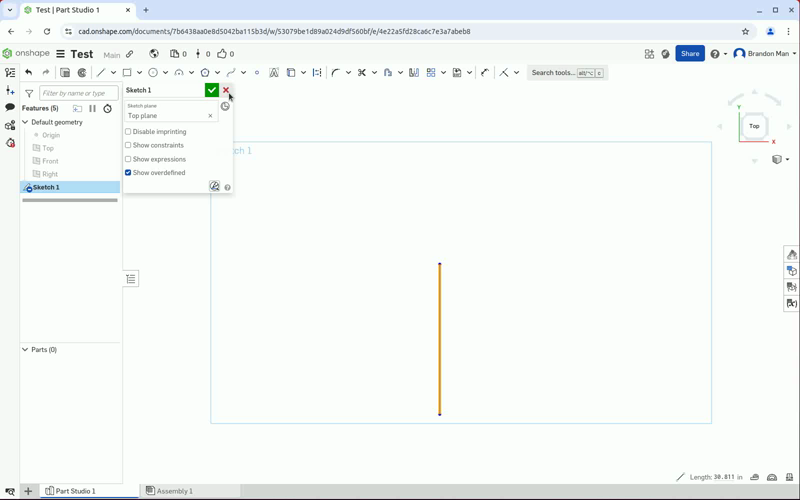
key(shift+h)
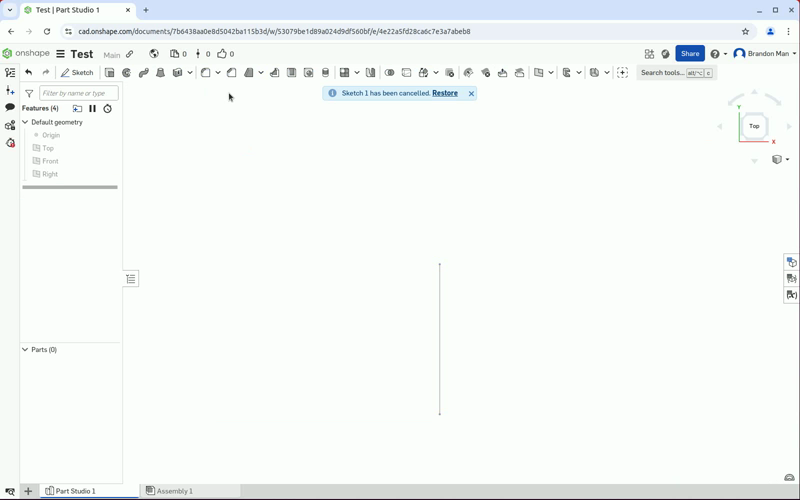
key(shift+s)
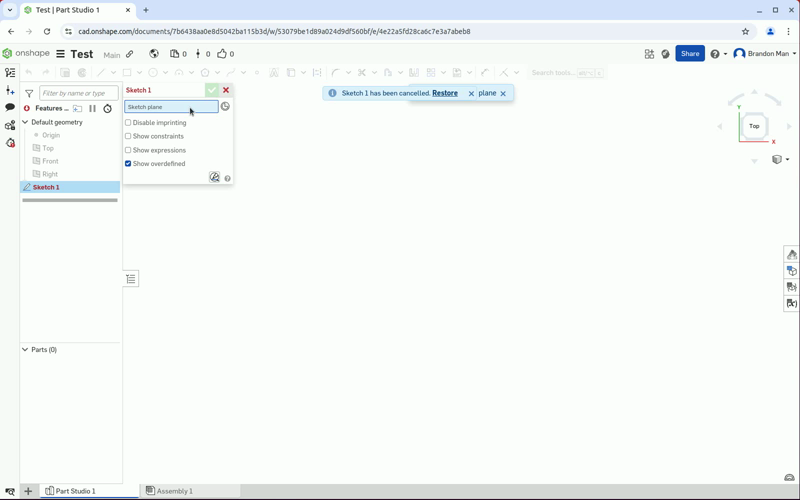
mouse_move(73, 150)
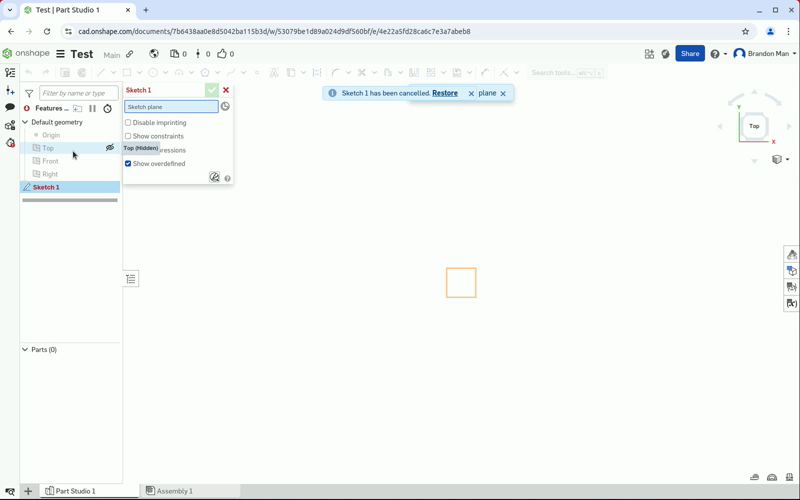
click(73, 150)
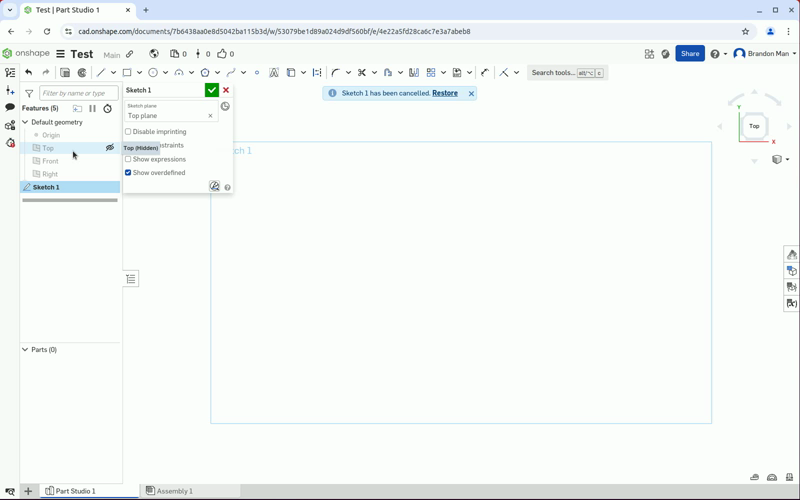
mouse_move(73, 352)
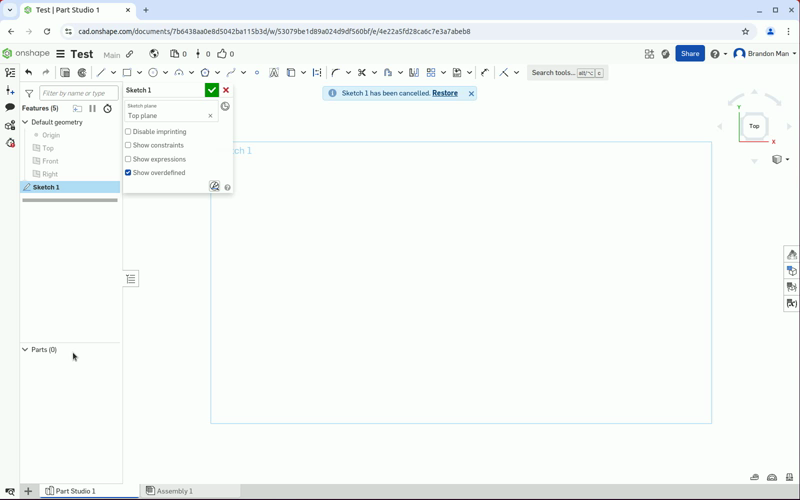
key(y)
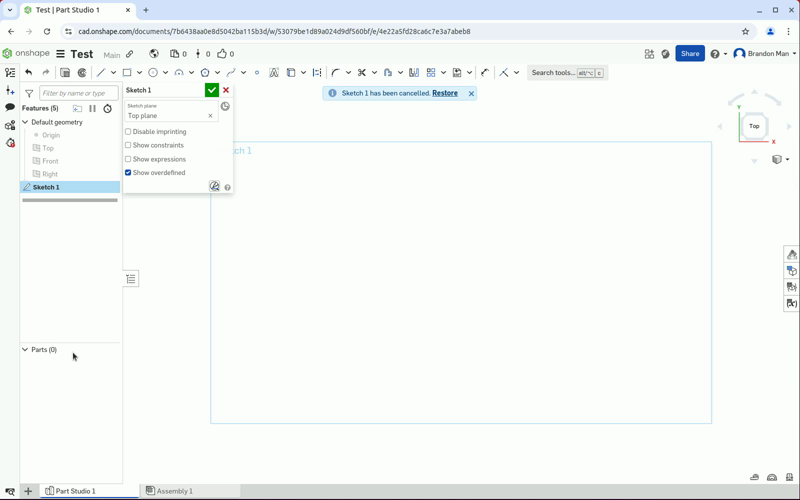
key(l)
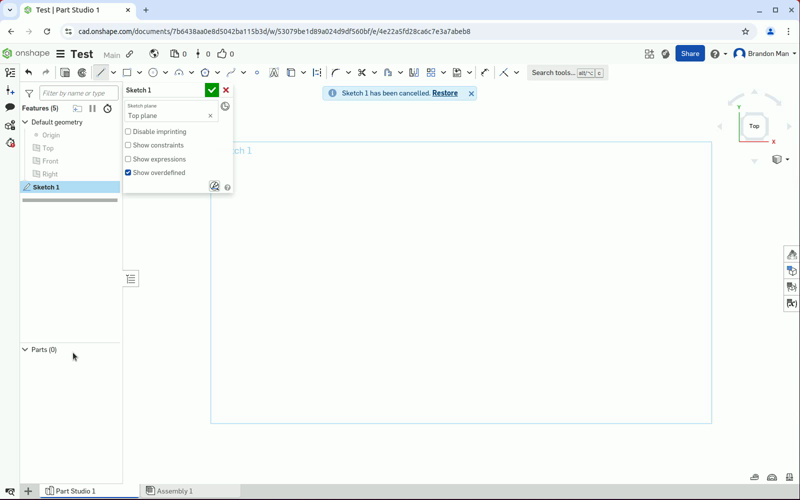
key_down(shift)
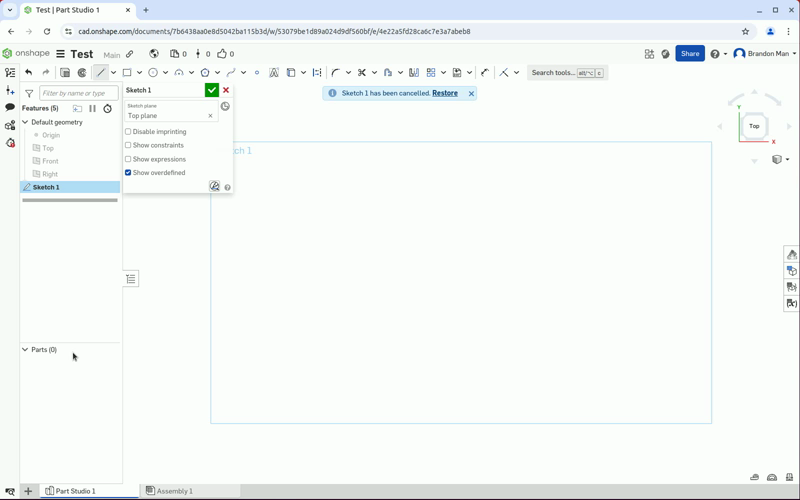
mouse_move(426, 348)
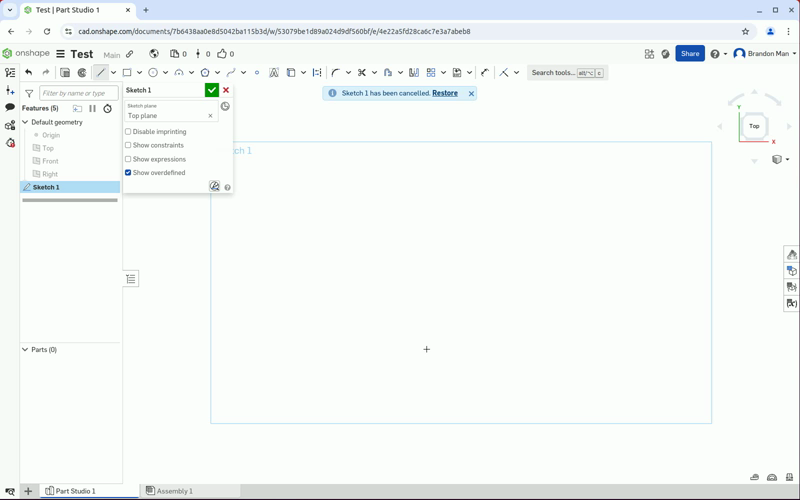
click(426, 348)
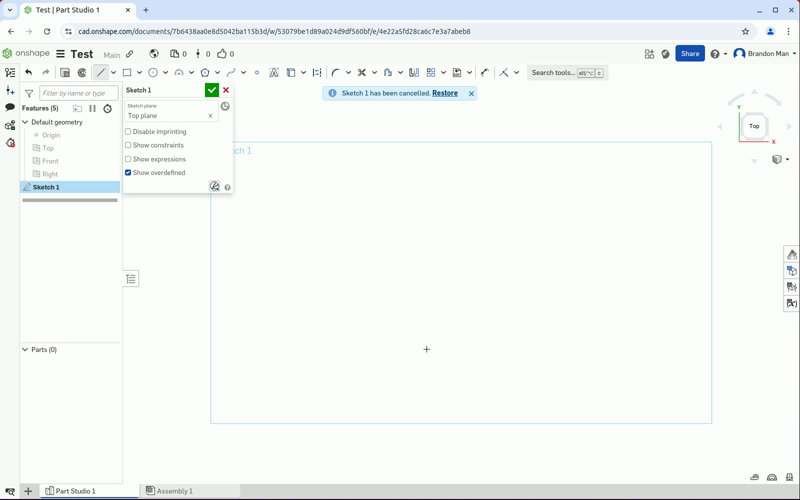
key_up(shift)
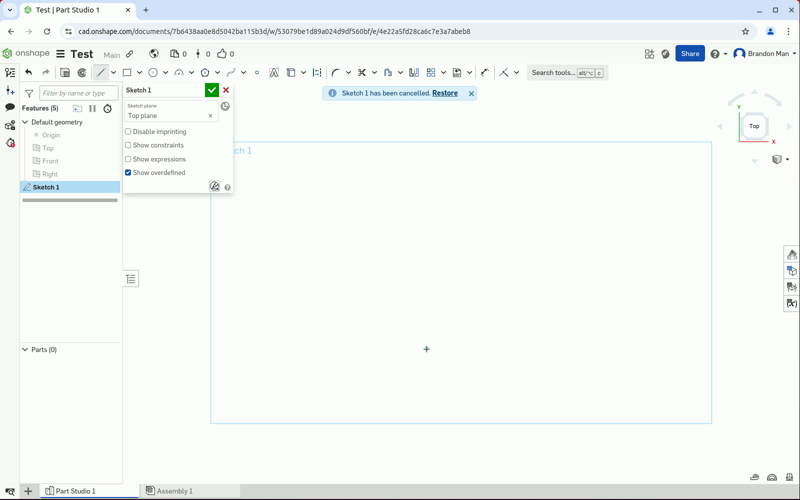
key_down(shift)
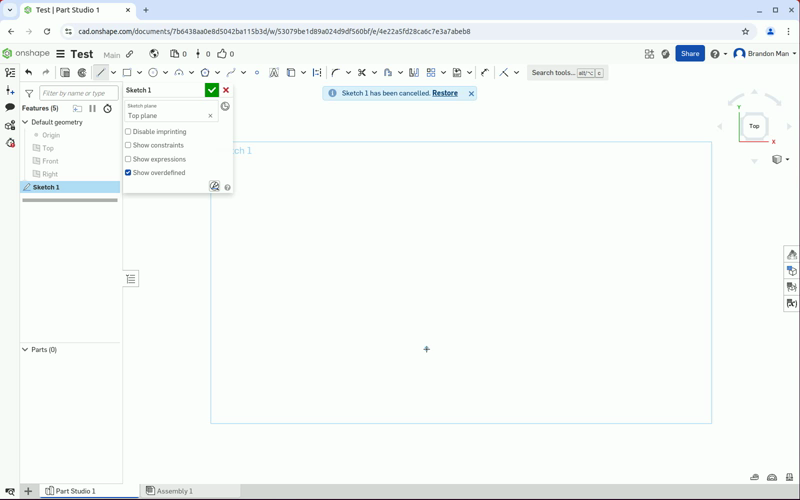
mouse_move(495, 348)
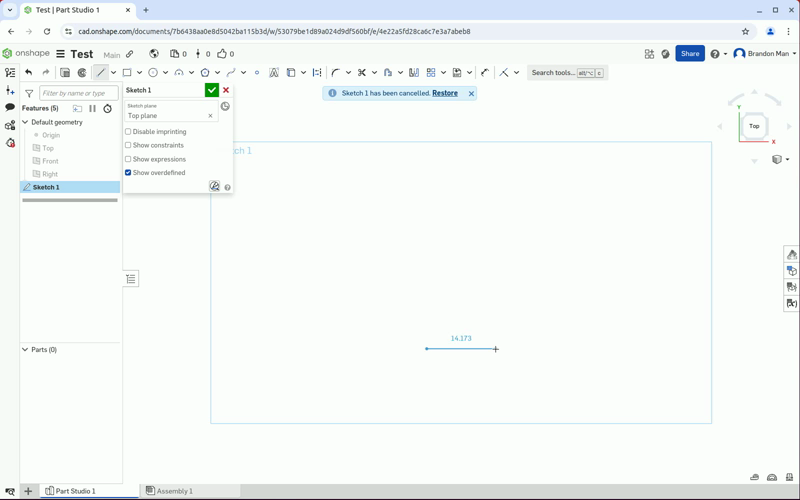
click(495, 348)
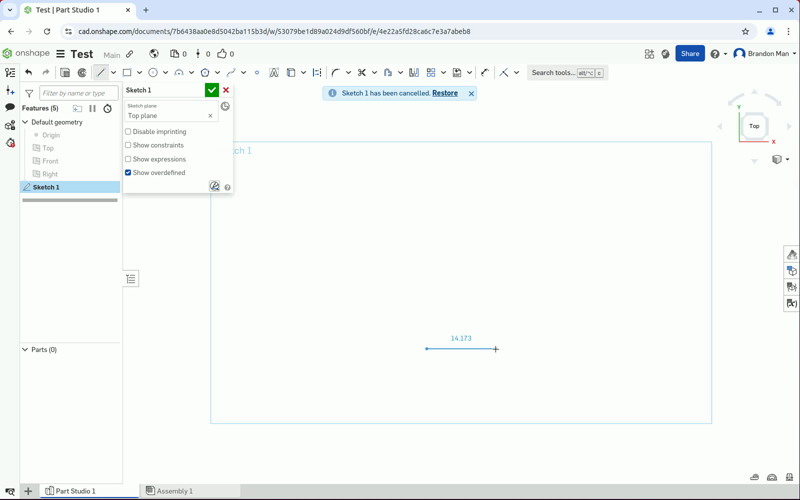
key_up(shift)
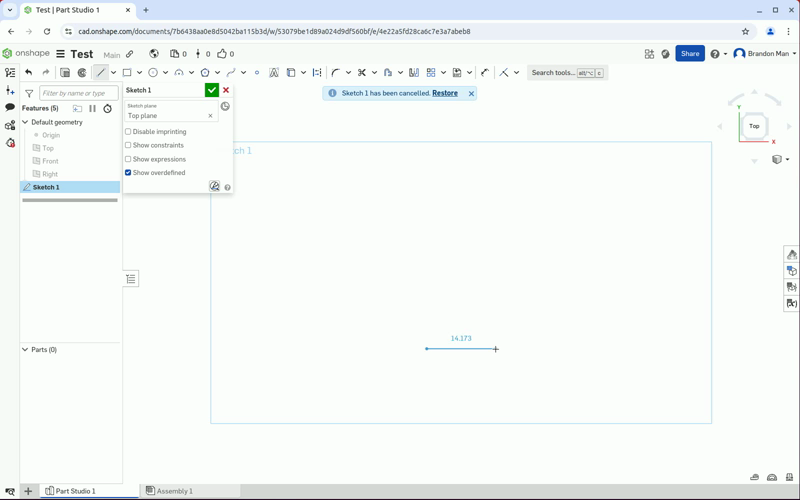
key_down(shift)
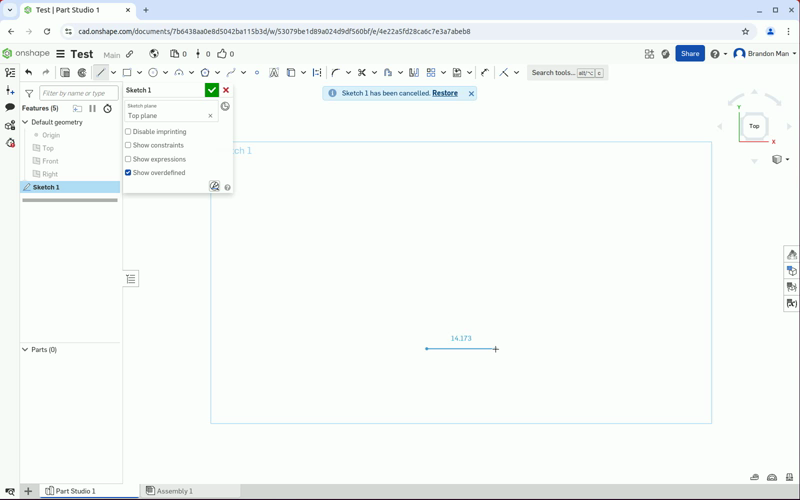
mouse_move(495, 217)
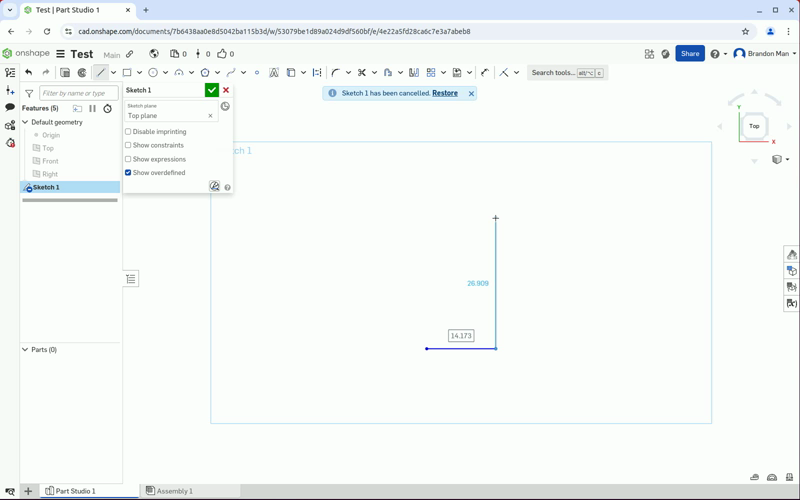
click(495, 217)
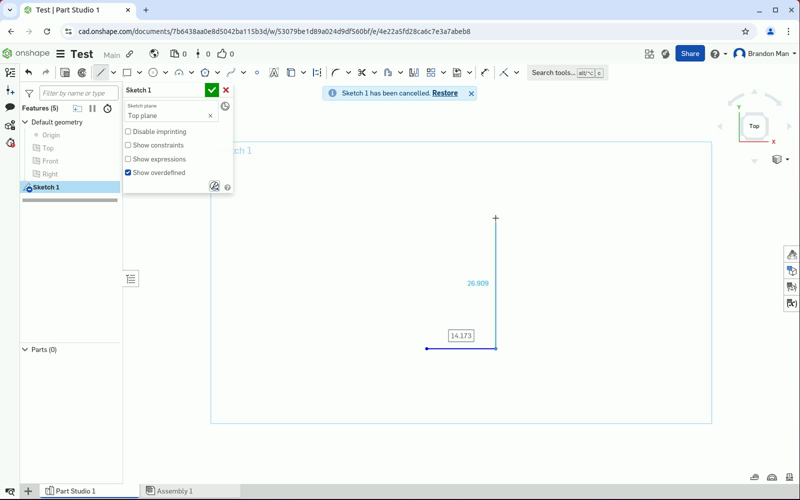
key_up(shift)
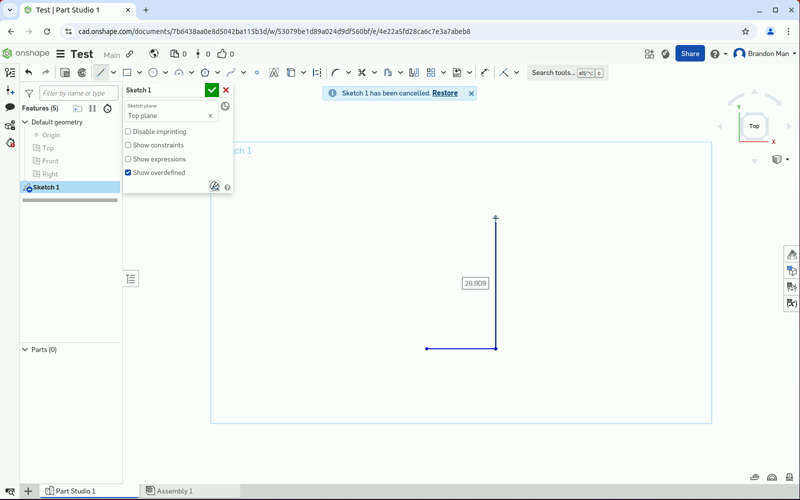
key_down(shift)
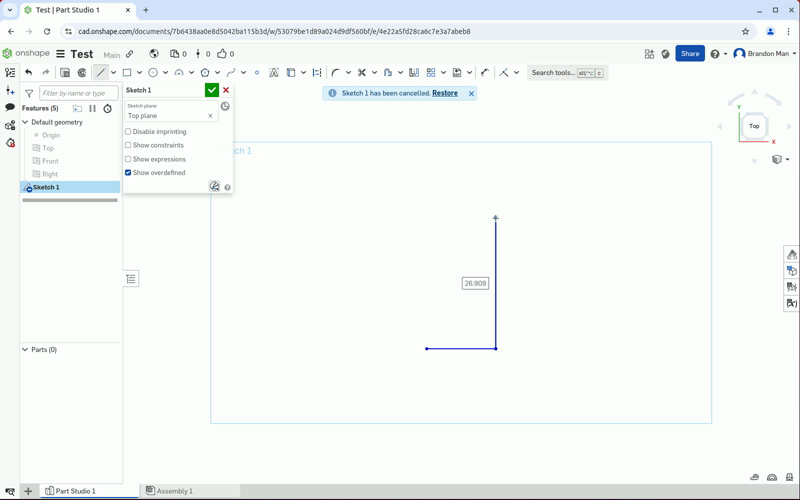
mouse_move(426, 217)
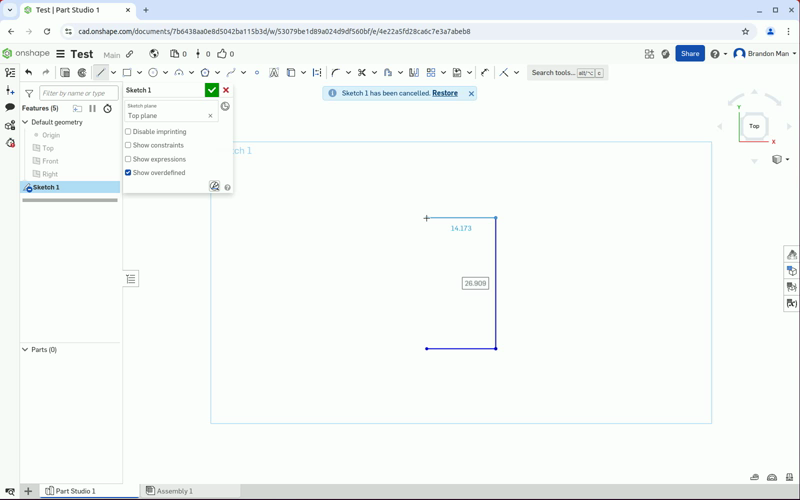
click(426, 217)
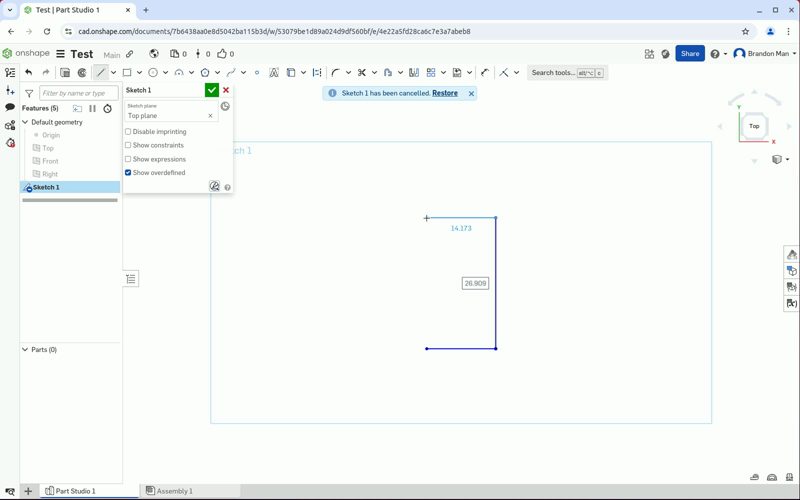
key_up(shift)
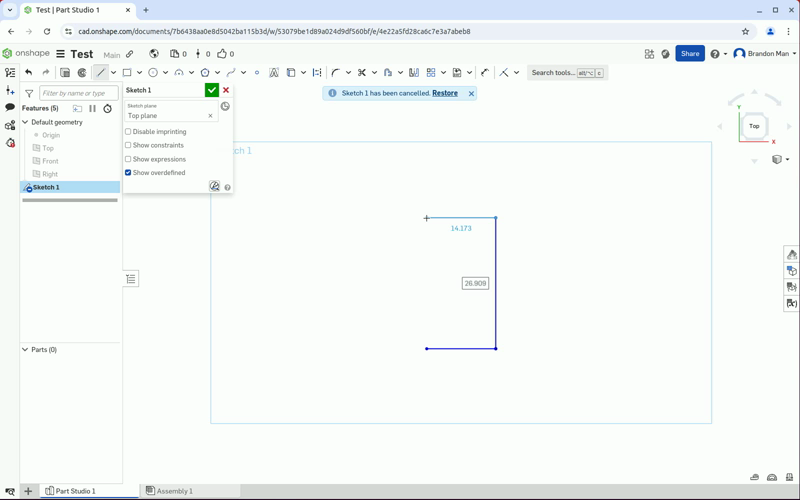
key_down(shift)
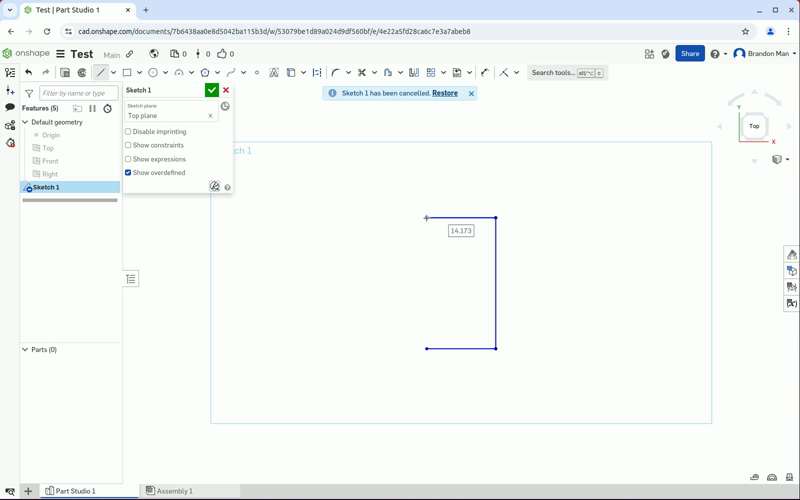
mouse_move(426, 348)
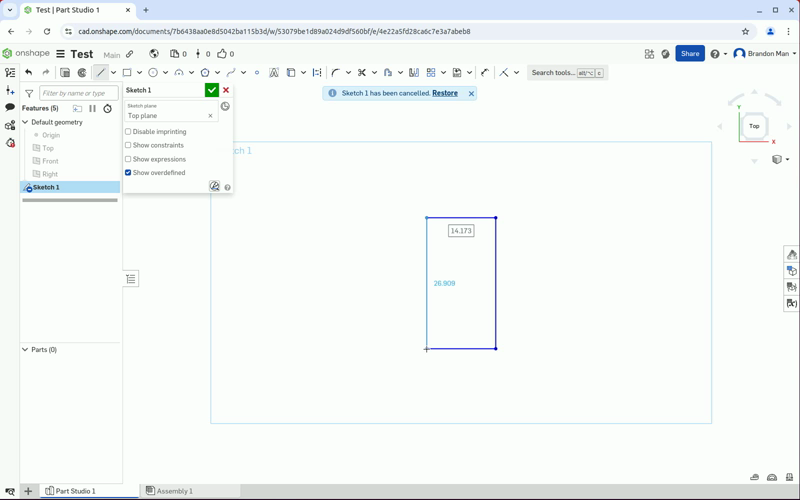
key_up(shift)
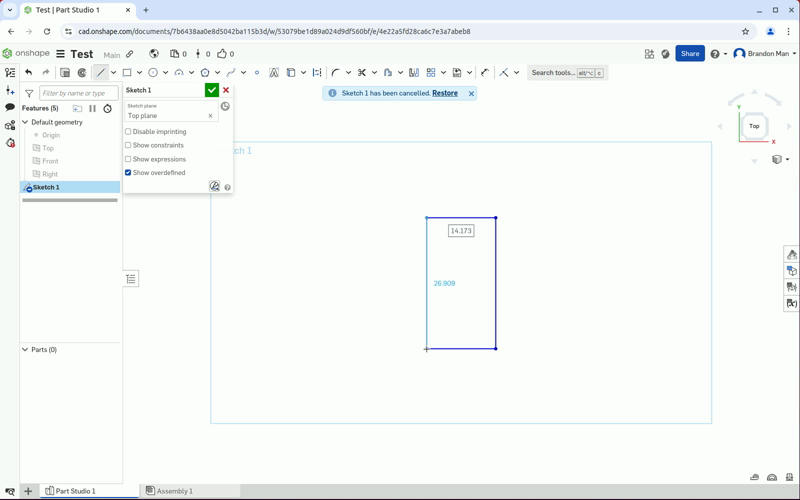
click(426, 348)
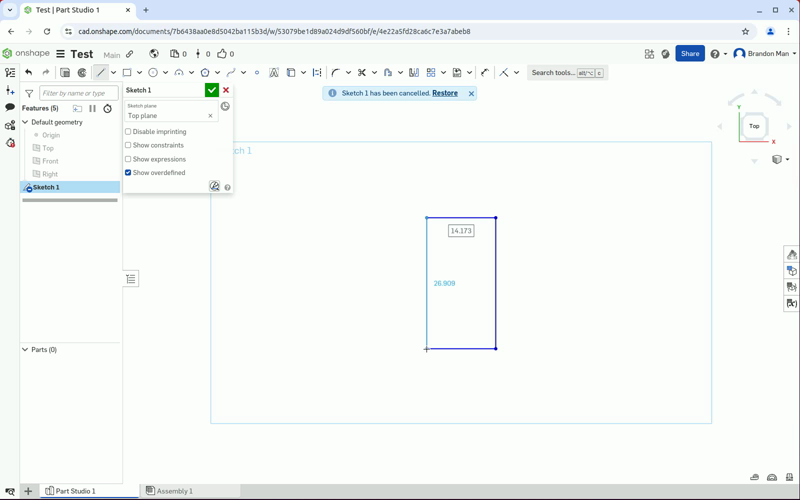
key(esc)
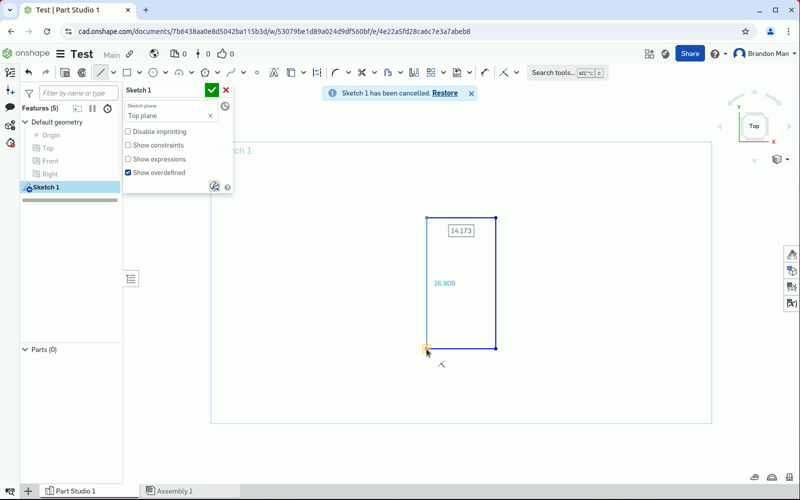
mouse_move(442, 283)
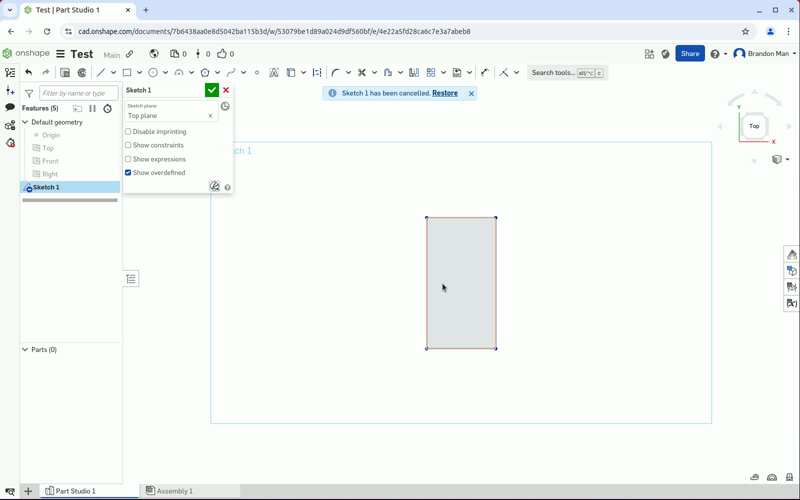
click(442, 283)
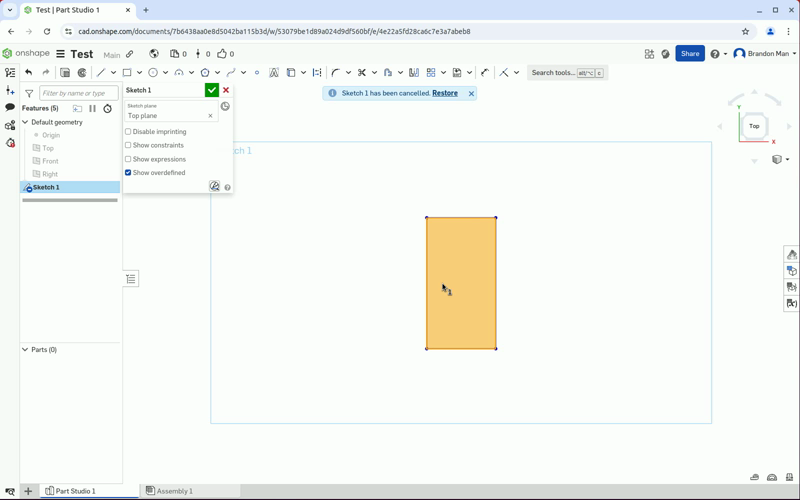
mouse_move(73, 352)
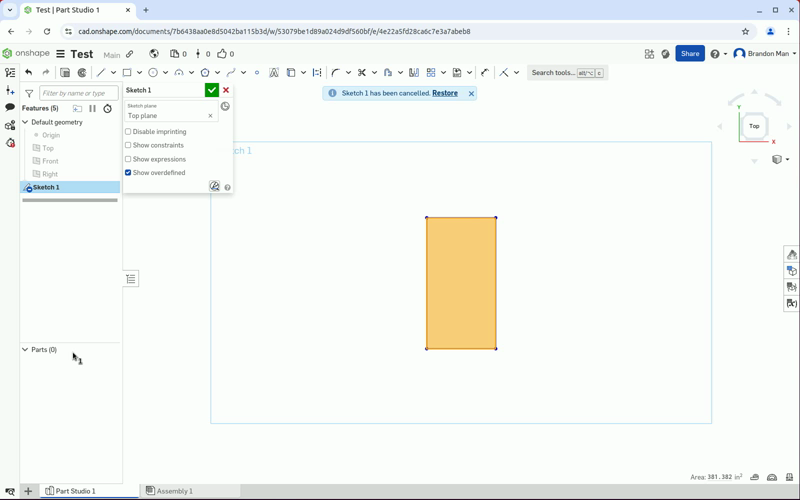
key(shift+y)
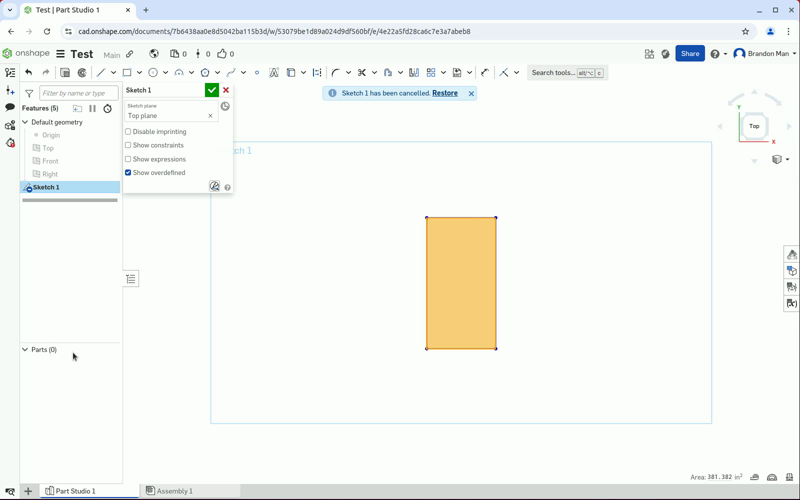
key(shift+e)
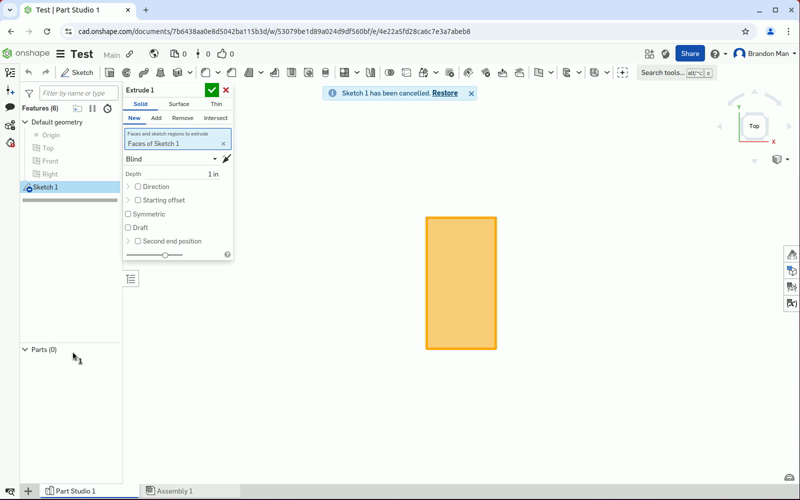
mouse_move(143, 106)
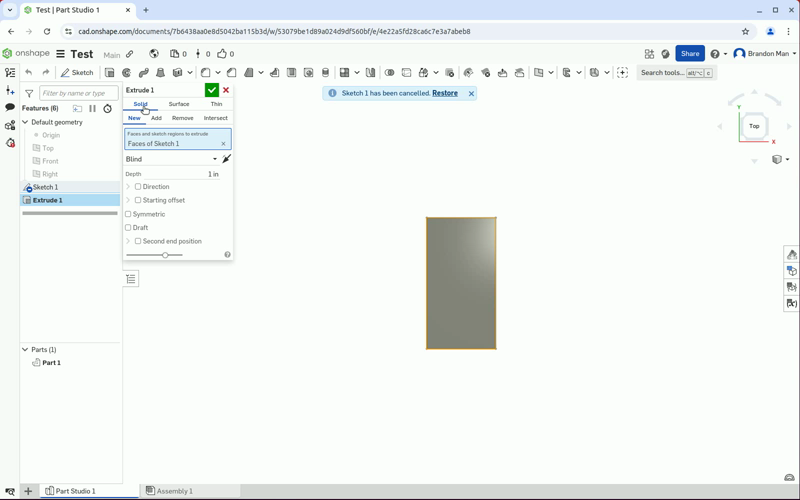
click(143, 106)
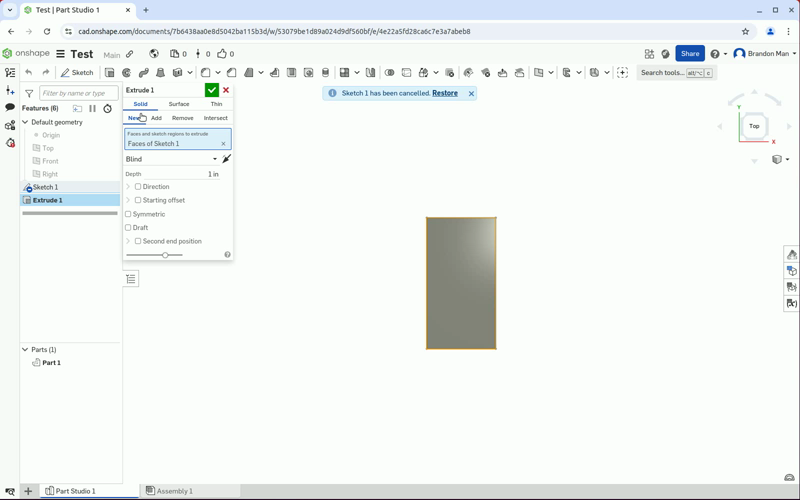
mouse_move(137, 120)
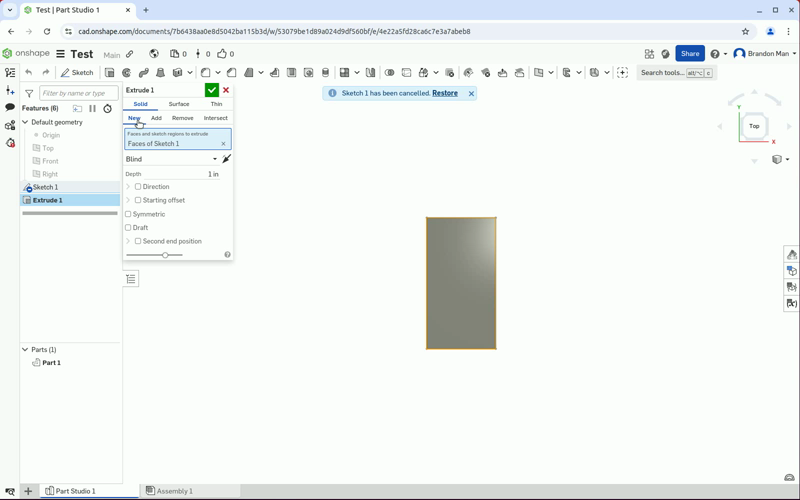
click(137, 120)
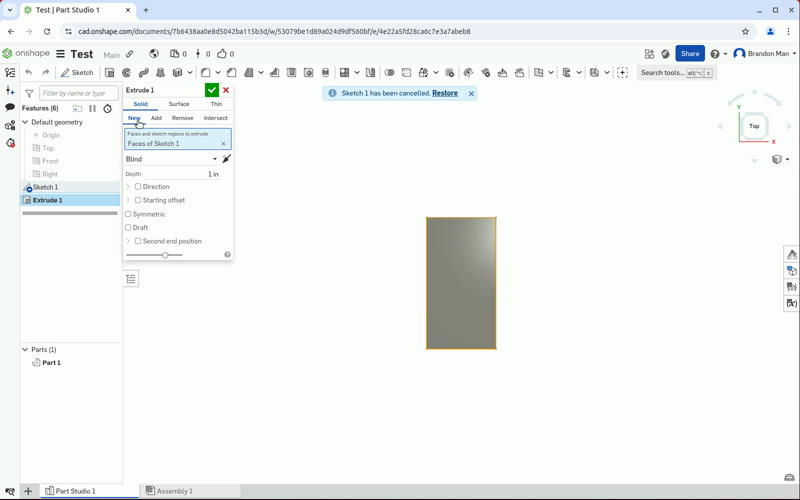
key(tab, 4)
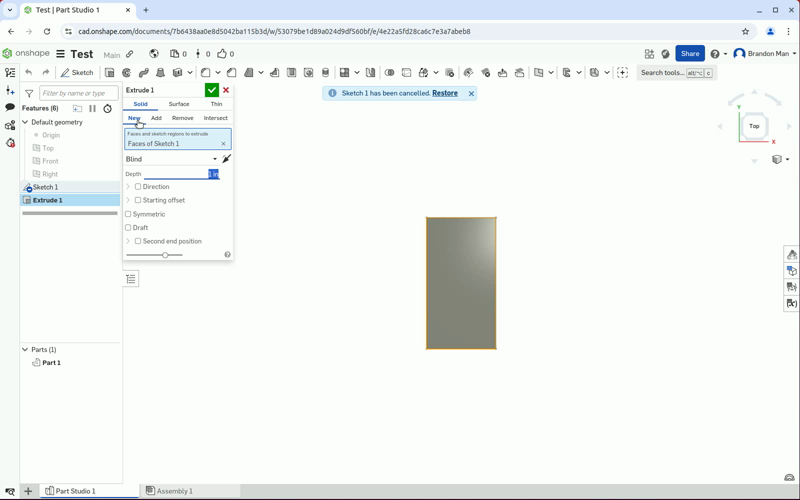
text(23.108)
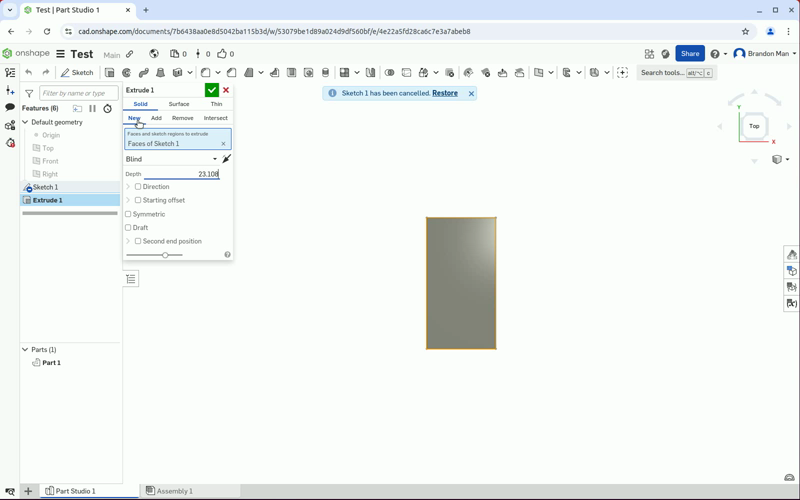
key(enter)
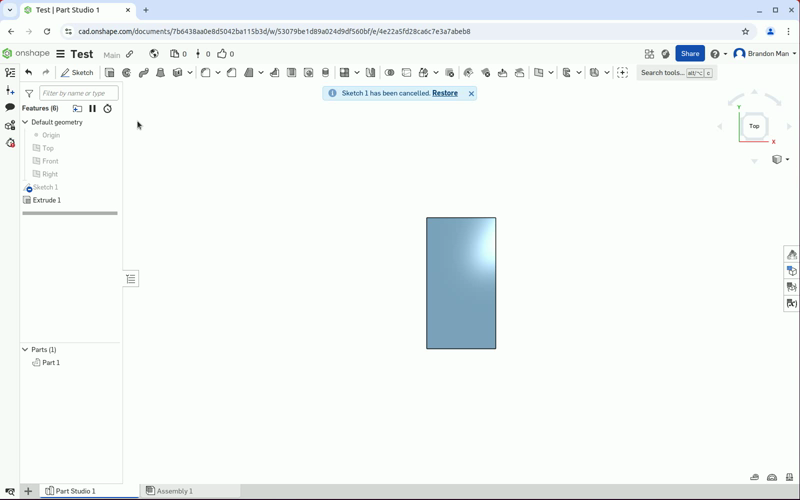
key(shift+h)
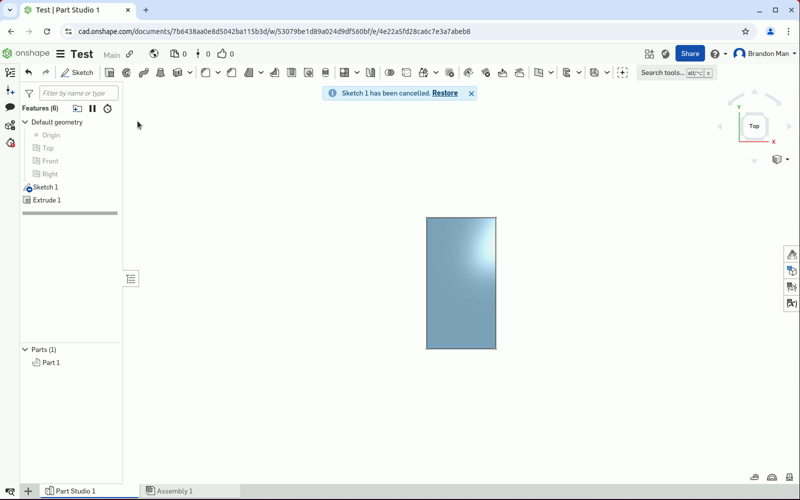
key(shift+h)
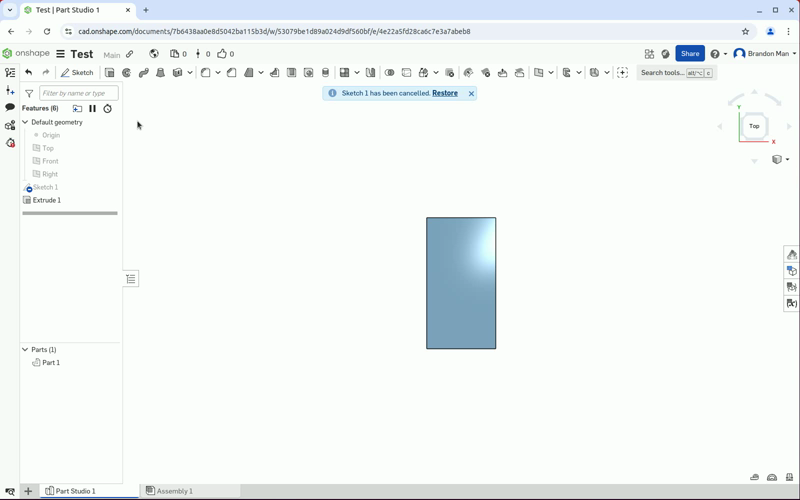
mouse_move(73, 189)
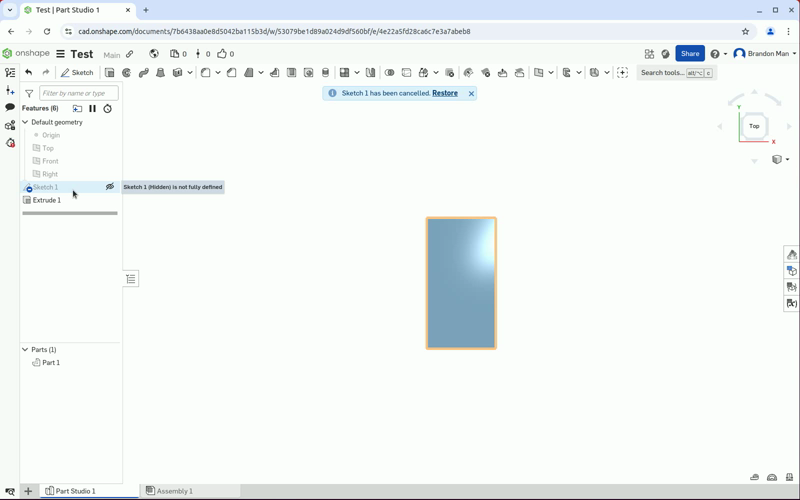
click(73, 189)
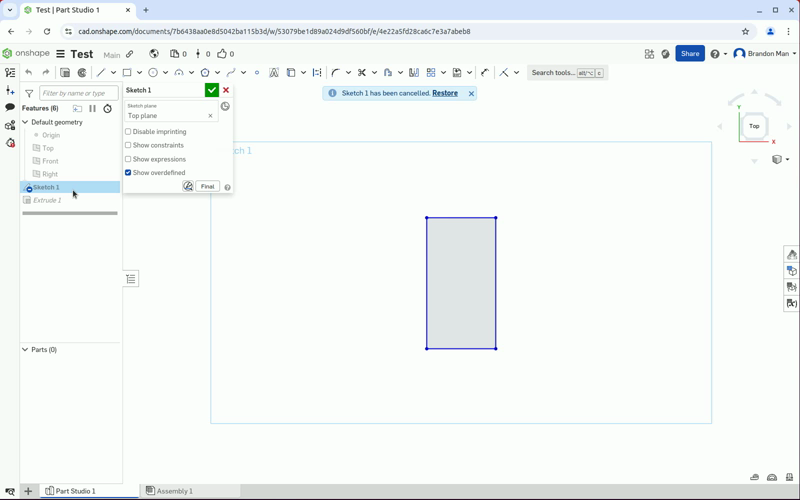
mouse_move(229, 92)
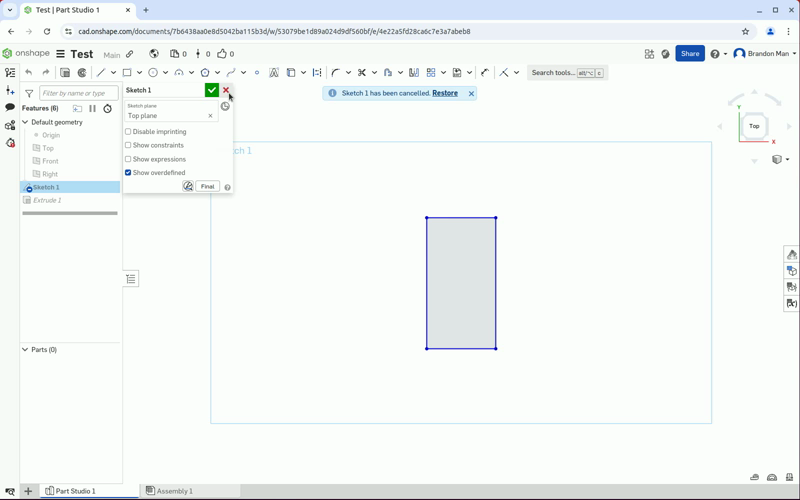
click(229, 92)
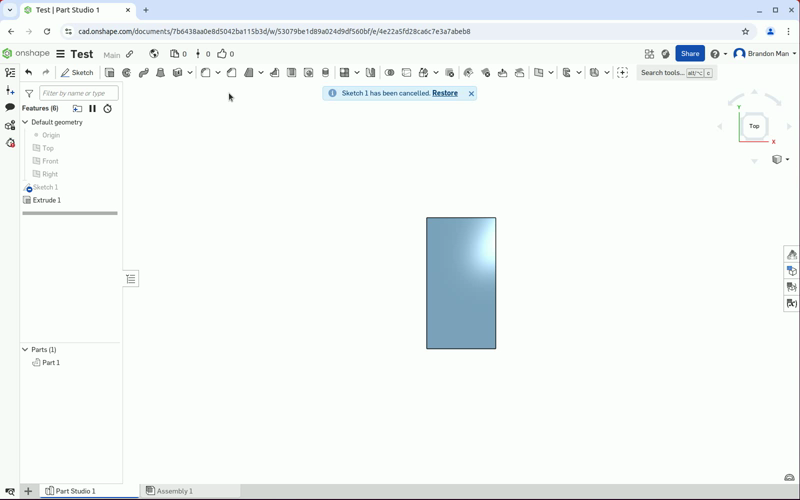
mouse_move(73, 352)
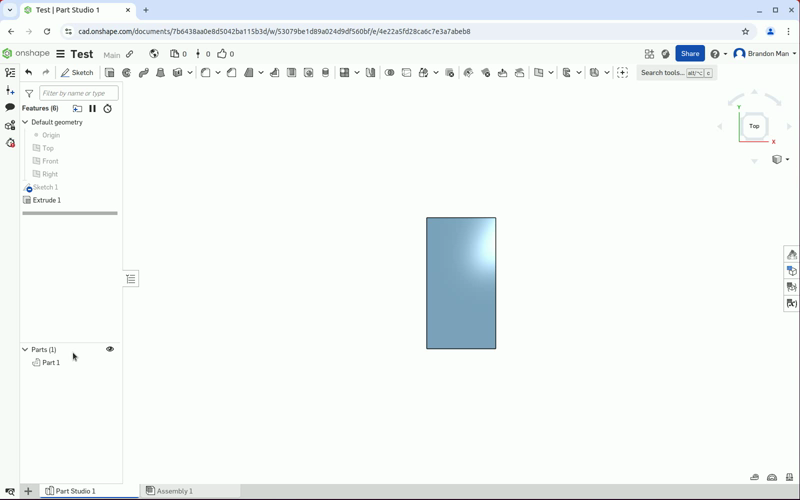
key(y)
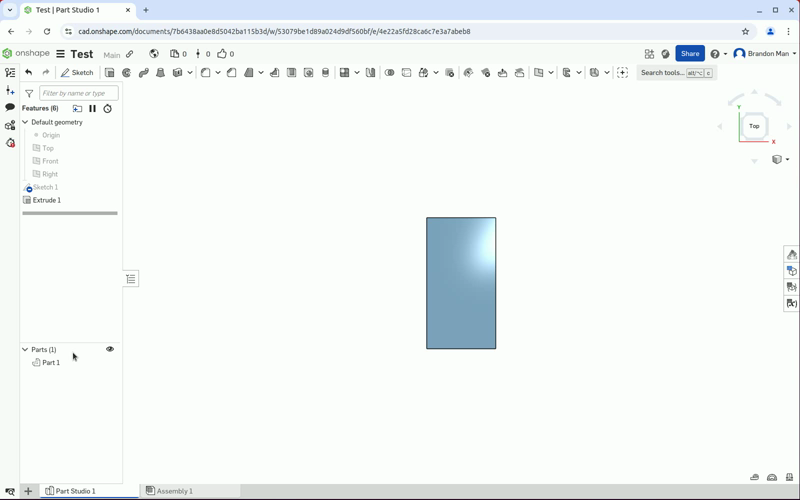
key(shift+p)
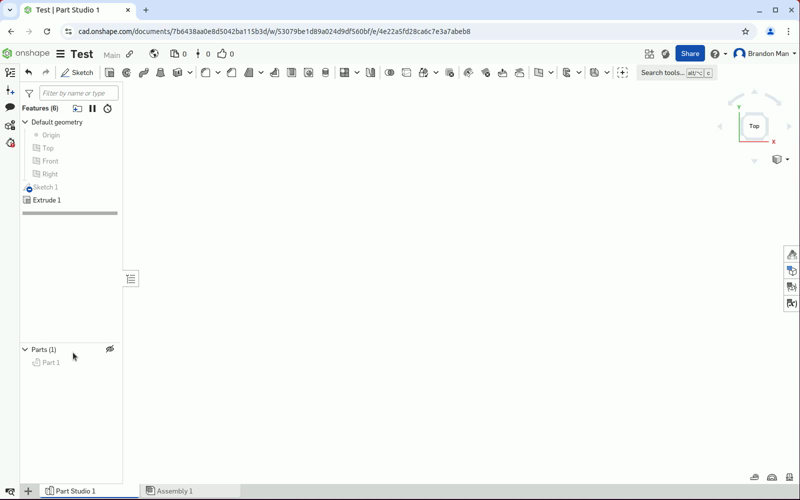
key(space)
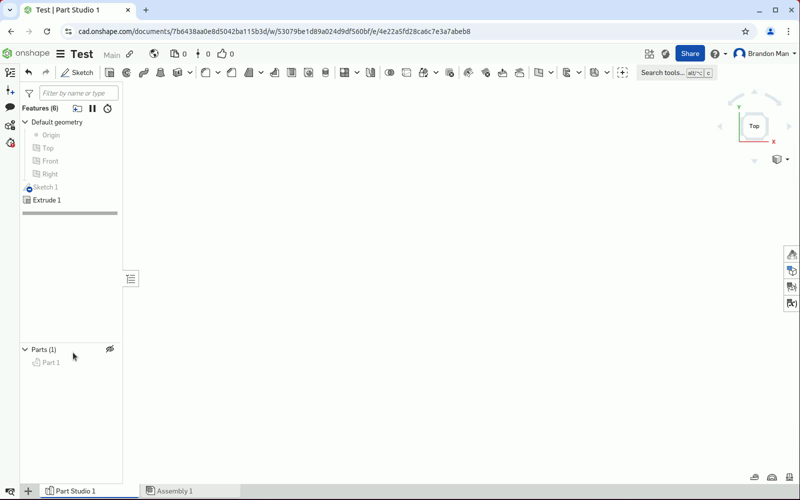
key_down(shift)
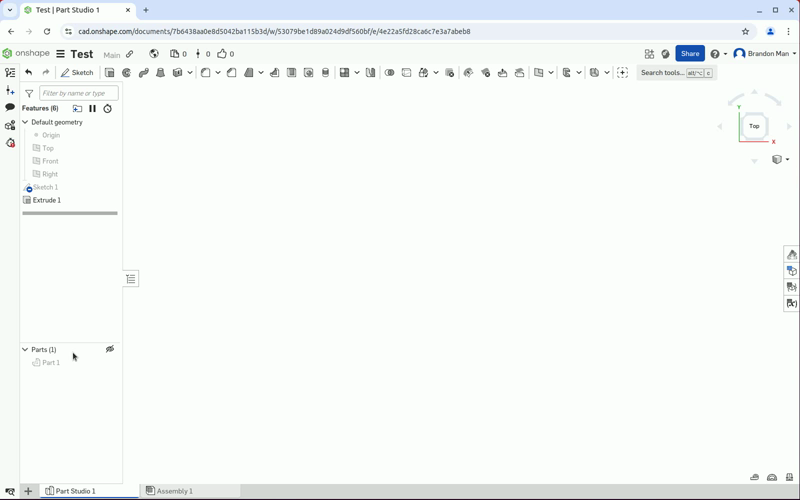
key(up)
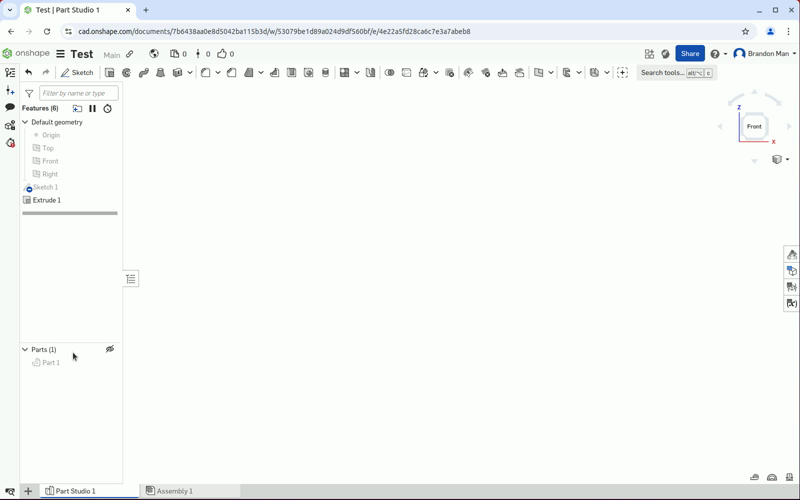
key_up(shift)
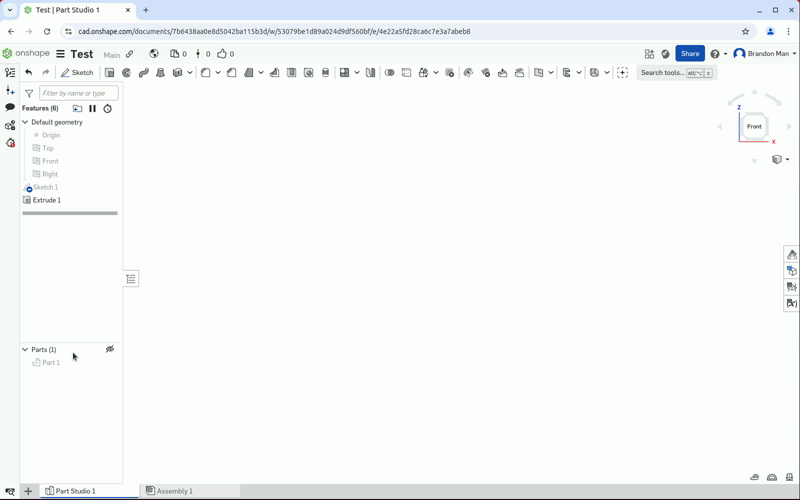
key(space)
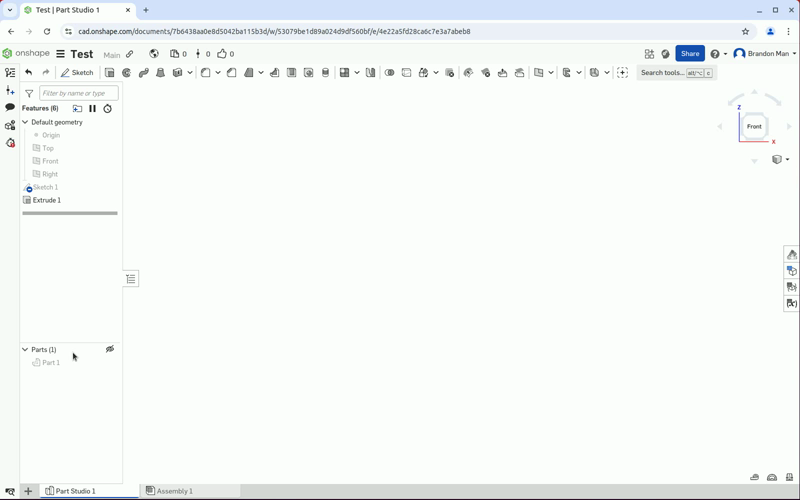
key_down(shift)
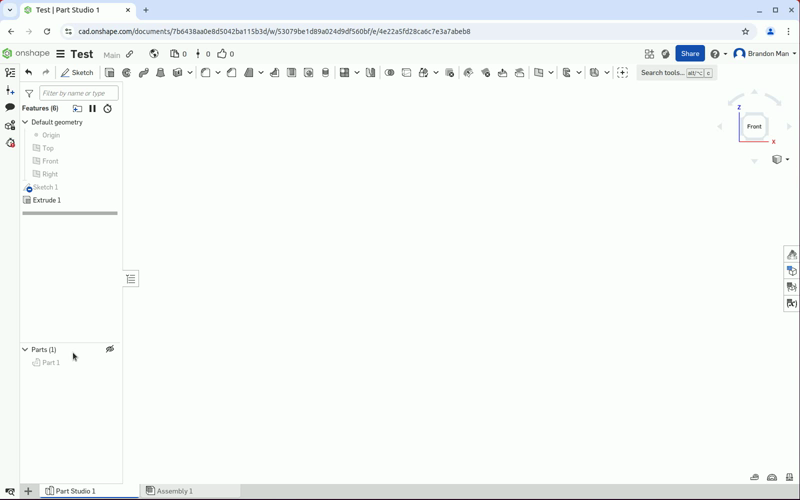
key(left)
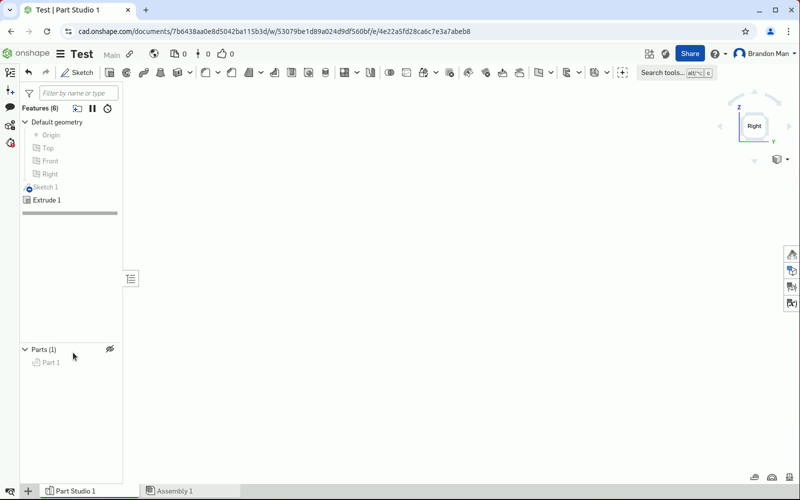
key_up(shift)
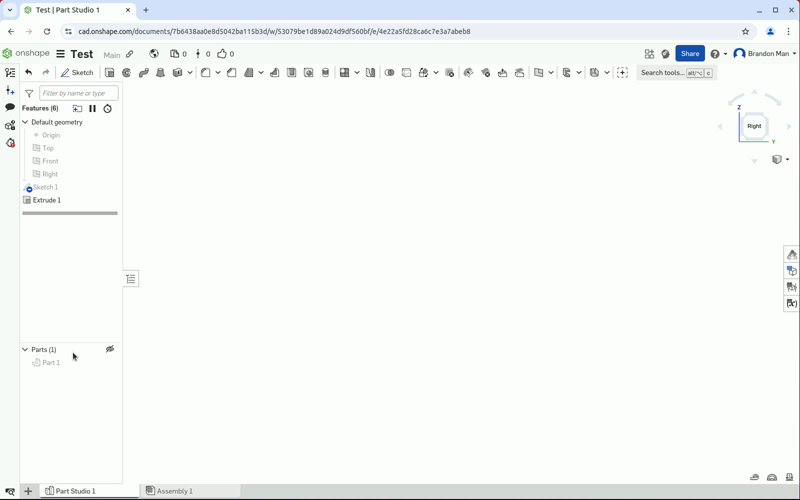
mouse_move(73, 352)
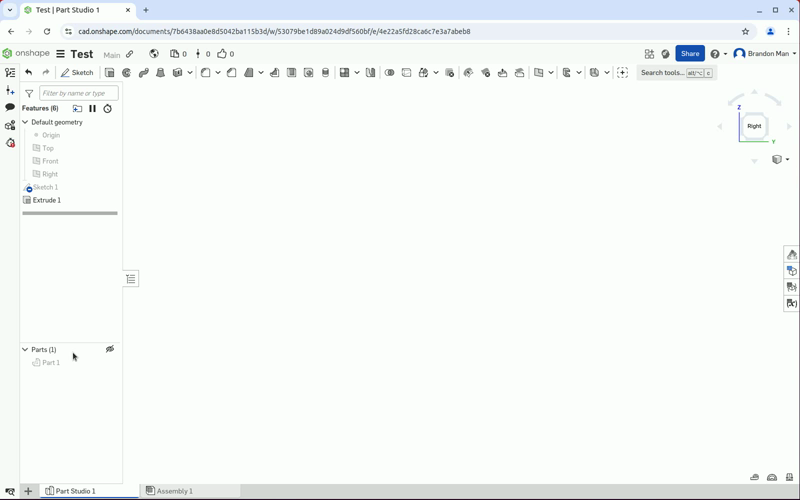
key(shift+y)
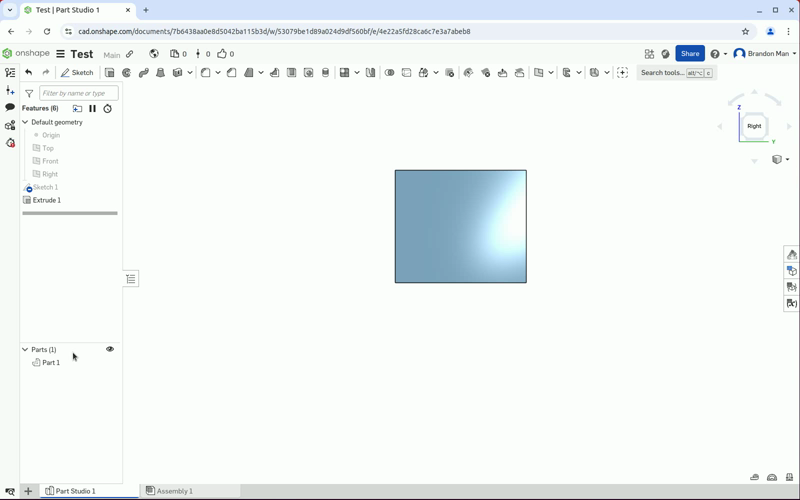
mouse_move(541, 75)
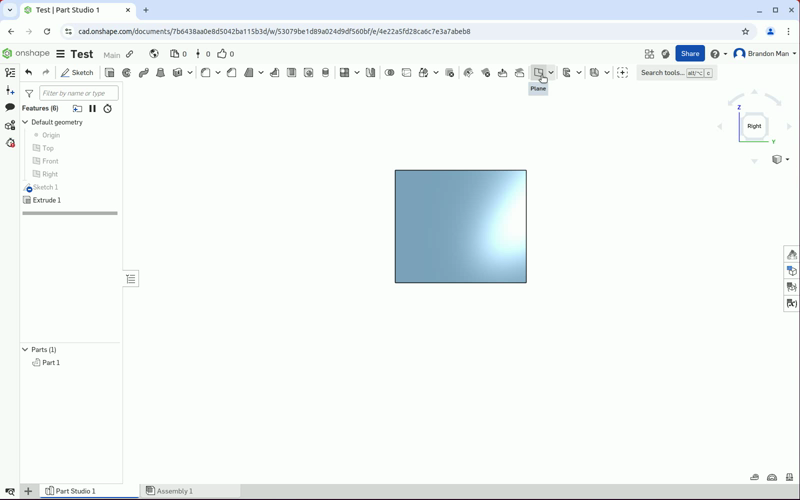
click(541, 75)
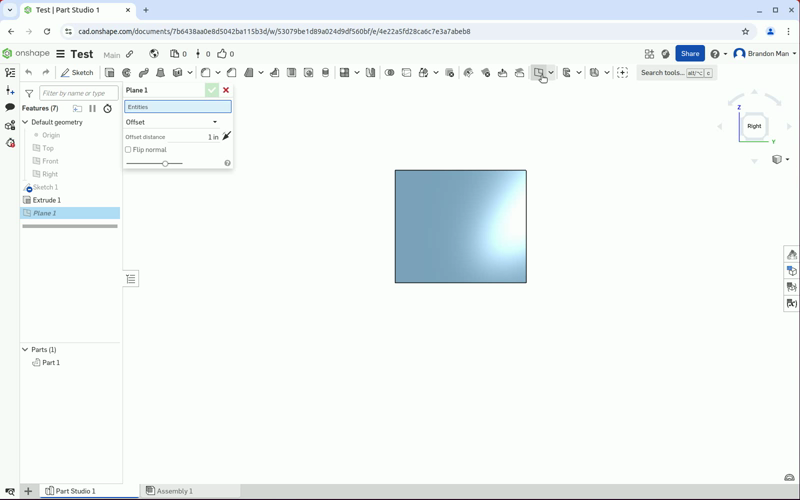
mouse_move(73, 176)
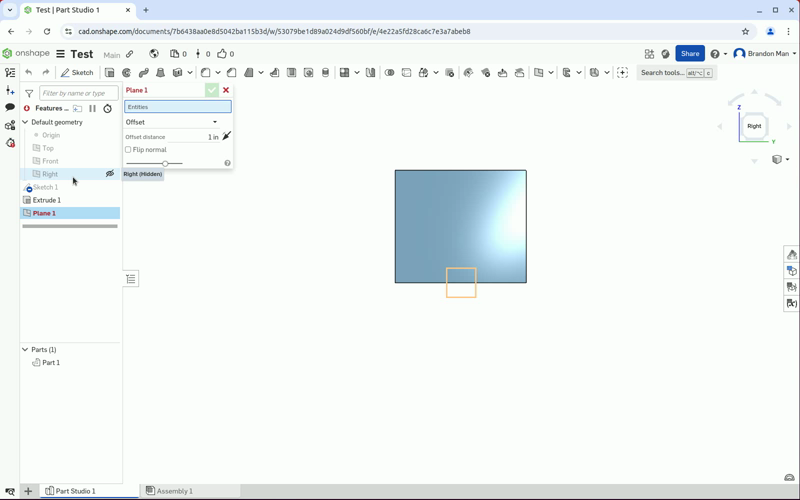
click(73, 176)
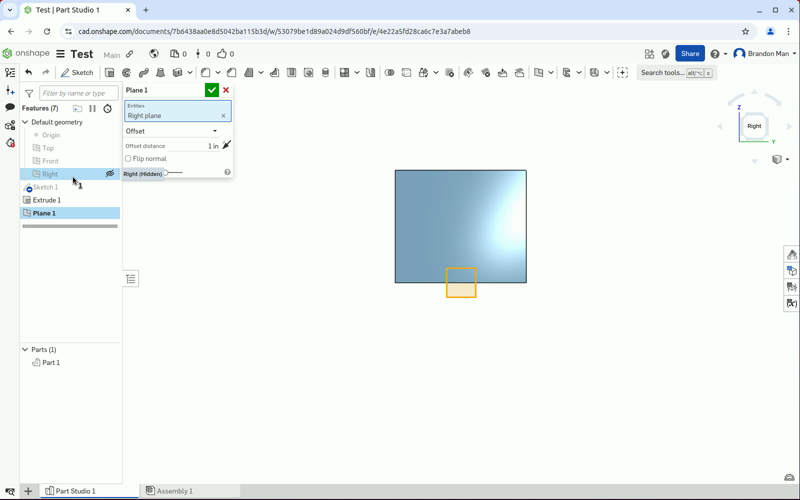
key(tab, 2)
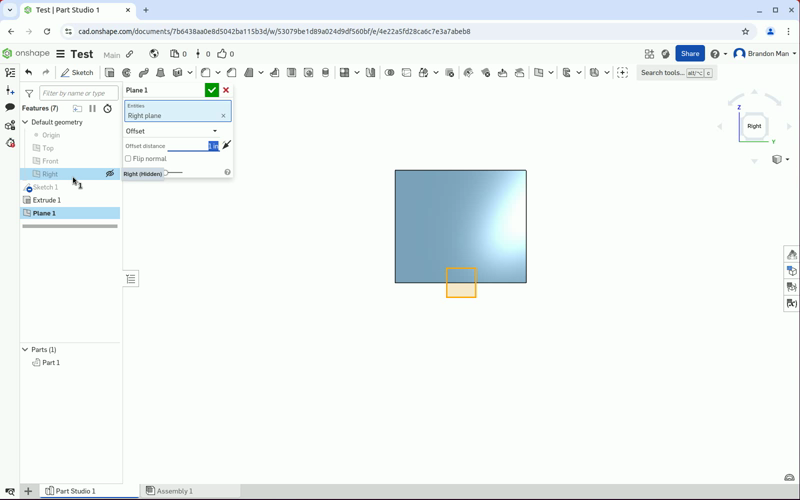
text(6.994)
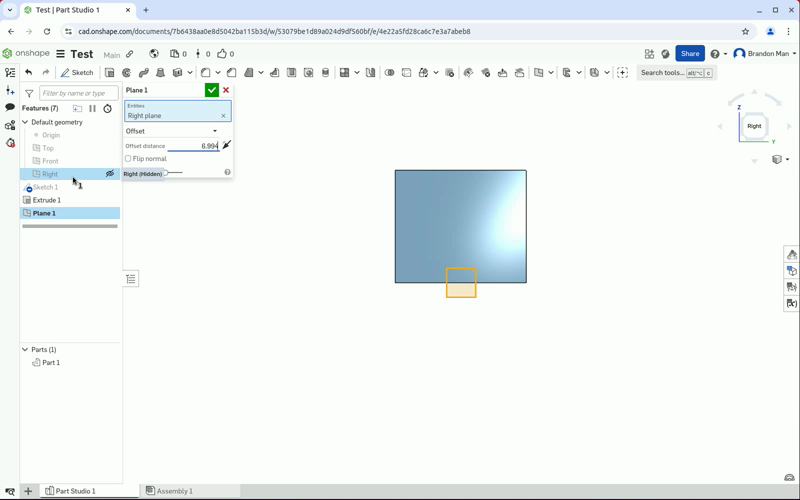
key(enter, 2)
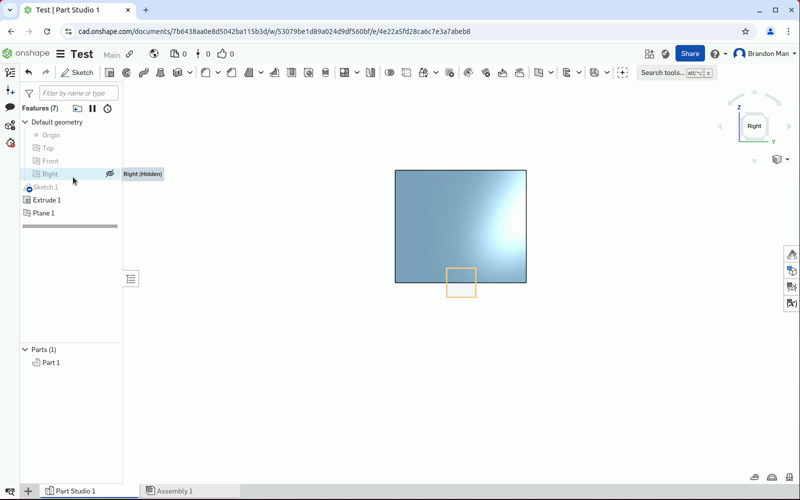
key(shift+s)
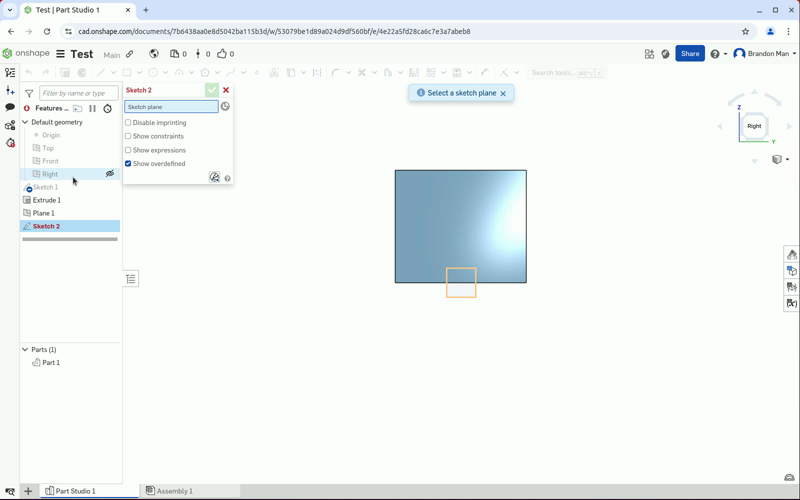
mouse_move(73, 215)
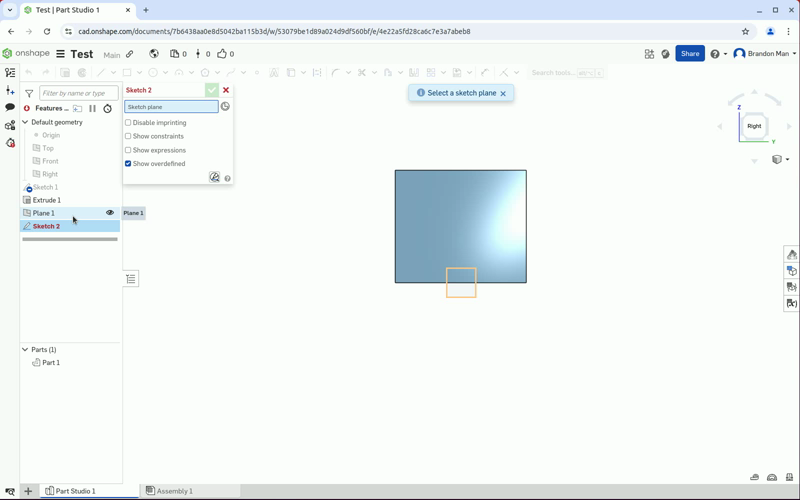
click(73, 215)
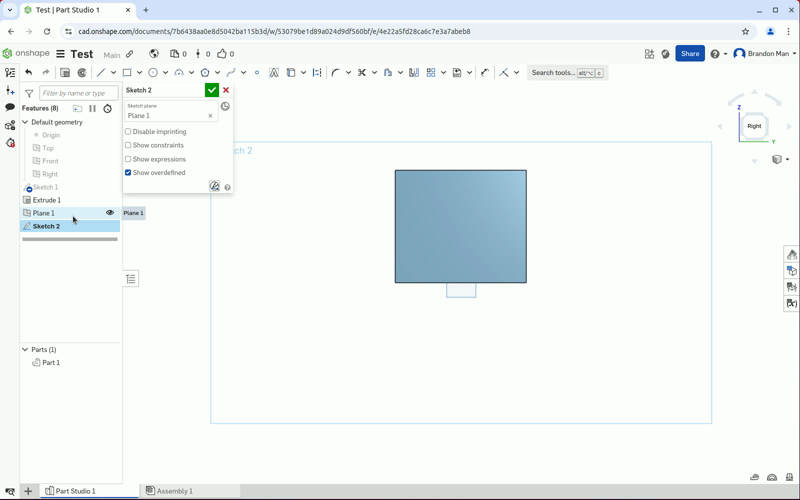
mouse_move(73, 352)
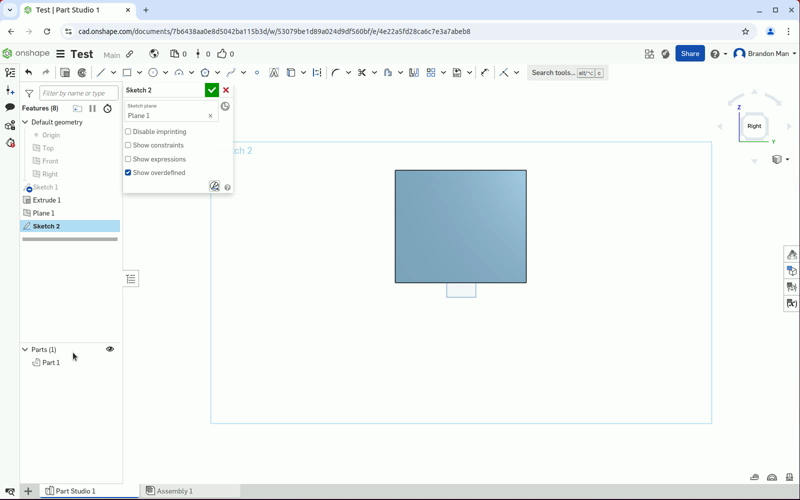
key(y)
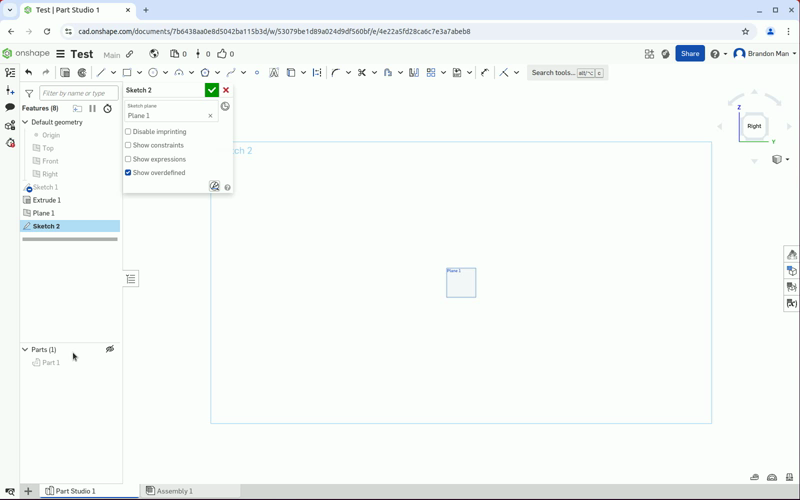
key(l)
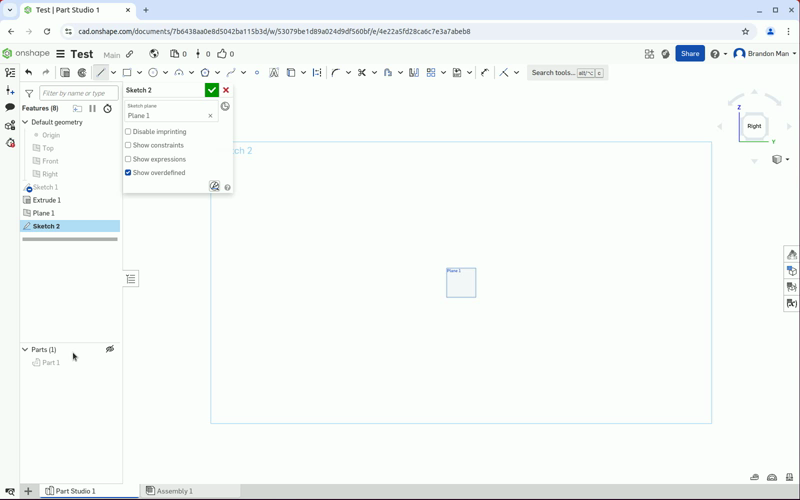
key_down(shift)
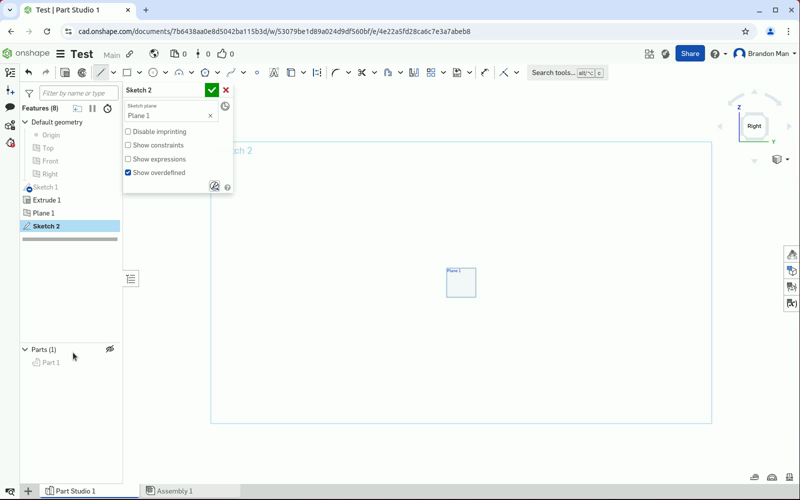
mouse_move(395, 282)
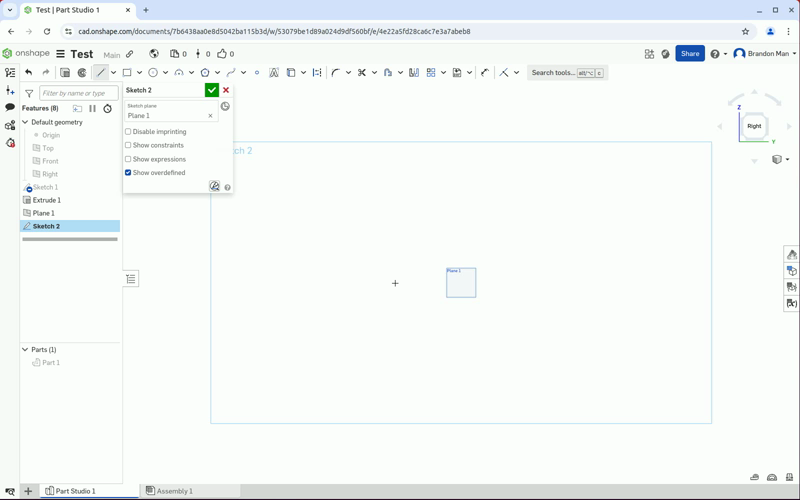
click(395, 282)
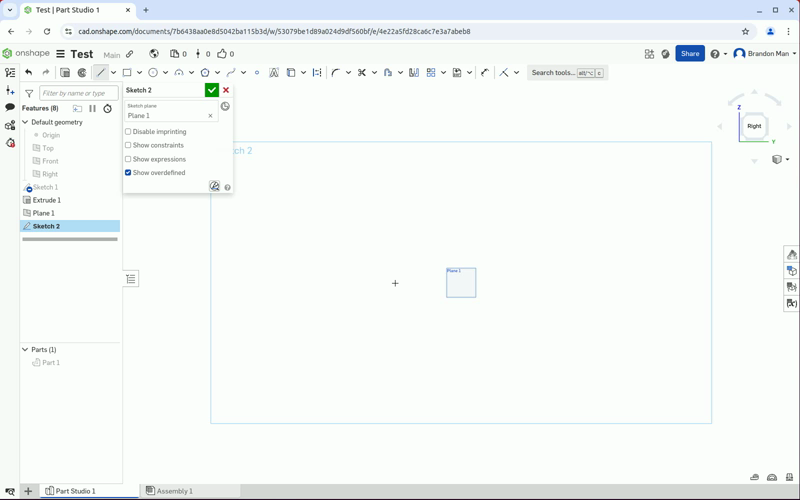
key_up(shift)
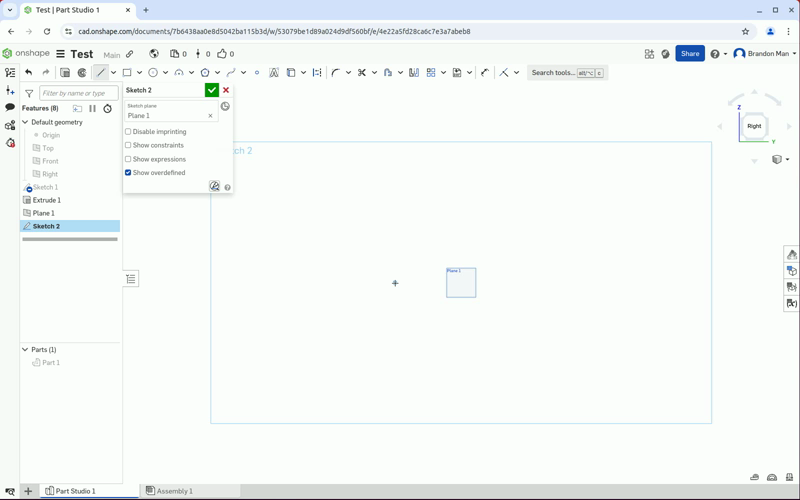
key_down(shift)
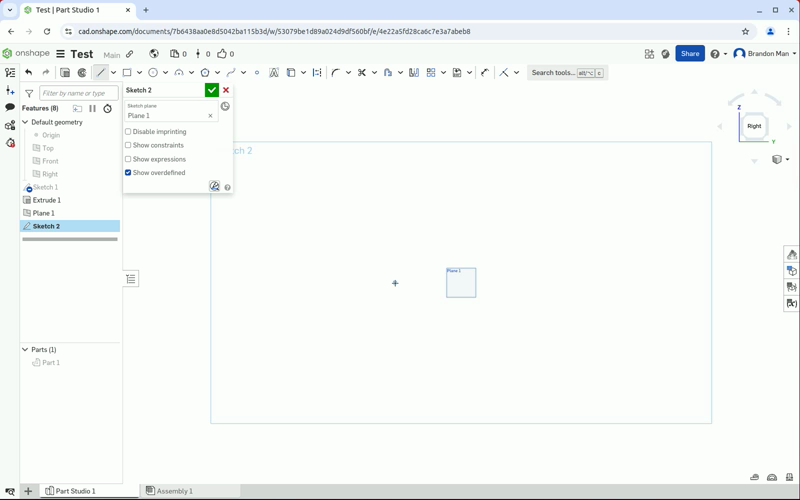
mouse_move(425, 282)
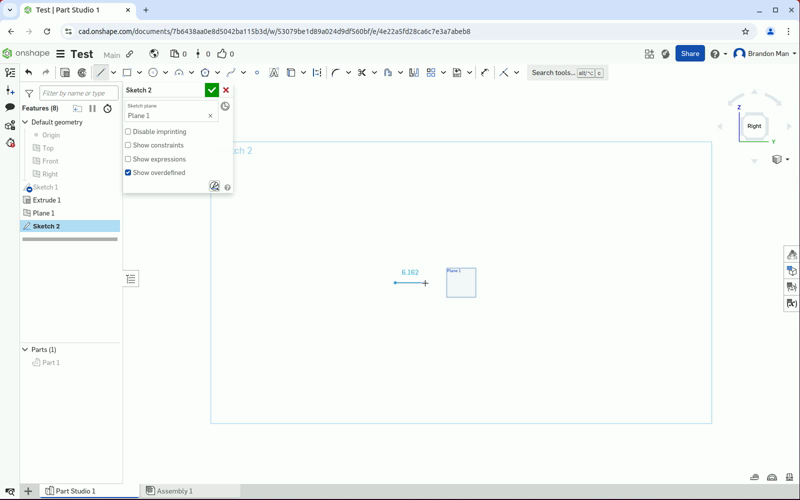
mouse_move(409, 282)
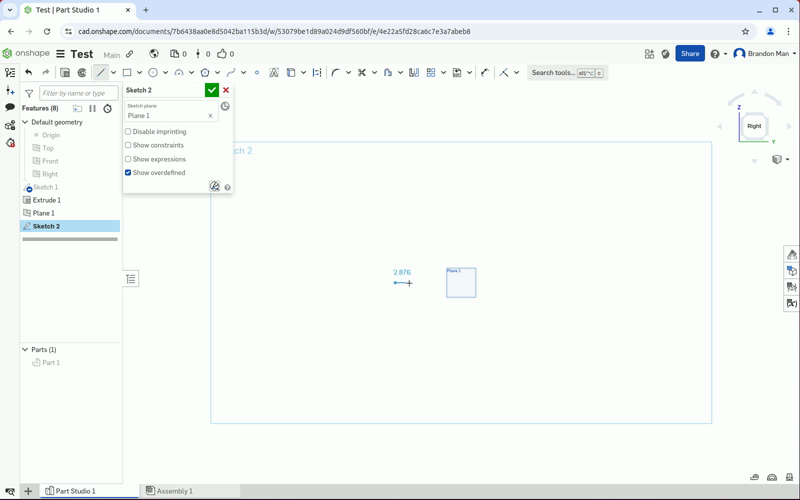
click(409, 282)
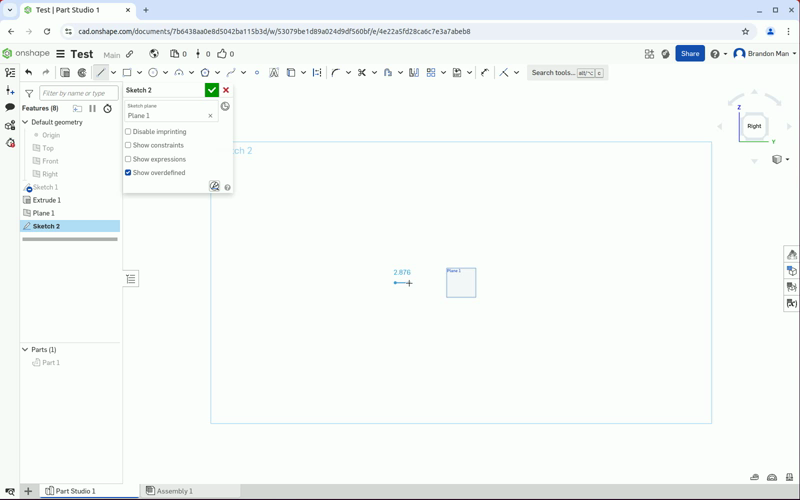
key_up(shift)
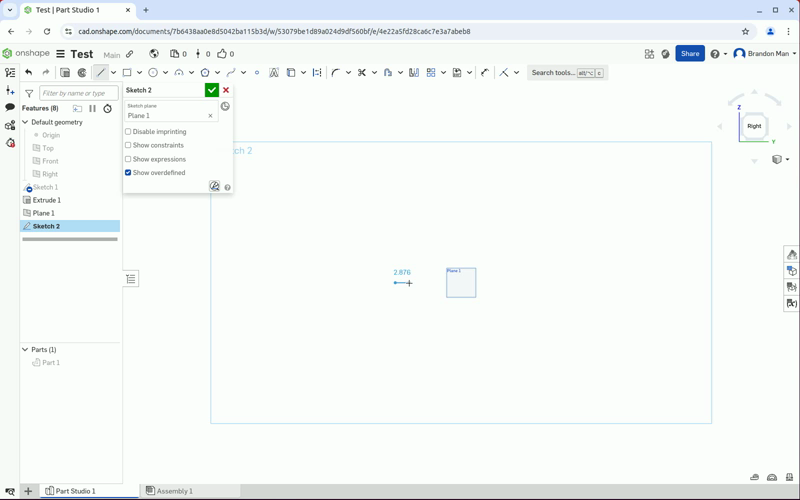
key_down(shift)
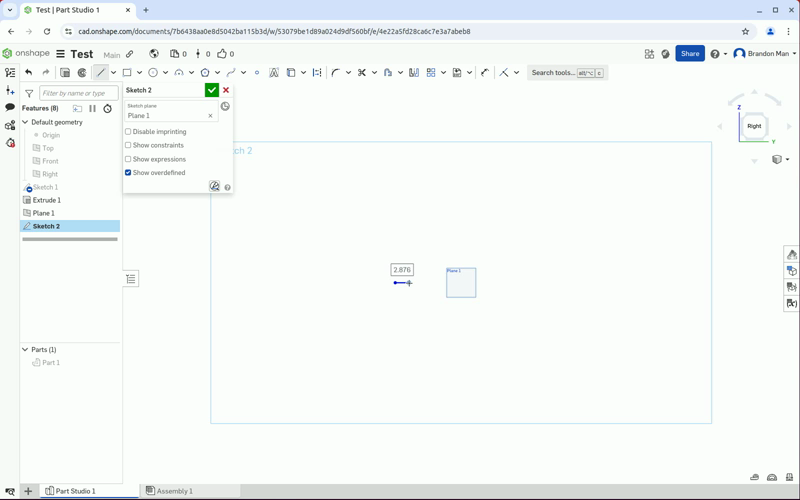
mouse_move(439, 282)
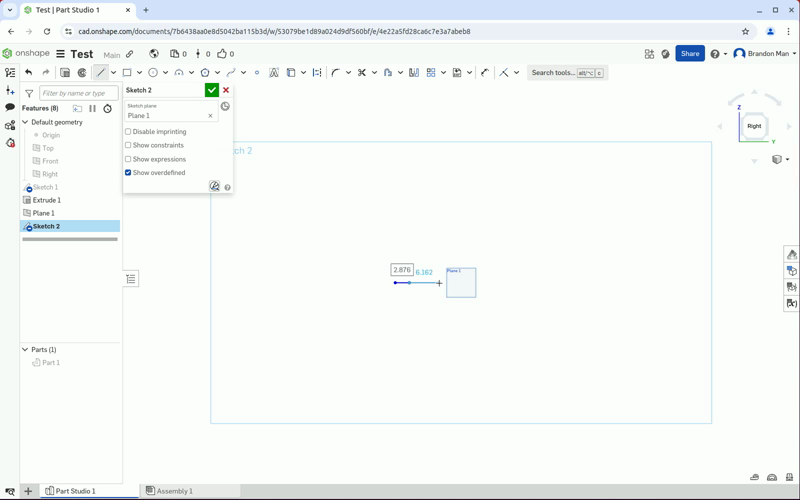
mouse_move(409, 235)
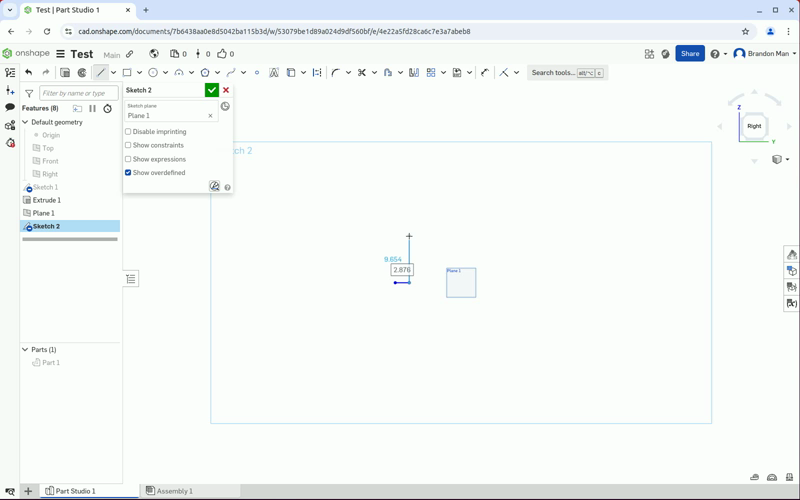
click(409, 235)
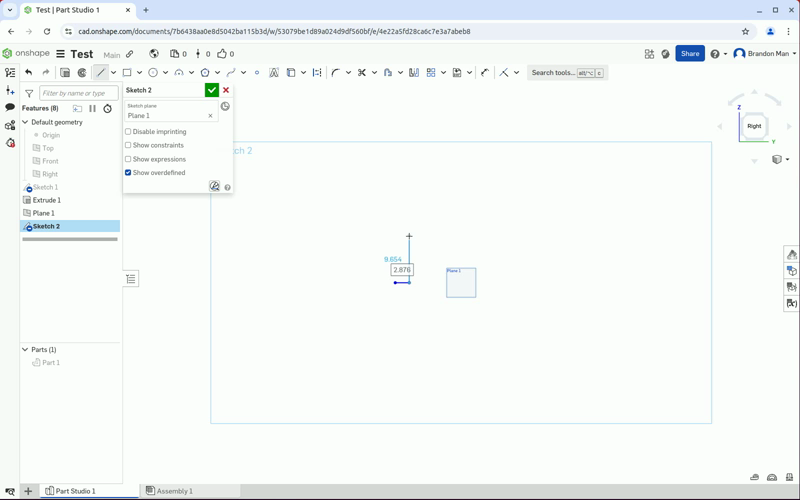
key_up(shift)
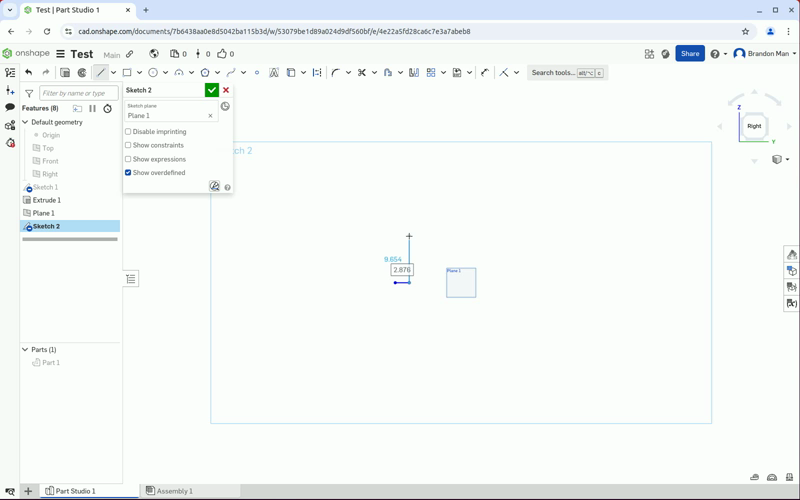
key_down(shift)
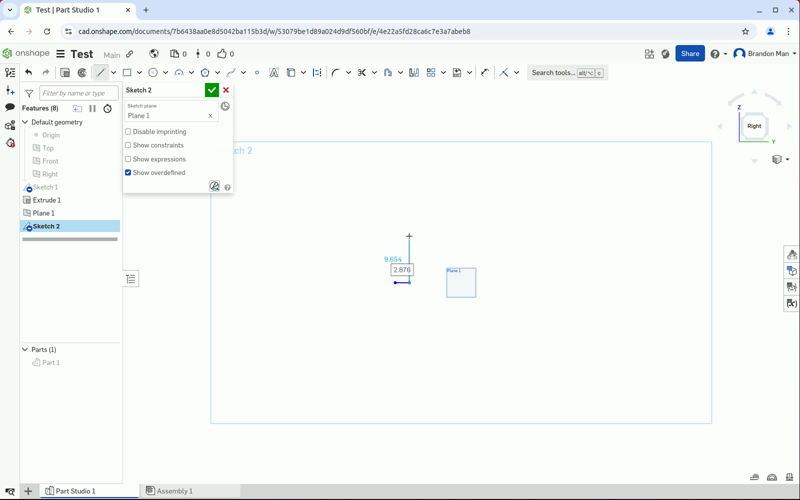
mouse_move(439, 235)
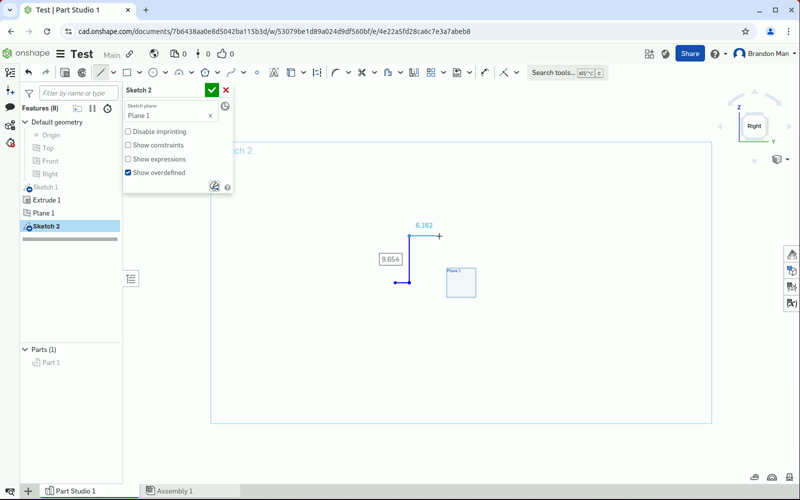
mouse_move(395, 235)
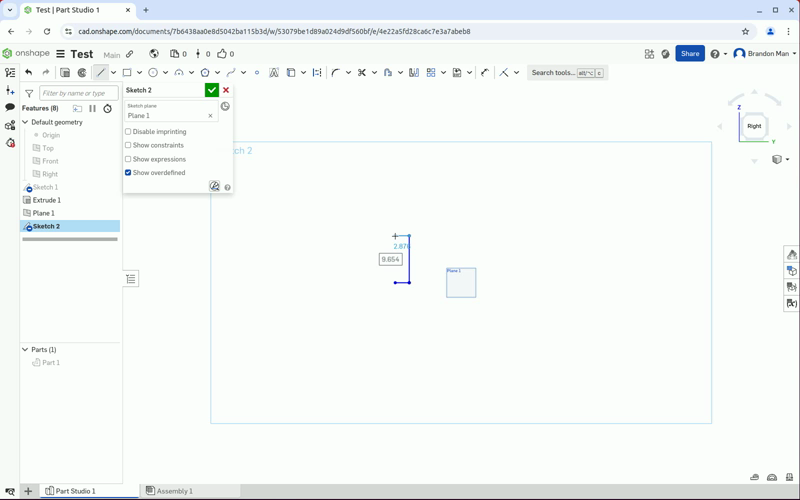
click(395, 235)
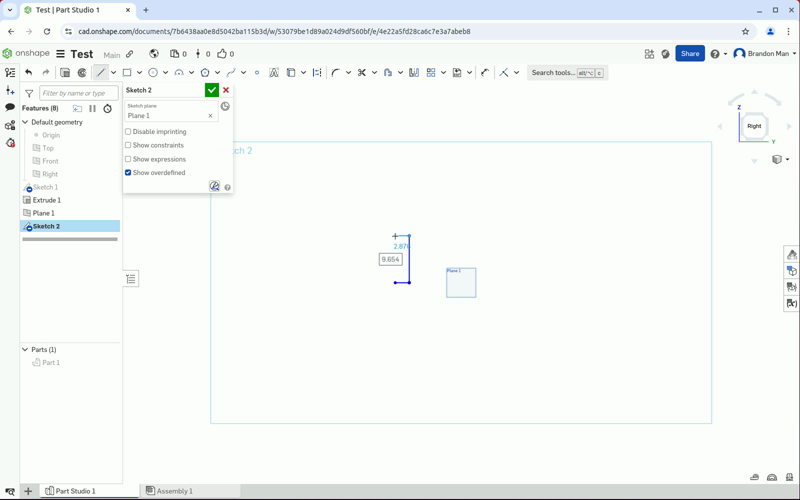
key_up(shift)
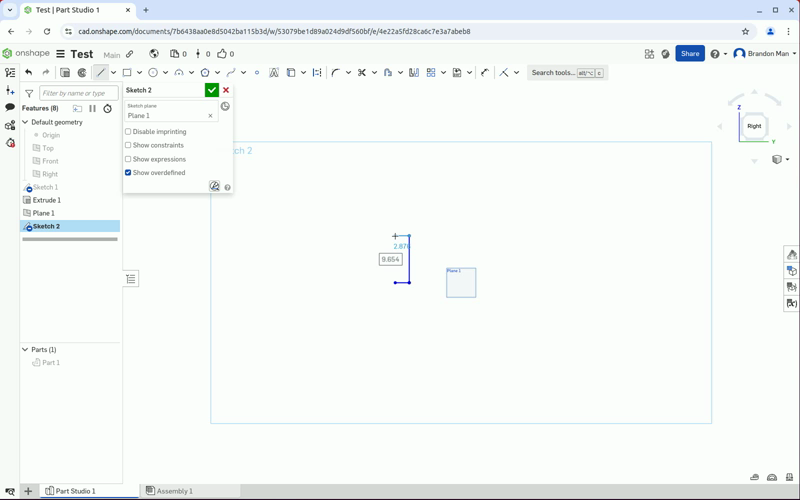
mouse_move(425, 235)
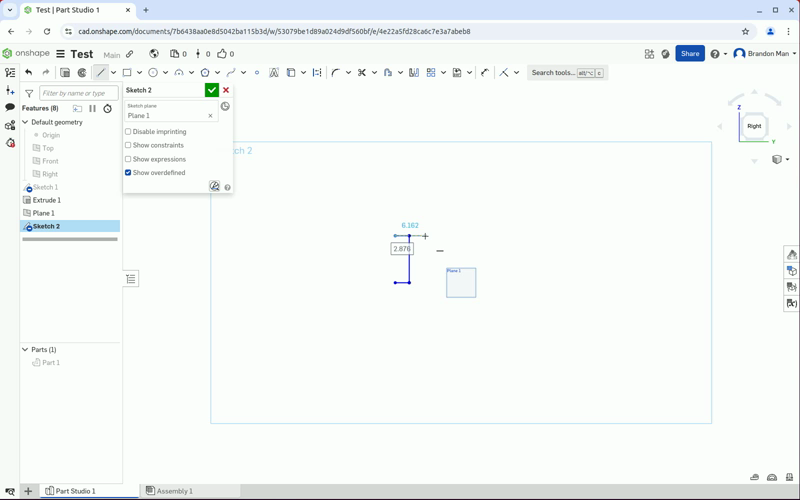
key_down(shift)
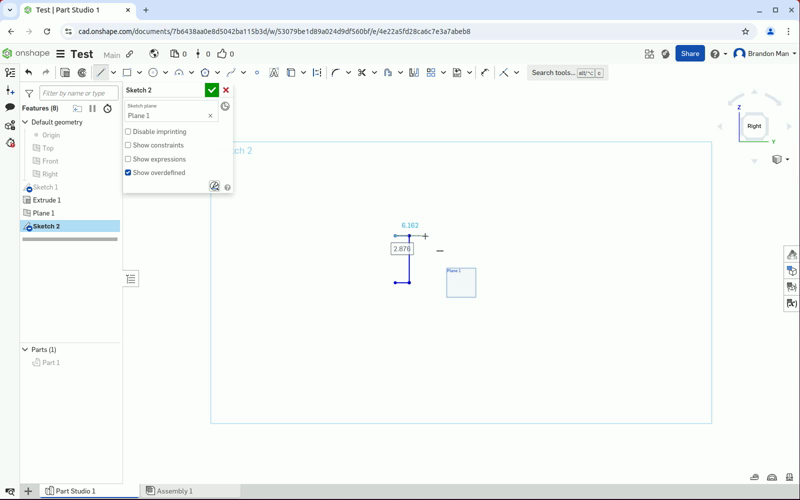
mouse_move(395, 282)
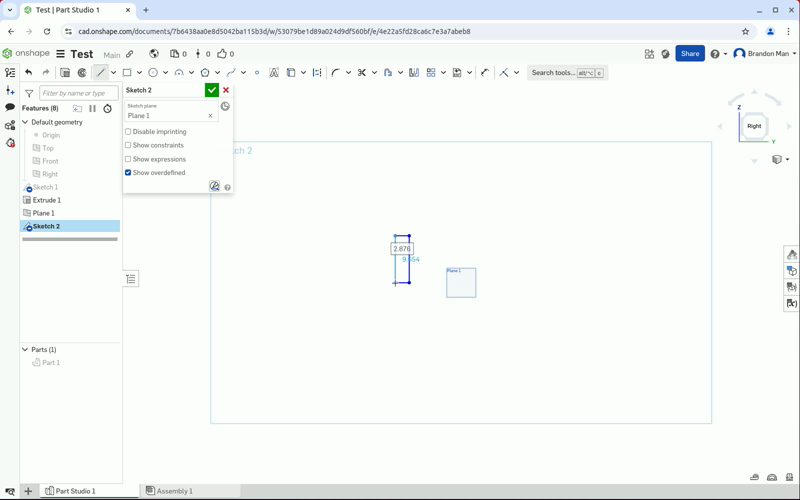
key_up(shift)
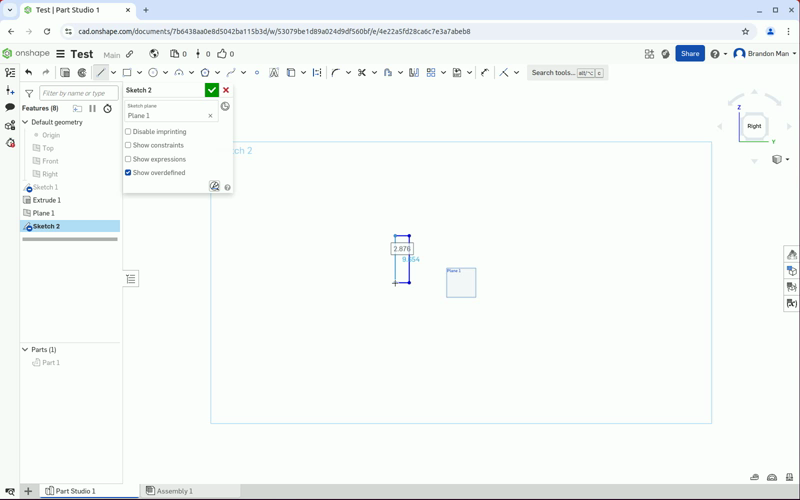
click(395, 282)
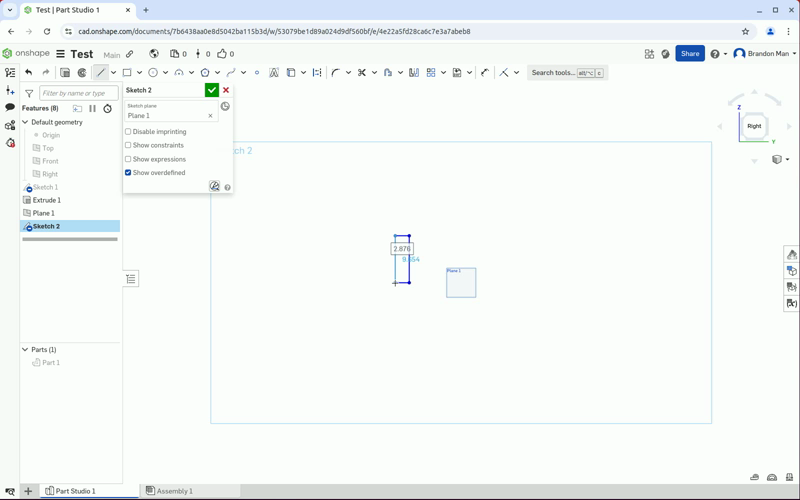
key(esc)
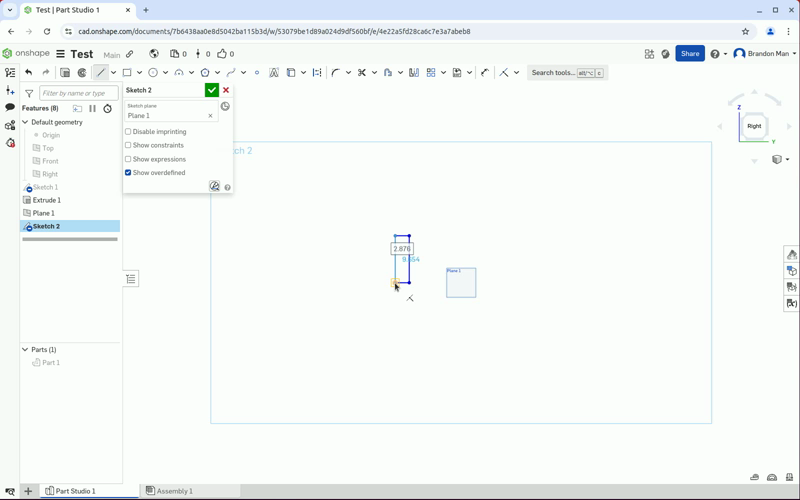
mouse_move(406, 258)
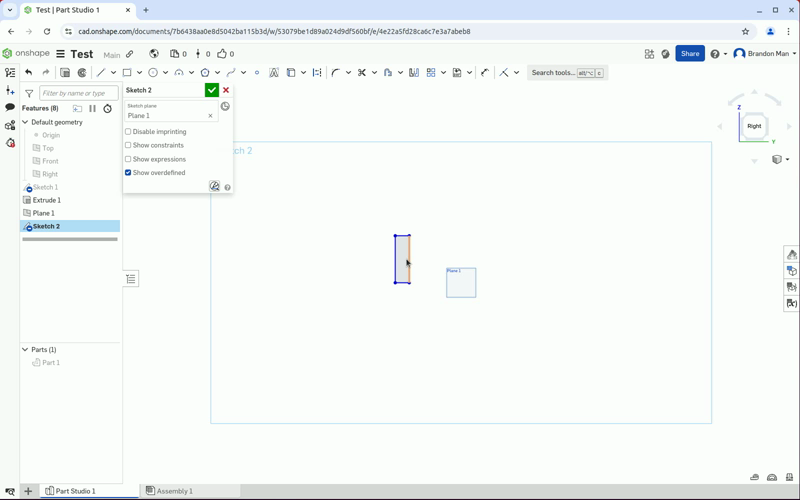
scroll(6)
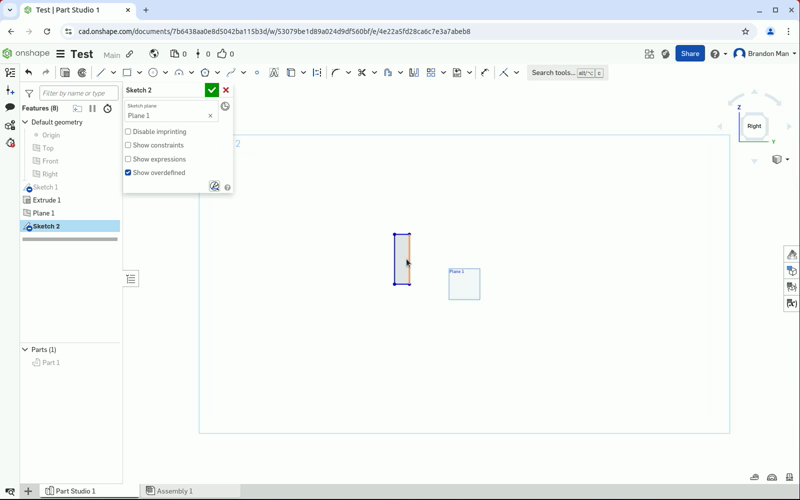
scroll(6)
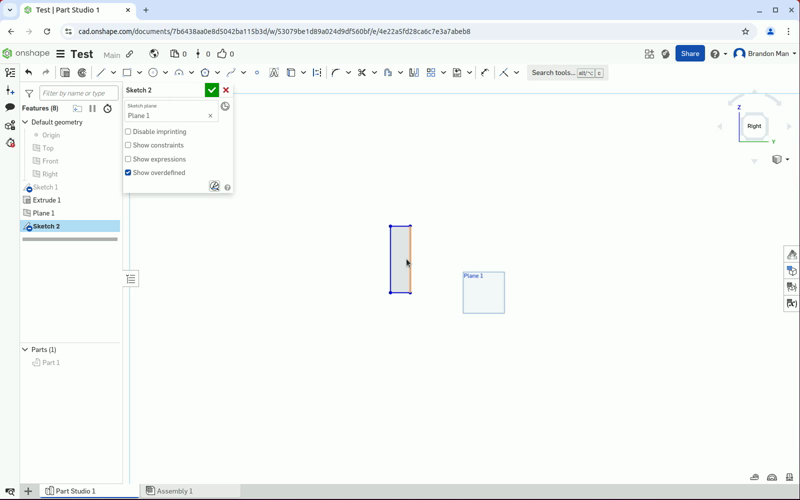
scroll(6)
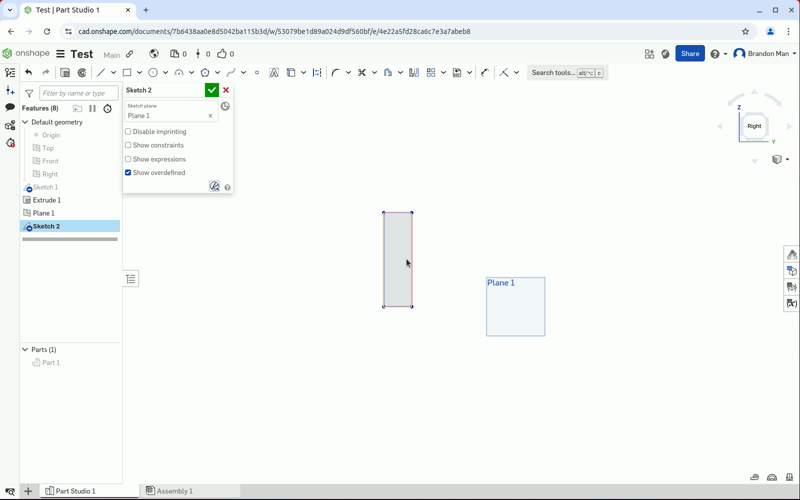
scroll(6)
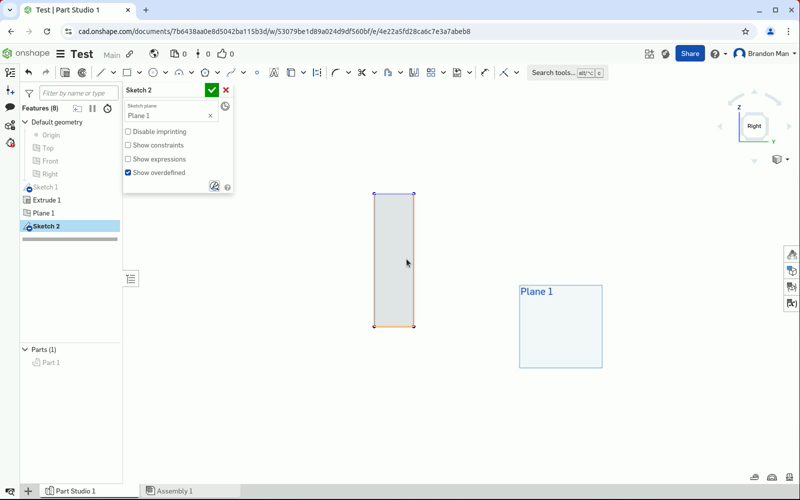
scroll(6)
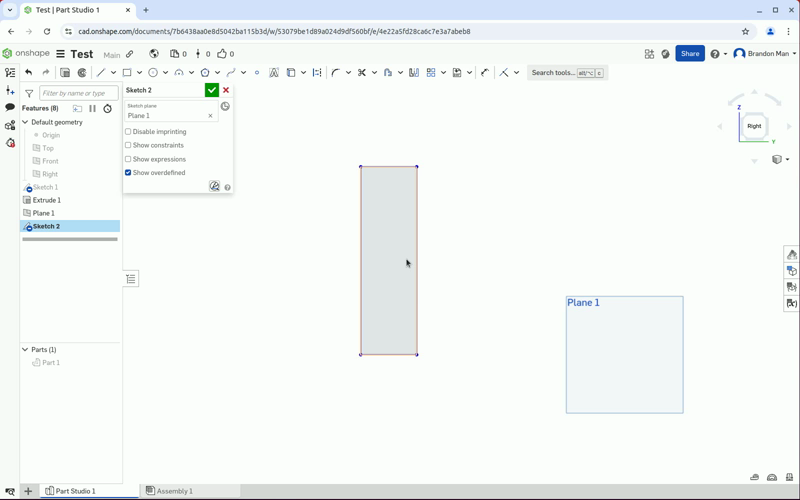
scroll(6)
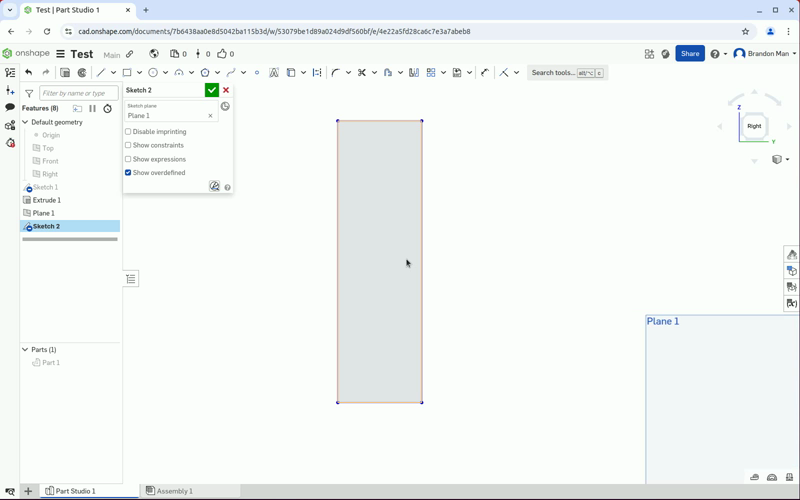
scroll(6)
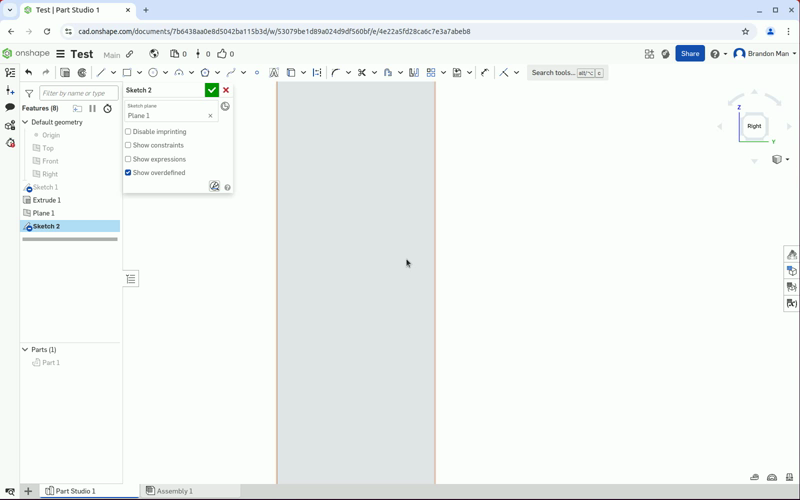
click(406, 258)
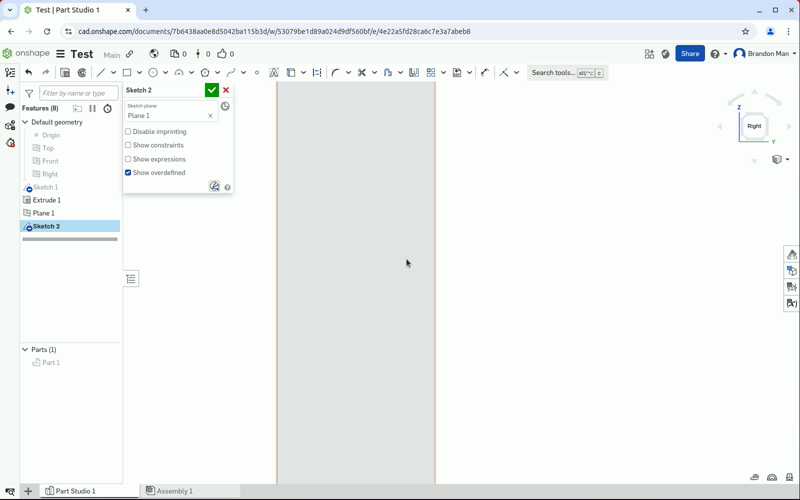
scroll(-6)
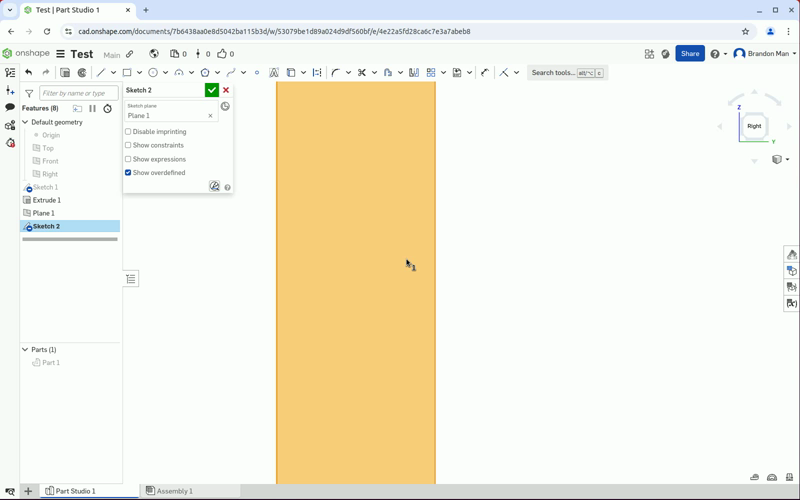
scroll(-6)
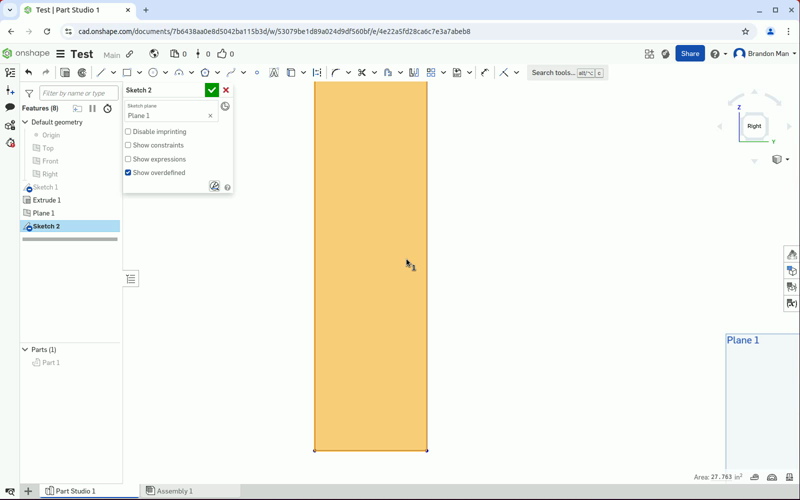
scroll(-6)
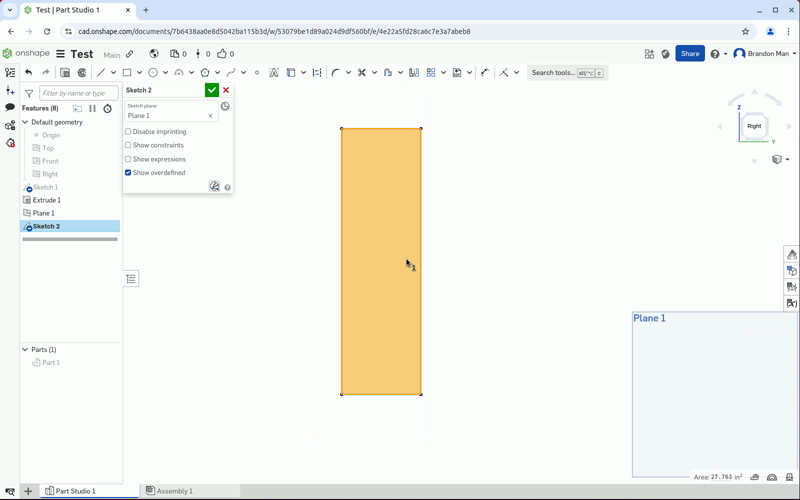
scroll(-6)
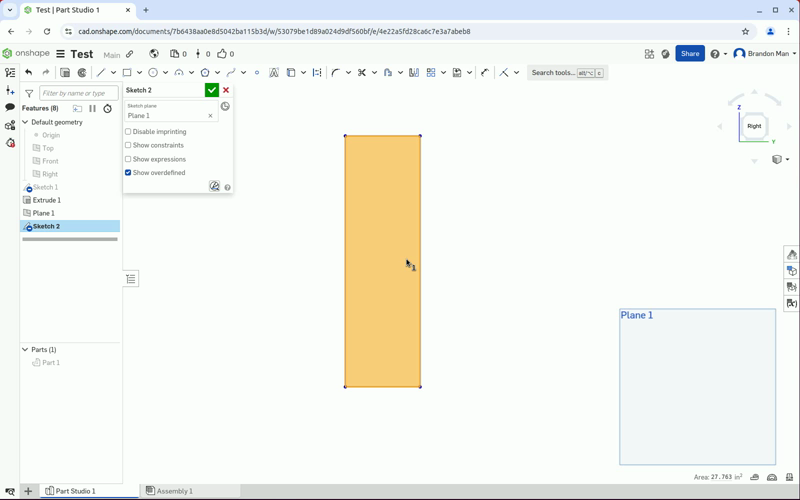
scroll(-6)
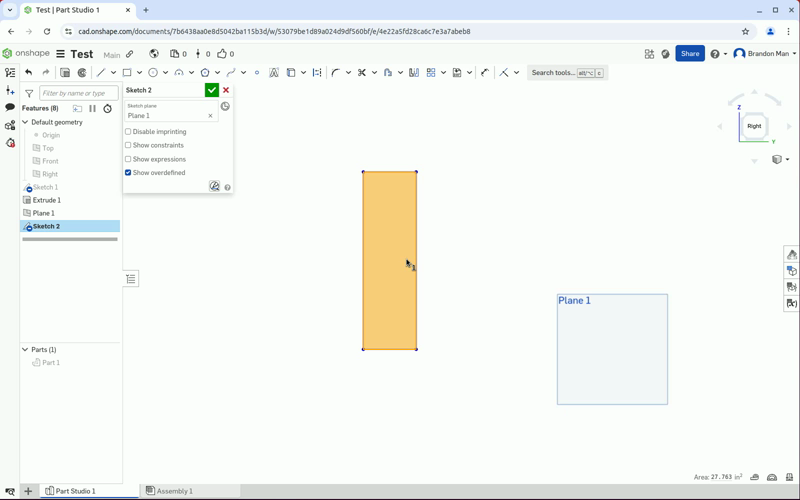
scroll(-6)
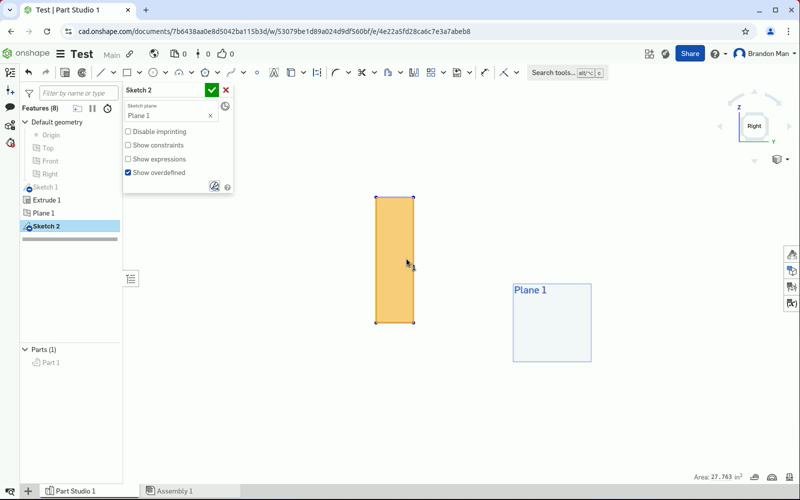
scroll(-6)
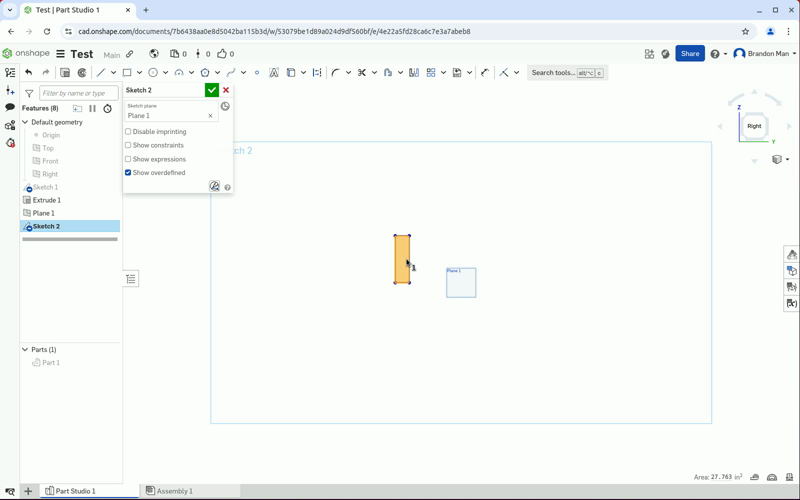
mouse_move(73, 352)
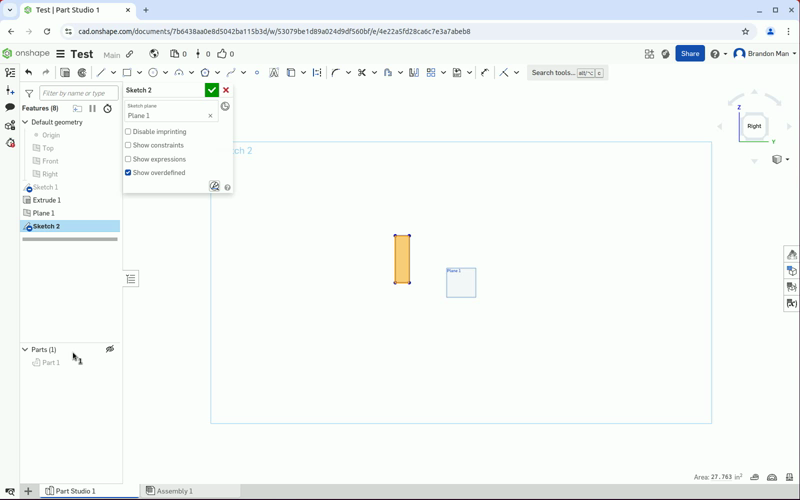
key(shift+y)
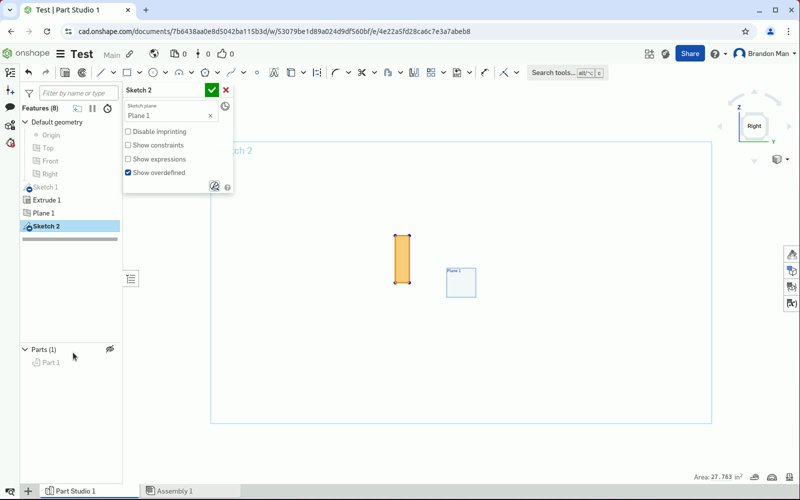
key(shift+e)
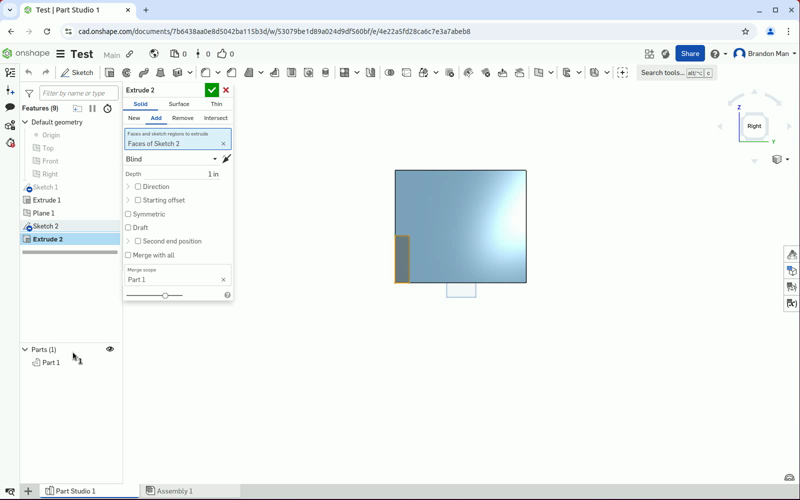
mouse_move(143, 106)
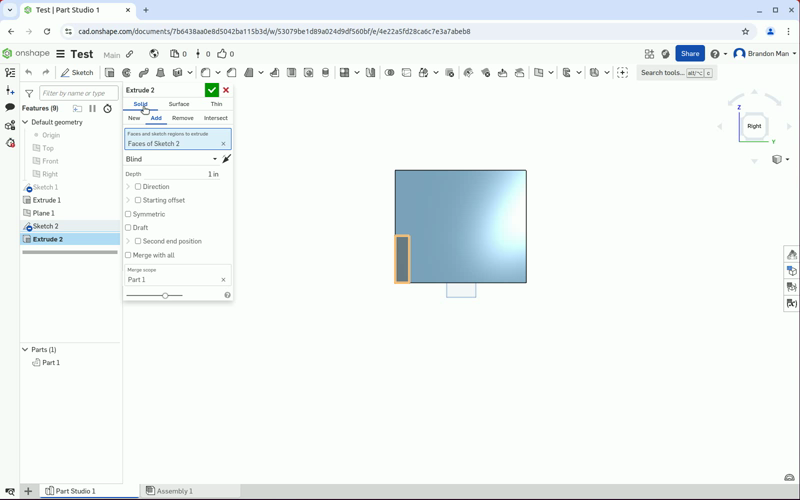
click(143, 106)
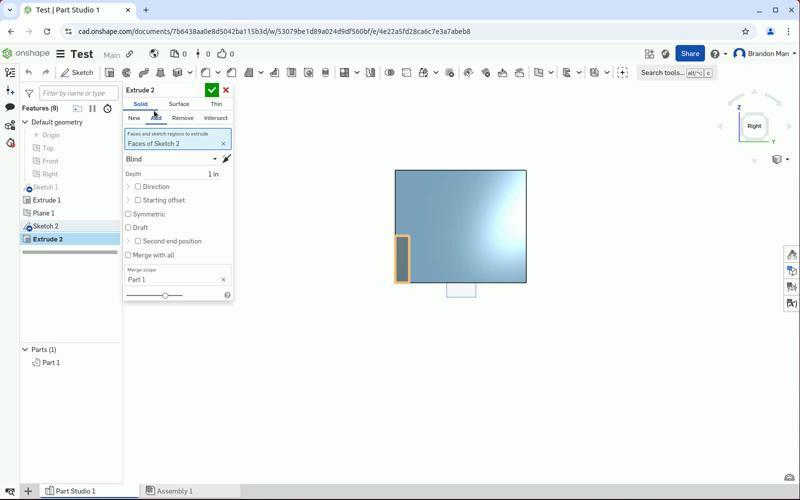
mouse_move(186, 120)
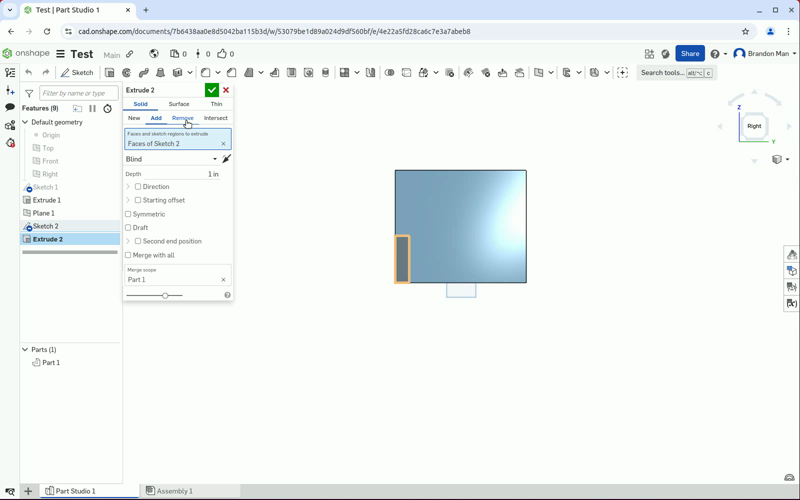
click(186, 120)
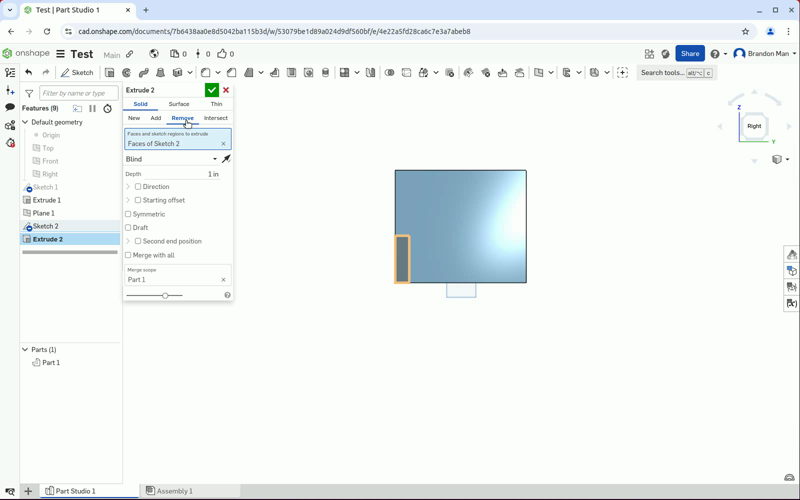
key(tab, 4)
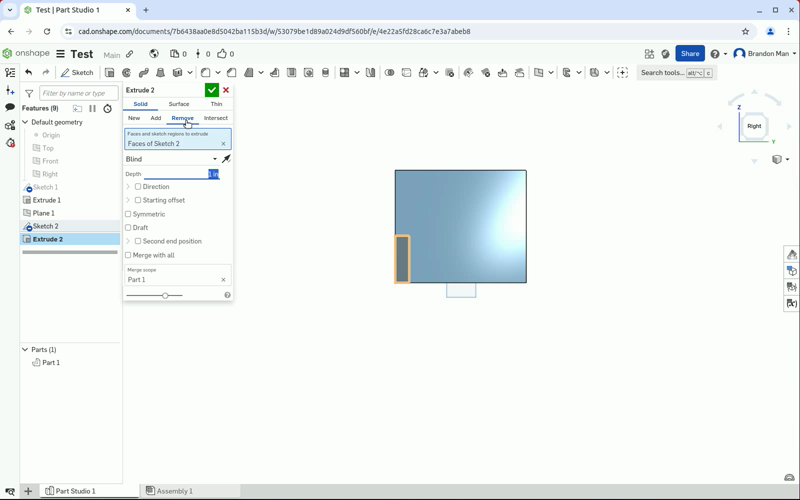
text(30.811)
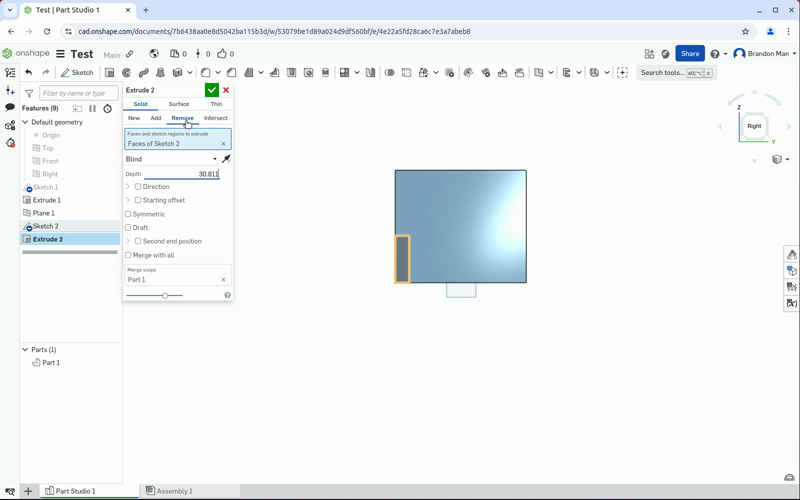
key(tab, 6)
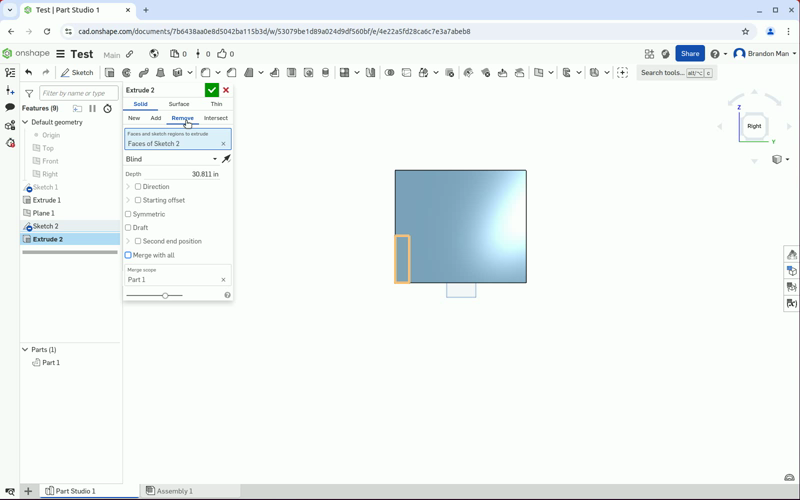
key(space)
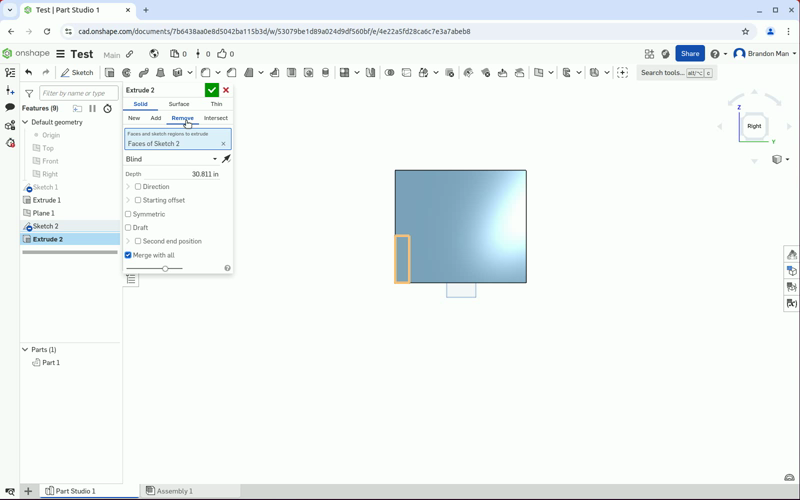
key(enter)
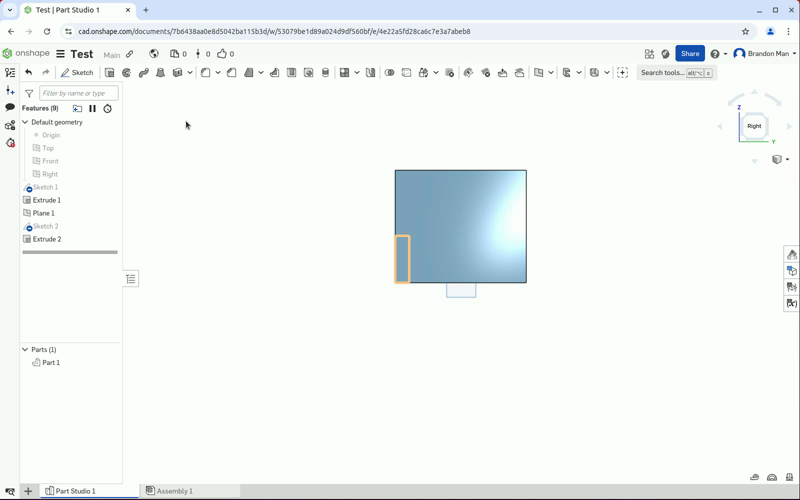
key(shift+h)
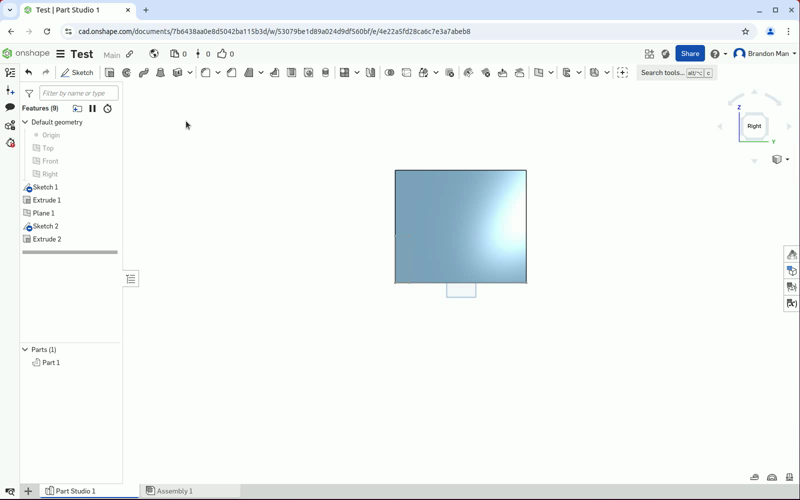
key(shift+h)
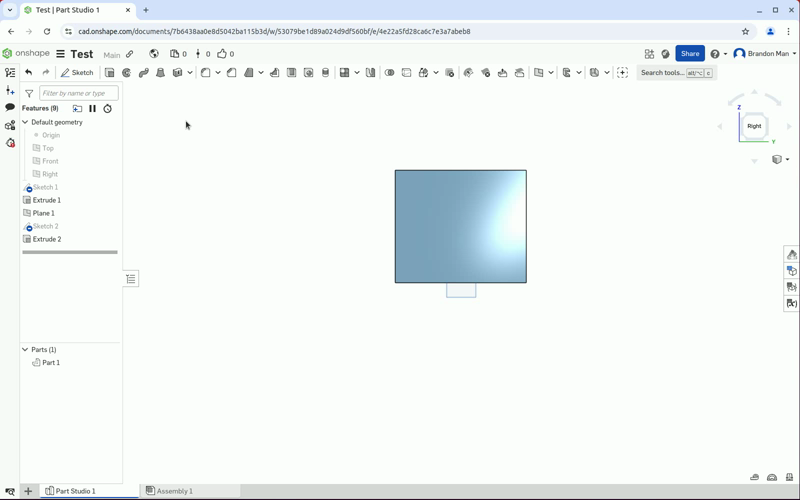
mouse_move(73, 189)
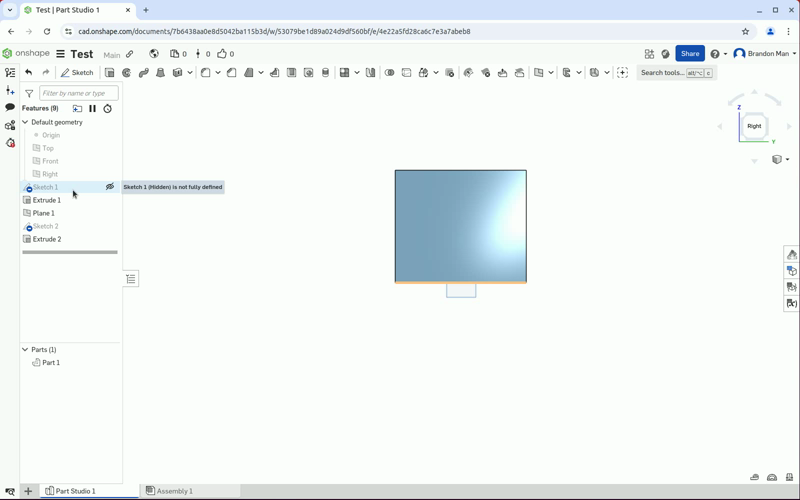
click(73, 189)
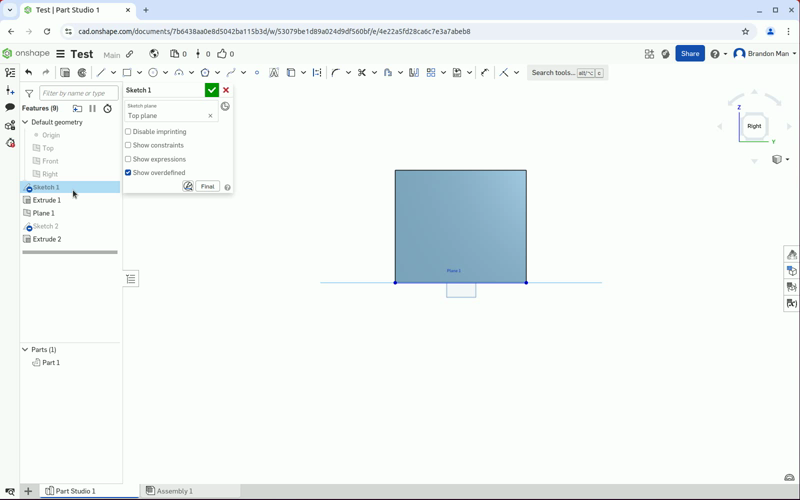
mouse_move(229, 92)
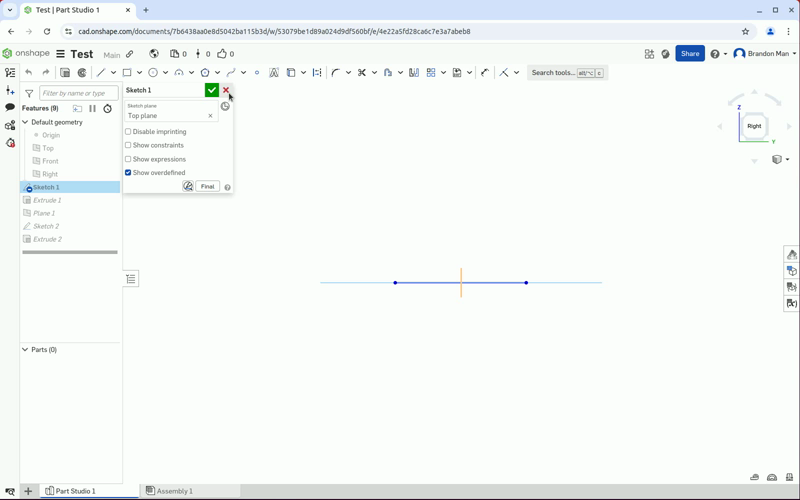
click(229, 92)
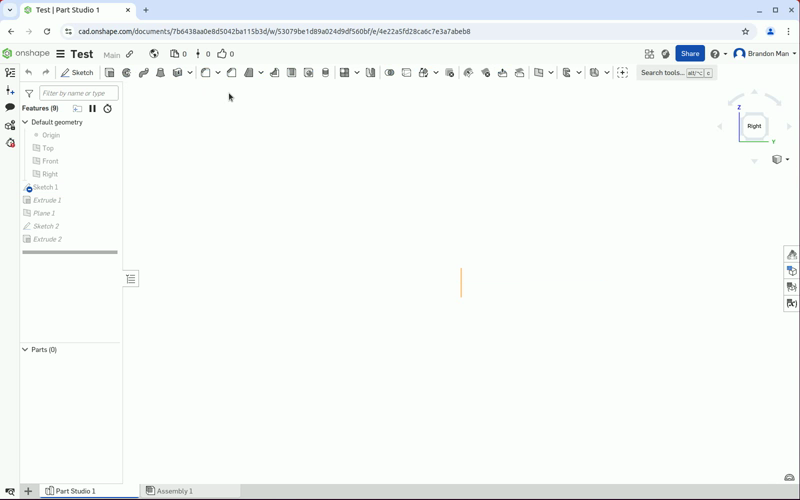
key(shift+s)
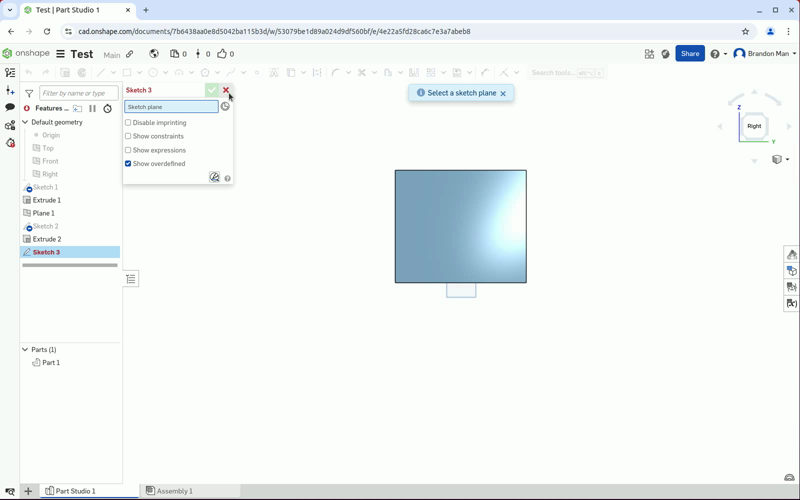
mouse_move(73, 215)
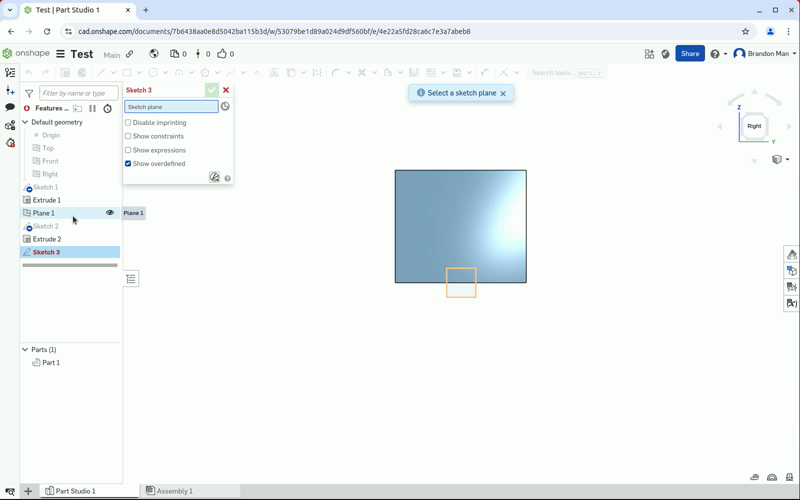
click(73, 215)
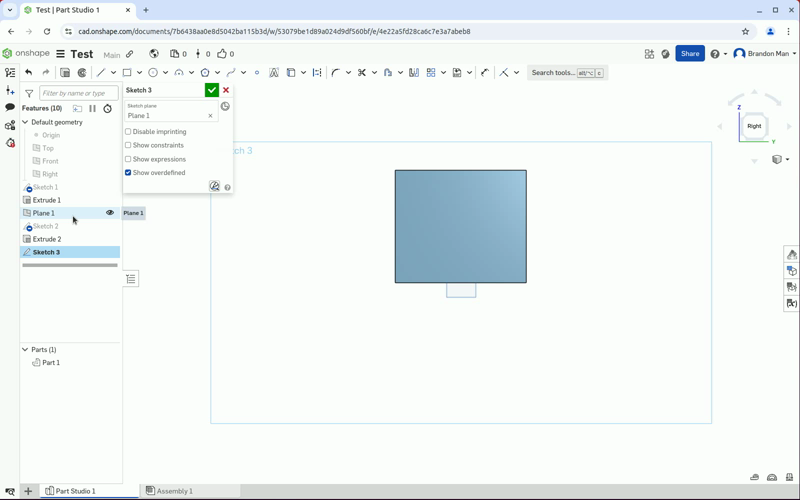
mouse_move(73, 352)
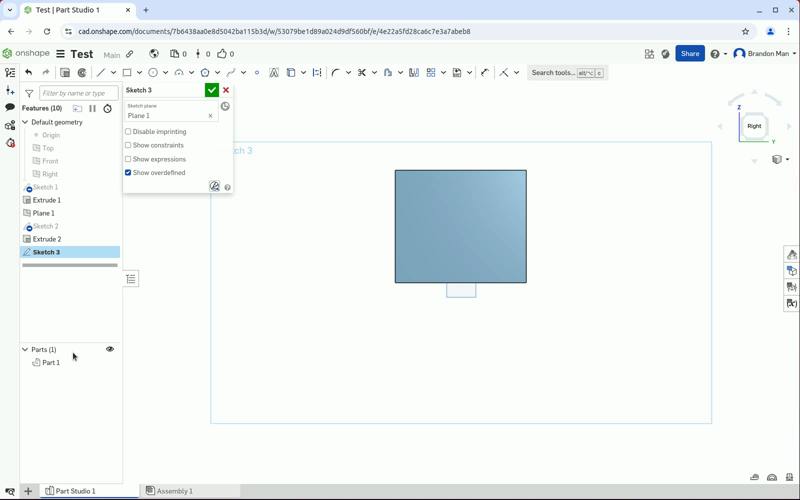
key(y)
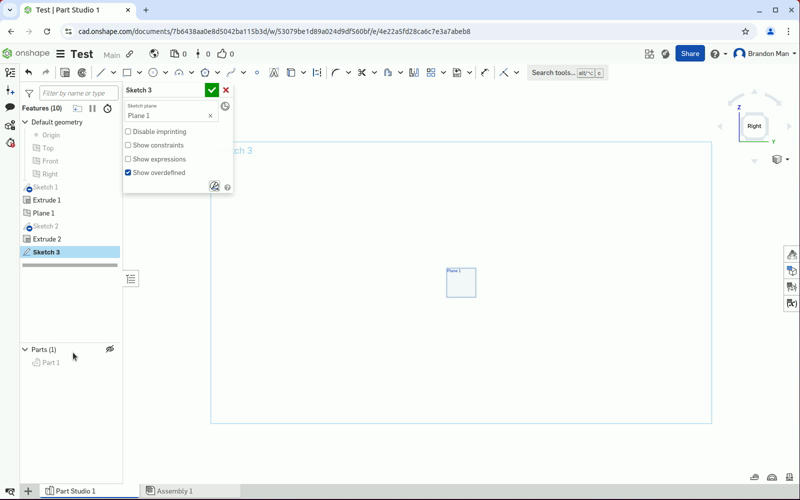
key(l)
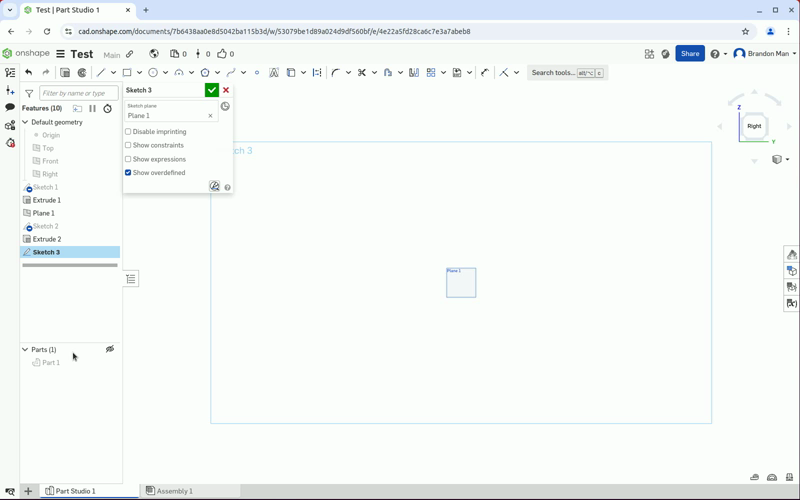
key_down(shift)
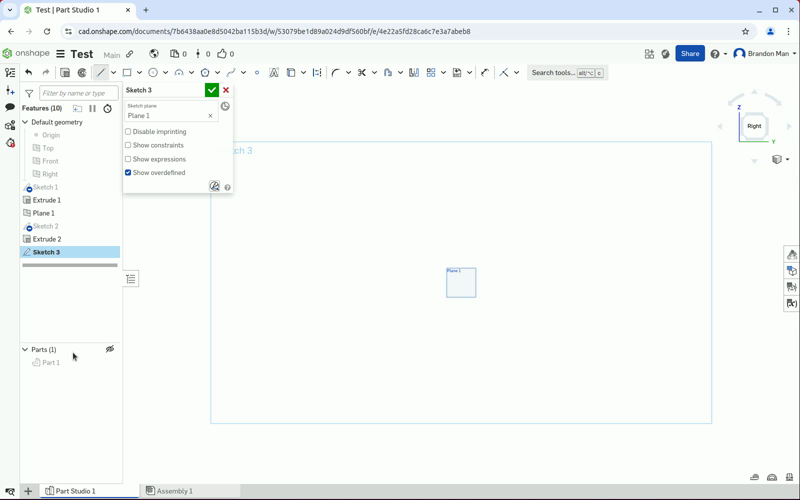
mouse_move(512, 282)
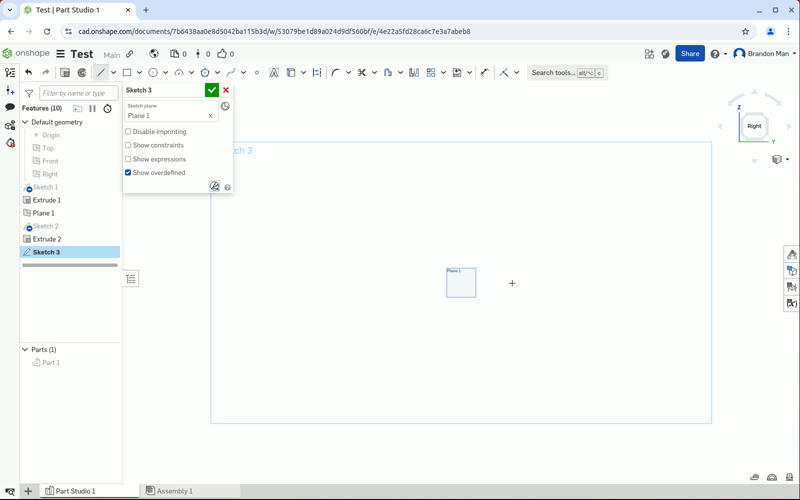
click(512, 282)
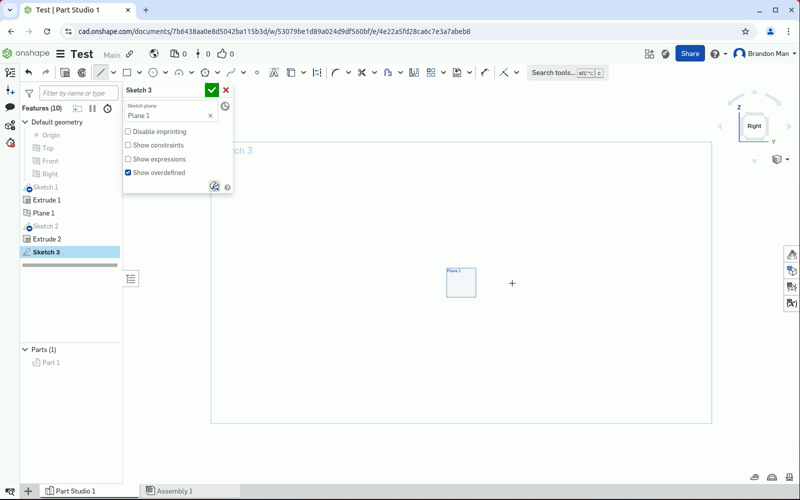
key_up(shift)
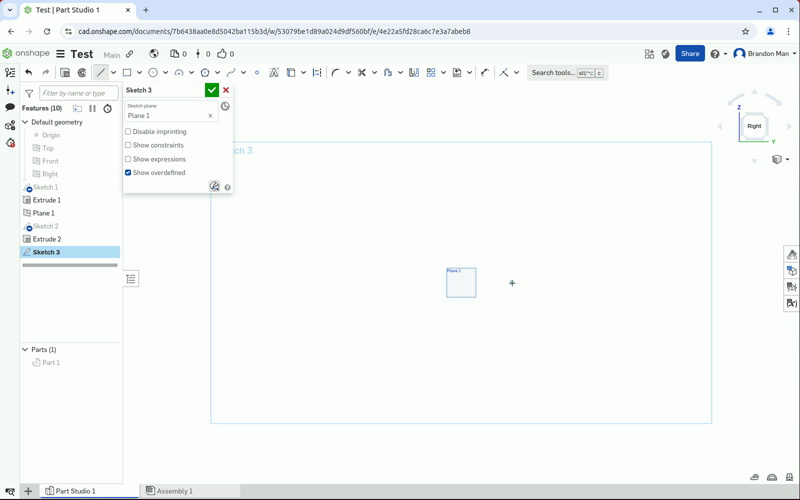
key_down(shift)
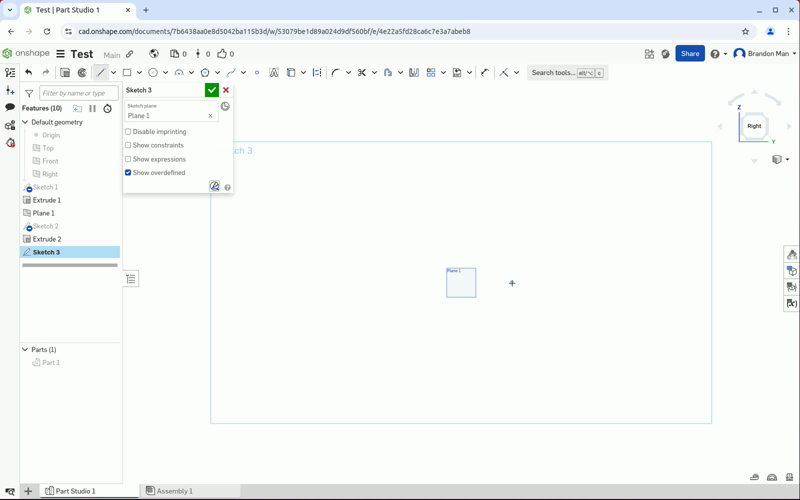
mouse_move(542, 282)
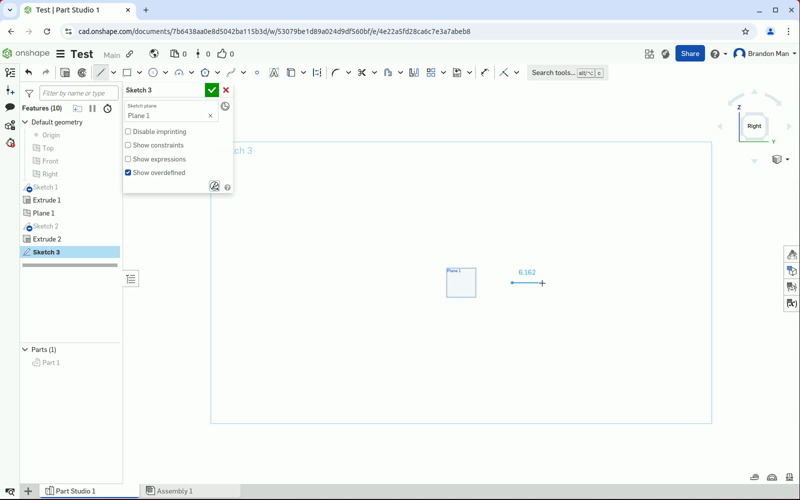
mouse_move(526, 282)
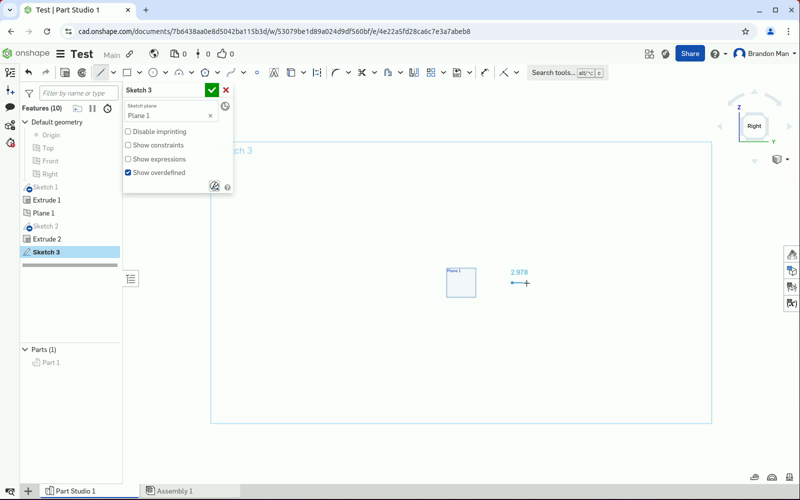
click(526, 282)
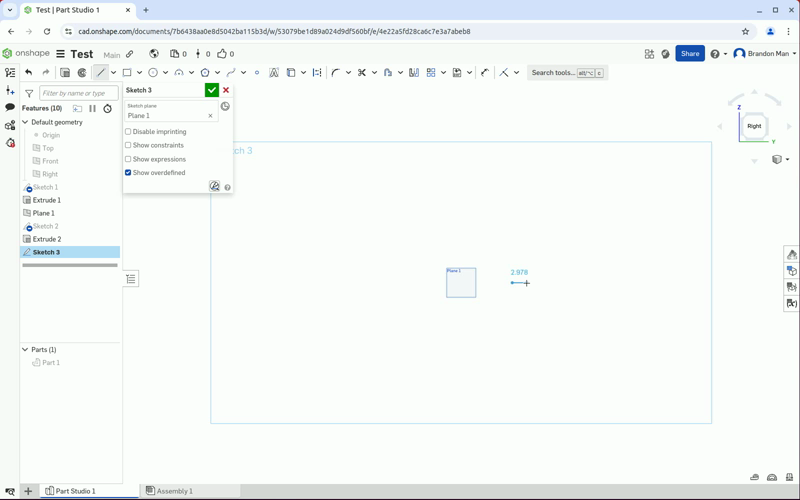
key_up(shift)
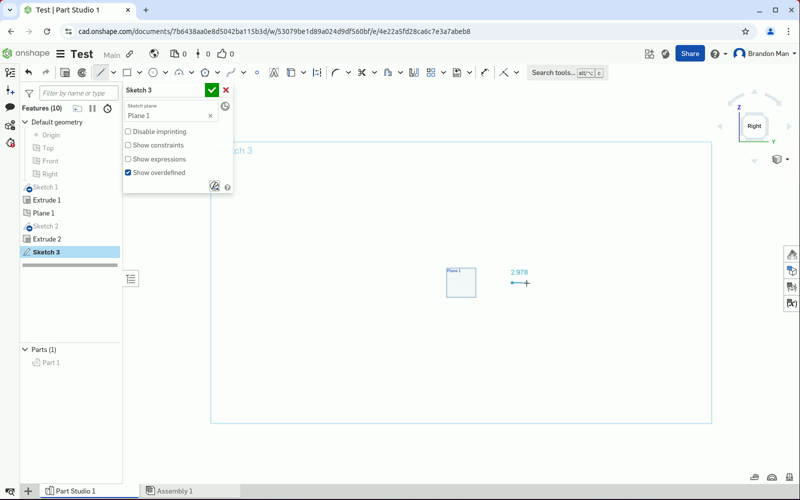
key_down(shift)
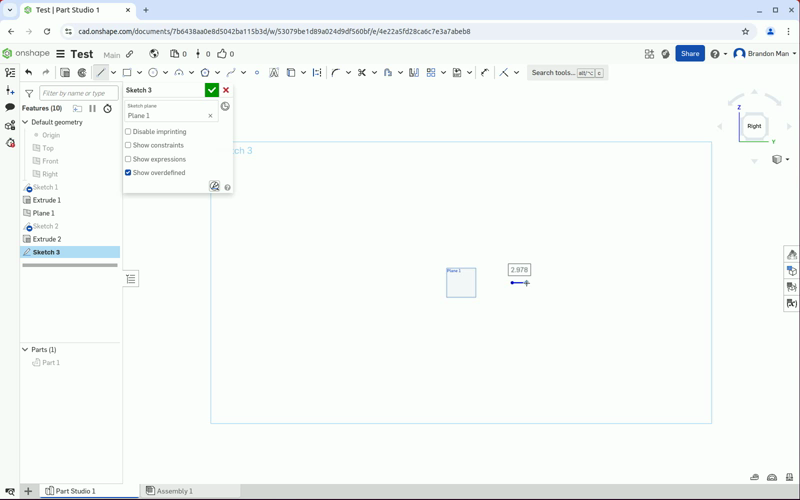
mouse_move(556, 282)
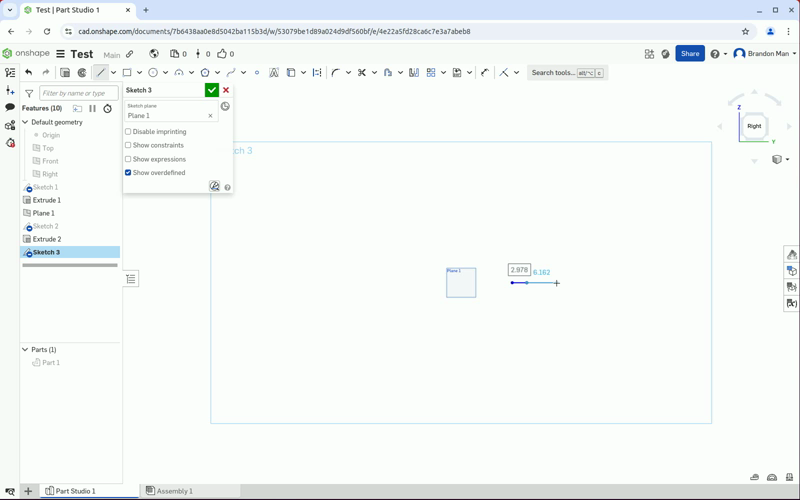
mouse_move(526, 235)
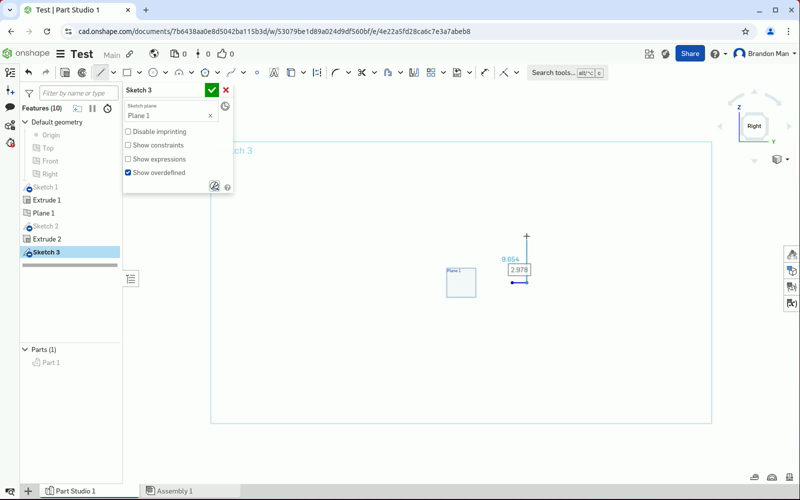
click(526, 235)
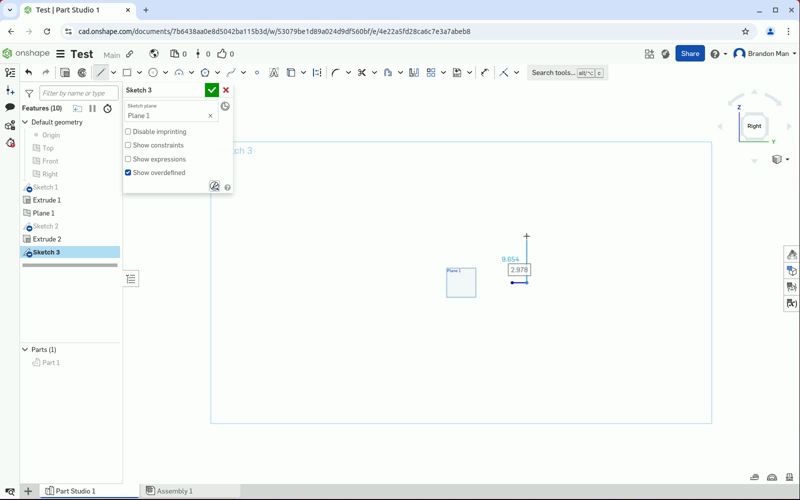
key_up(shift)
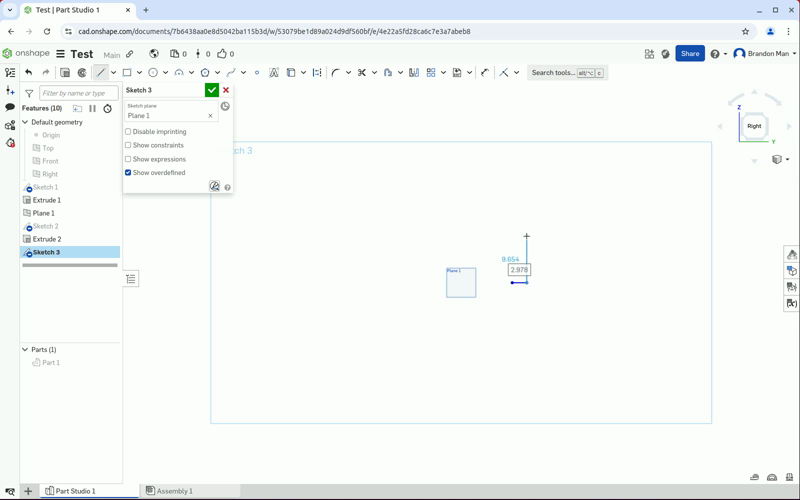
key_down(shift)
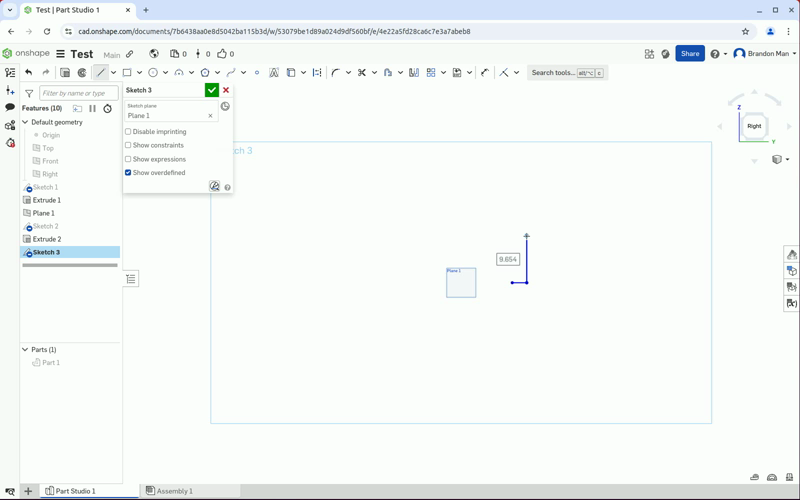
mouse_move(556, 235)
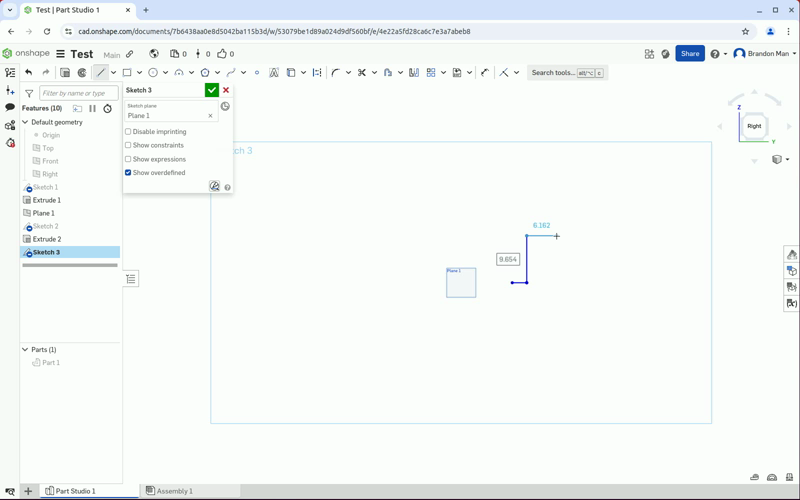
mouse_move(512, 235)
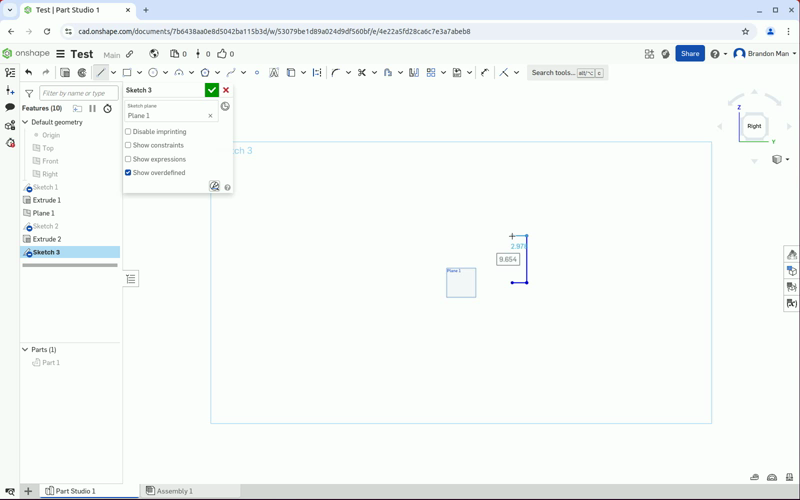
click(512, 235)
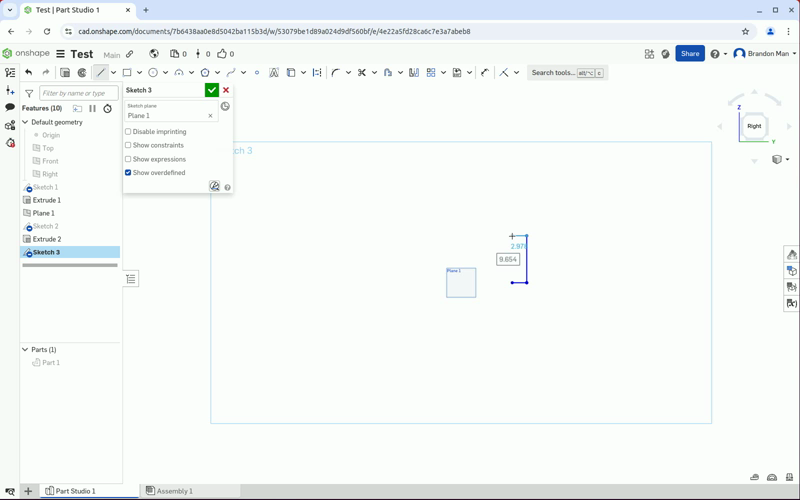
key_up(shift)
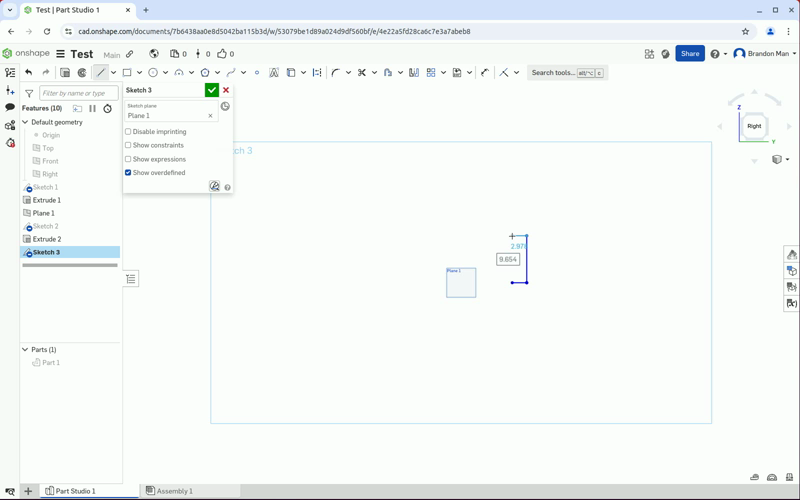
mouse_move(542, 235)
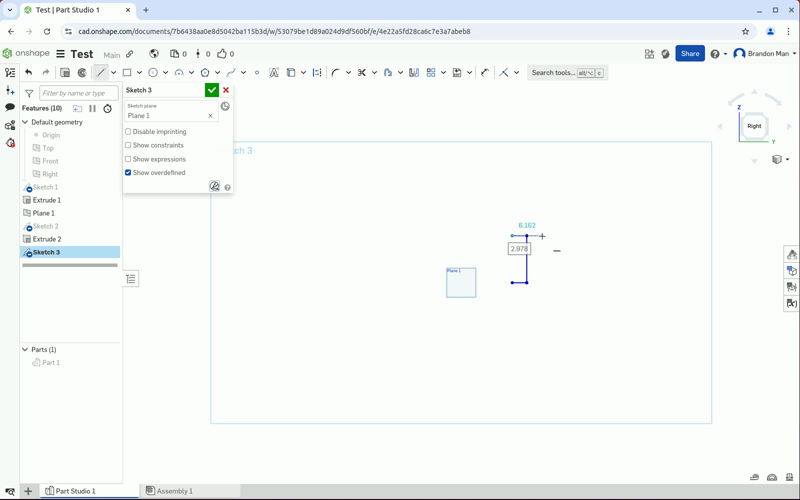
key_down(shift)
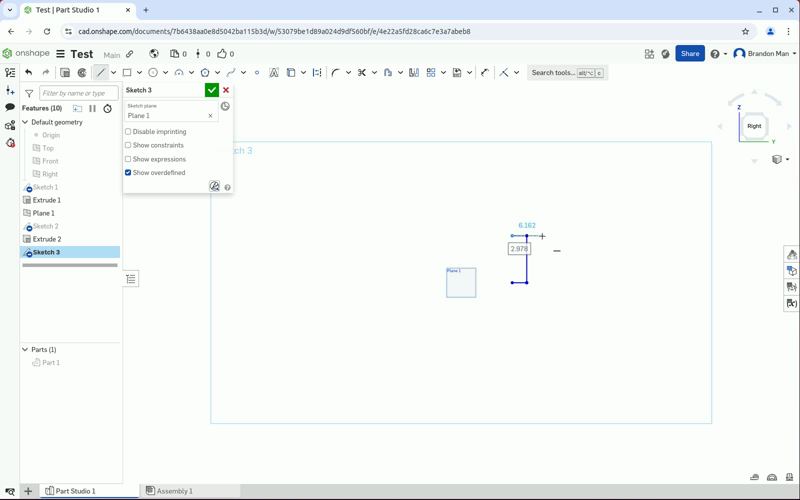
mouse_move(512, 282)
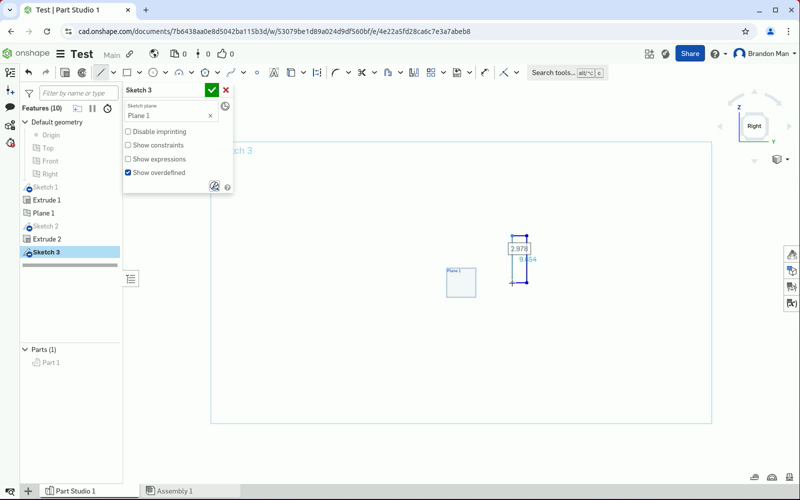
key_up(shift)
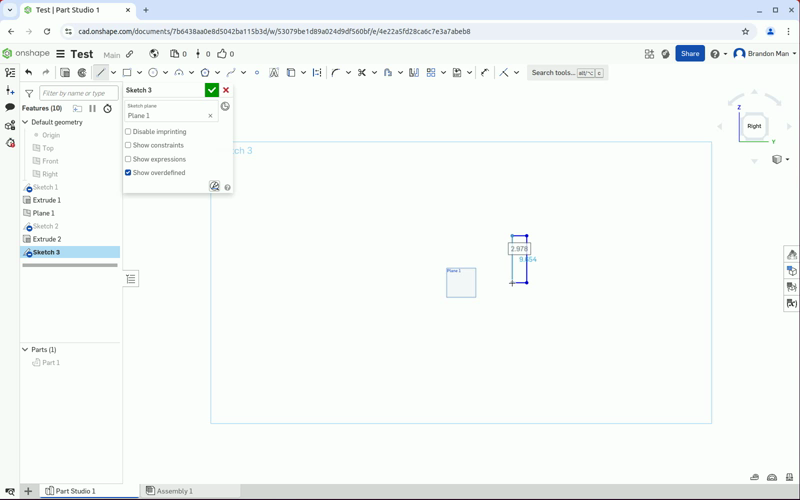
click(512, 282)
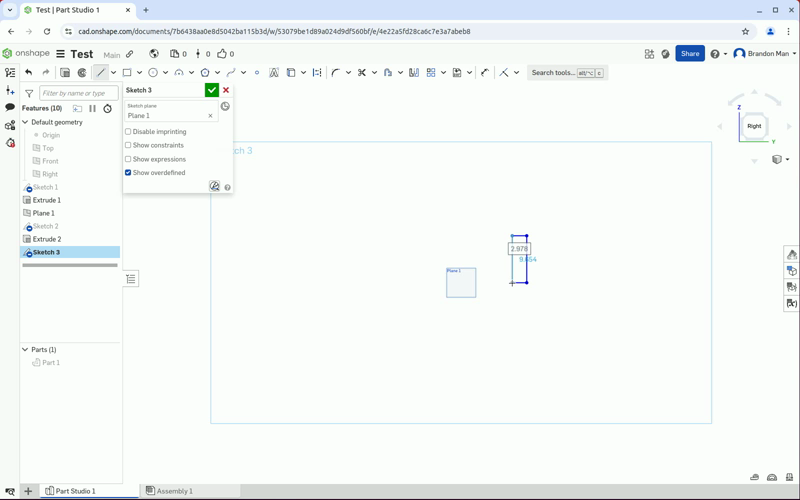
key(esc)
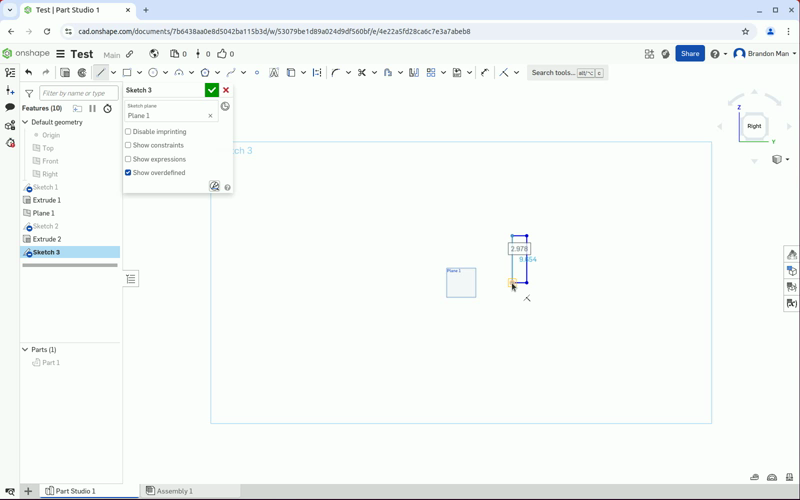
mouse_move(525, 274)
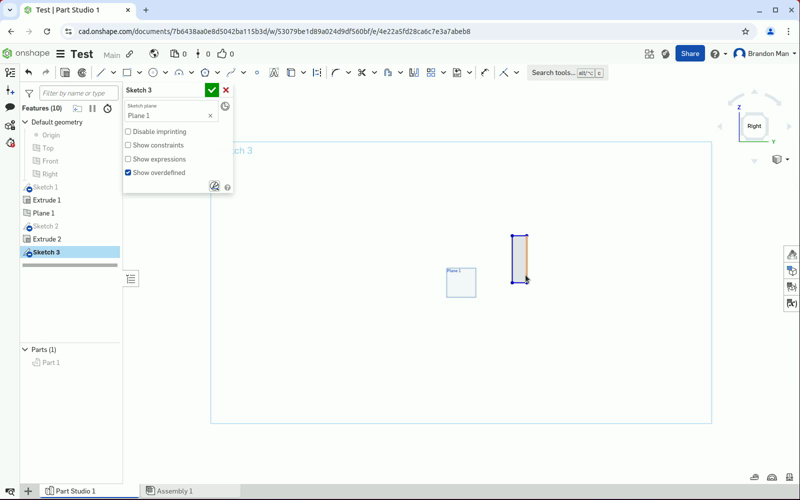
scroll(6)
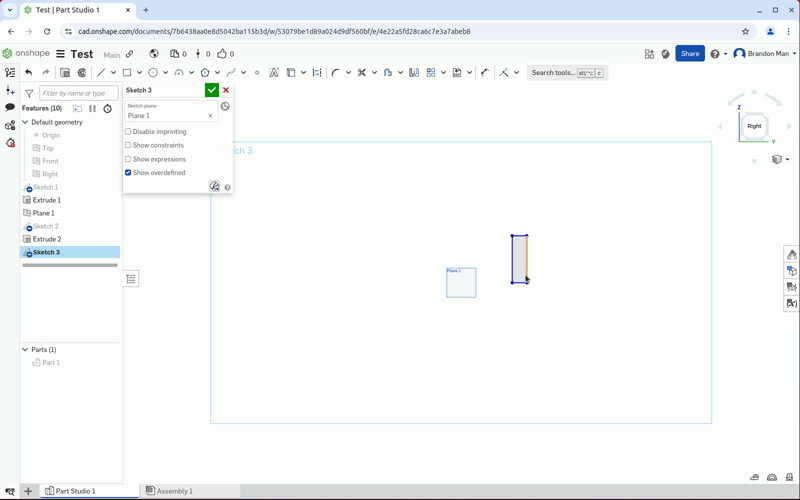
scroll(6)
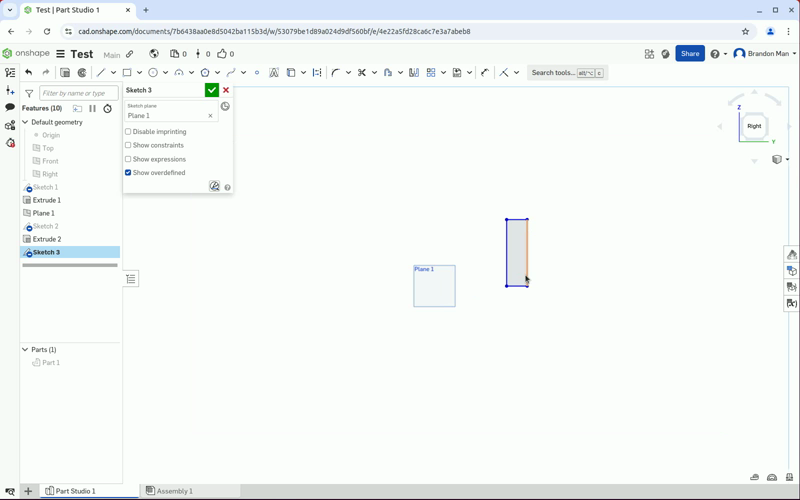
scroll(6)
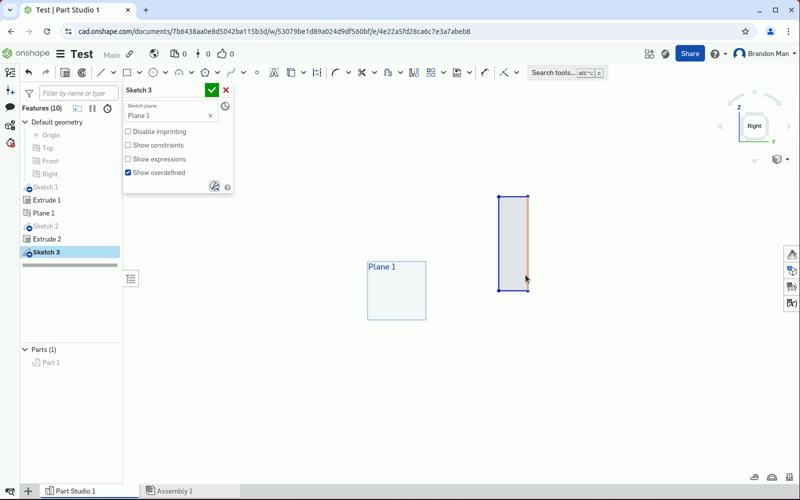
scroll(6)
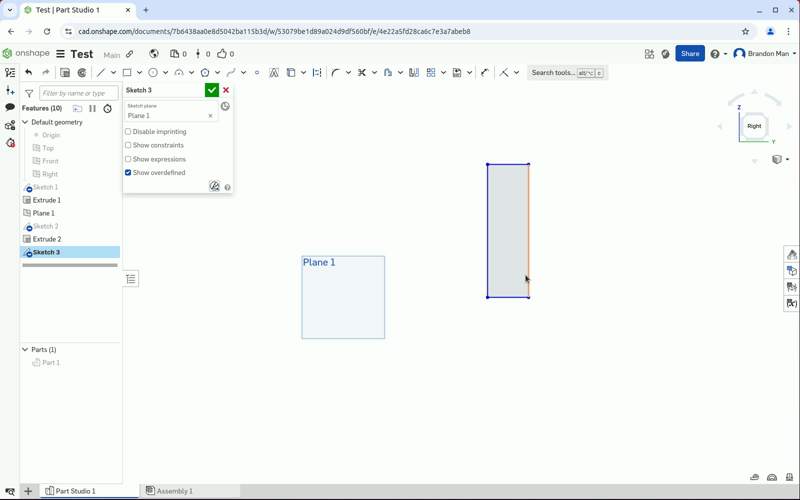
scroll(6)
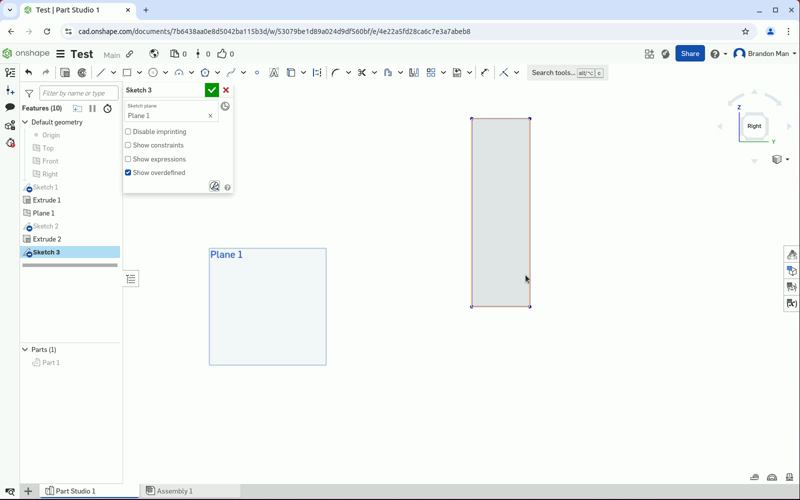
scroll(6)
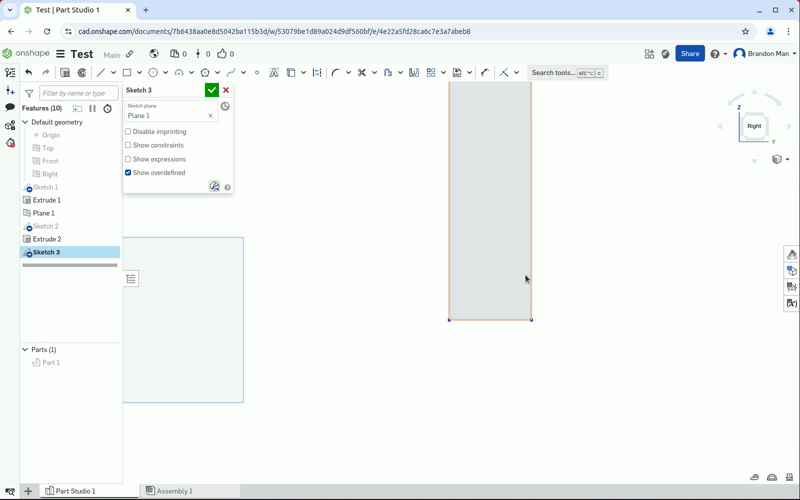
scroll(6)
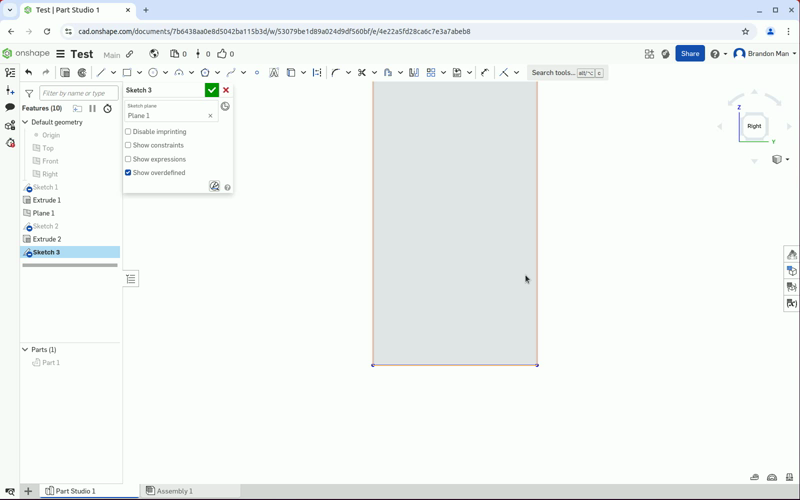
click(525, 274)
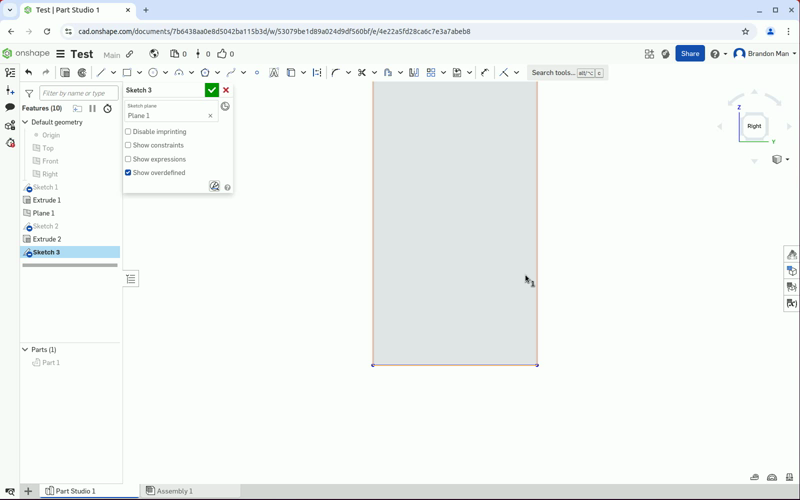
scroll(-6)
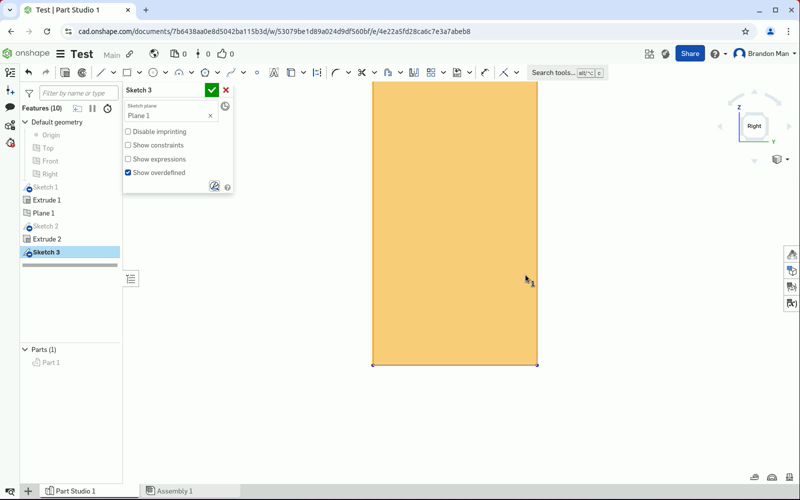
scroll(-6)
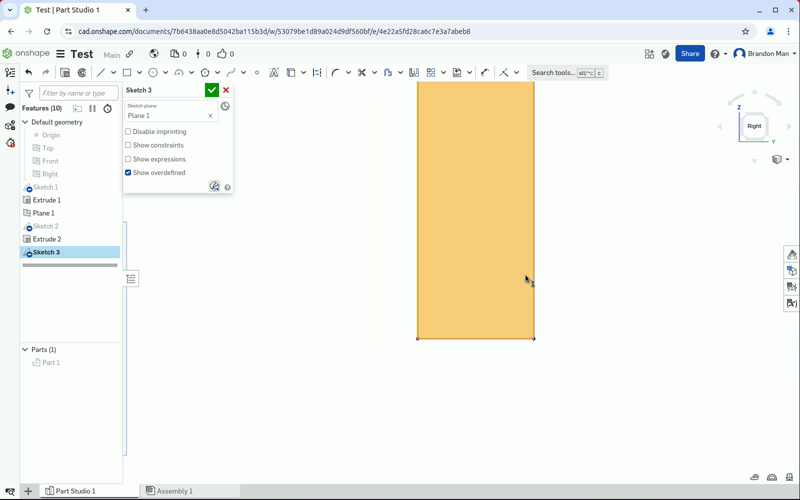
scroll(-6)
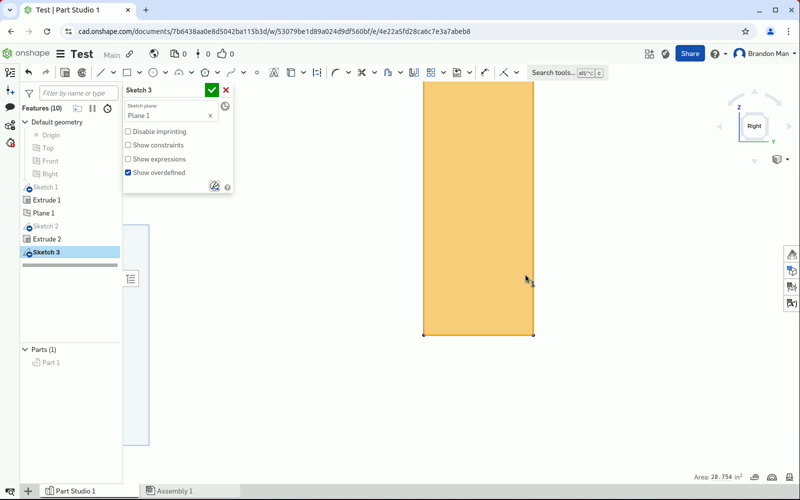
scroll(-6)
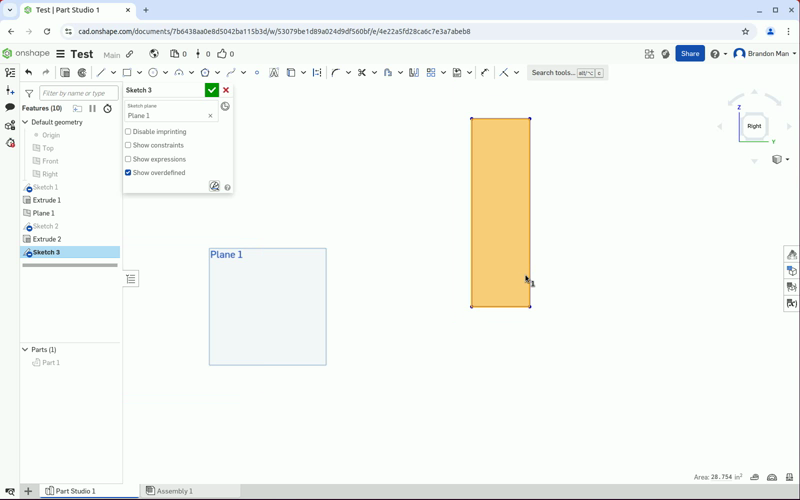
scroll(-6)
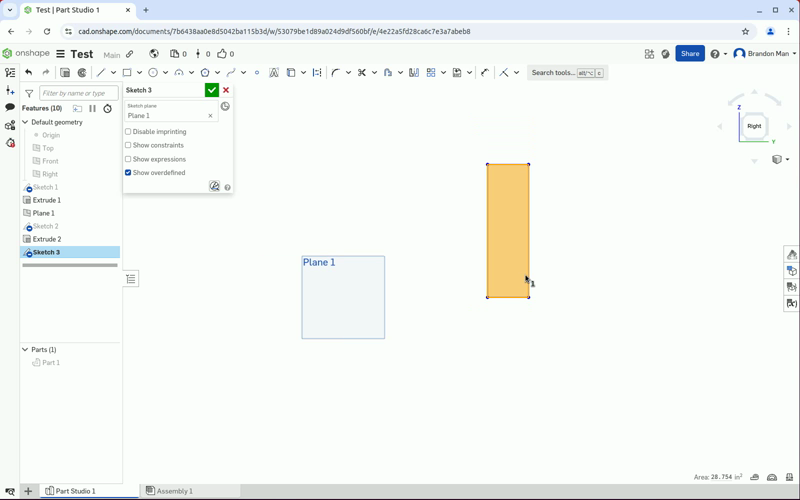
scroll(-6)
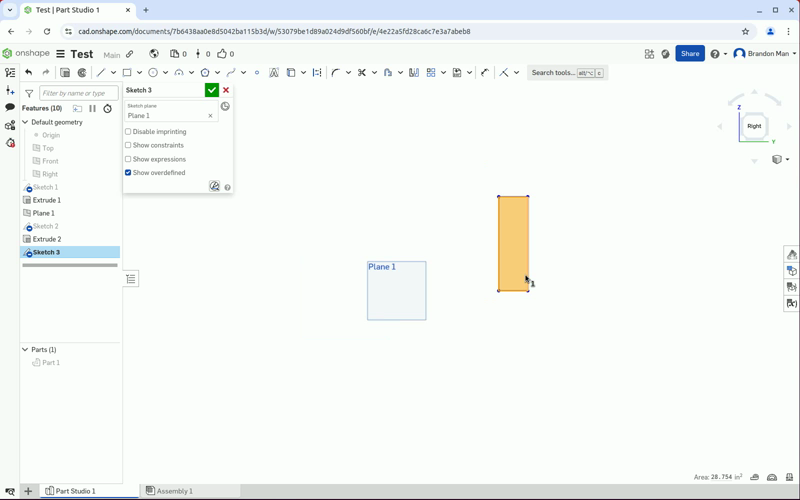
scroll(-6)
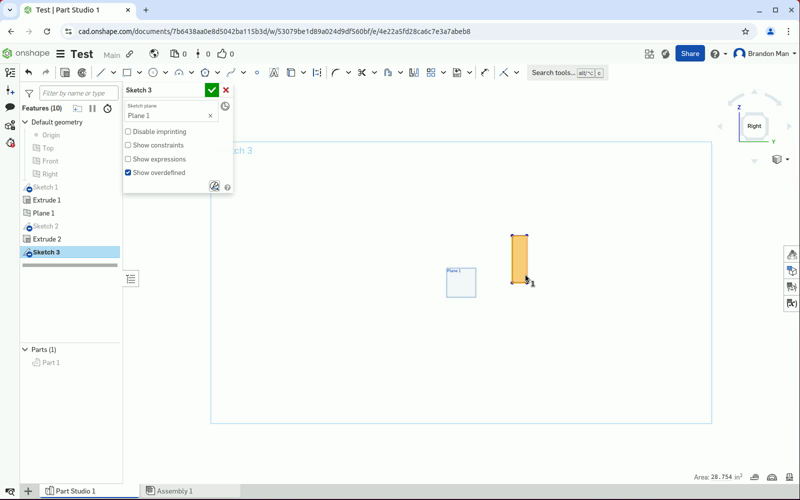
mouse_move(73, 352)
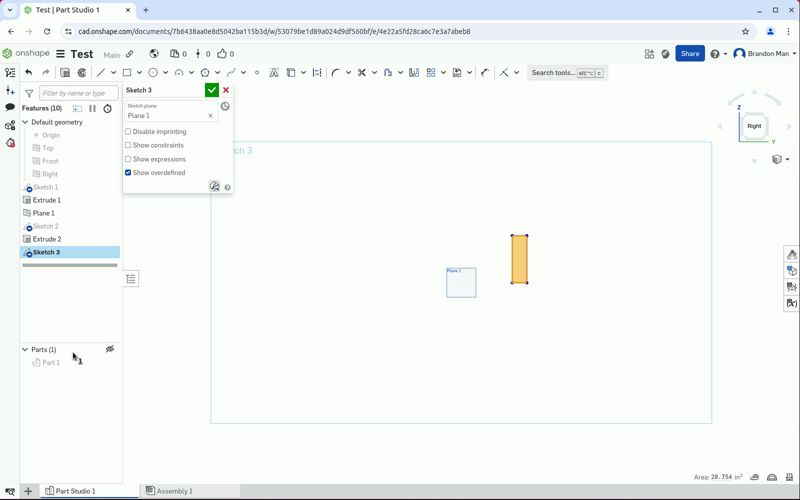
key(shift+y)
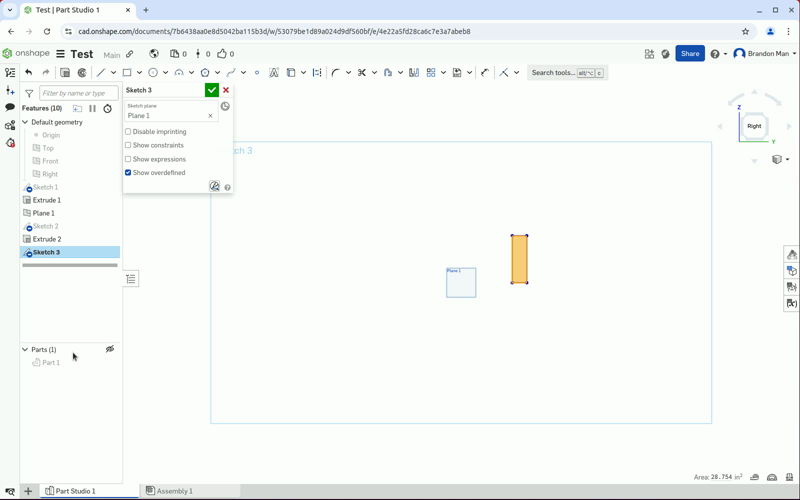
key(shift+e)
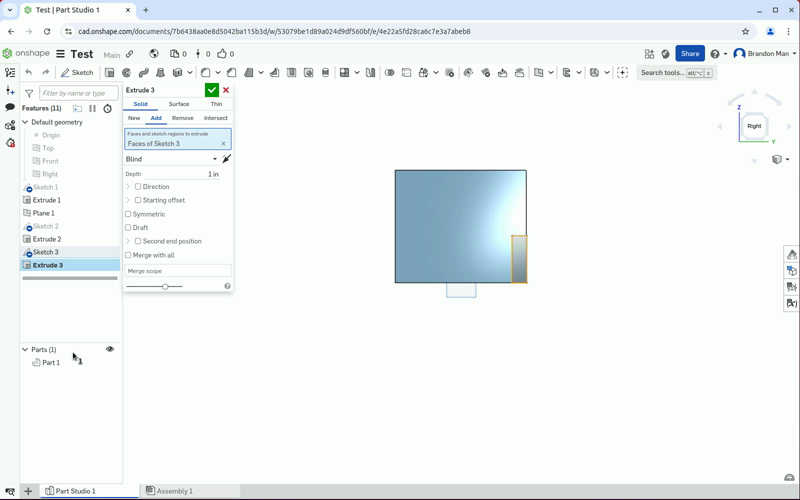
mouse_move(143, 106)
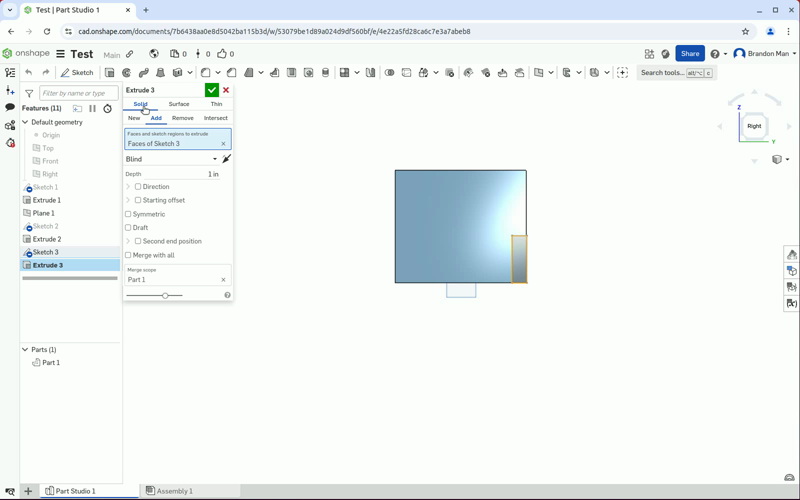
click(143, 106)
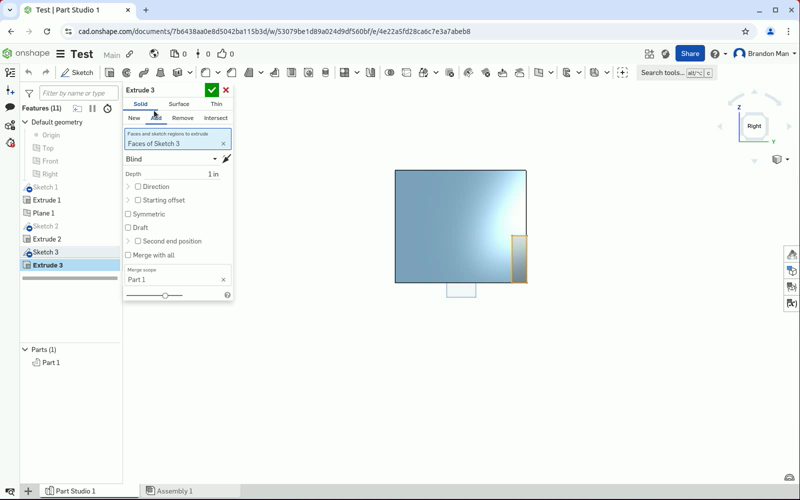
mouse_move(186, 120)
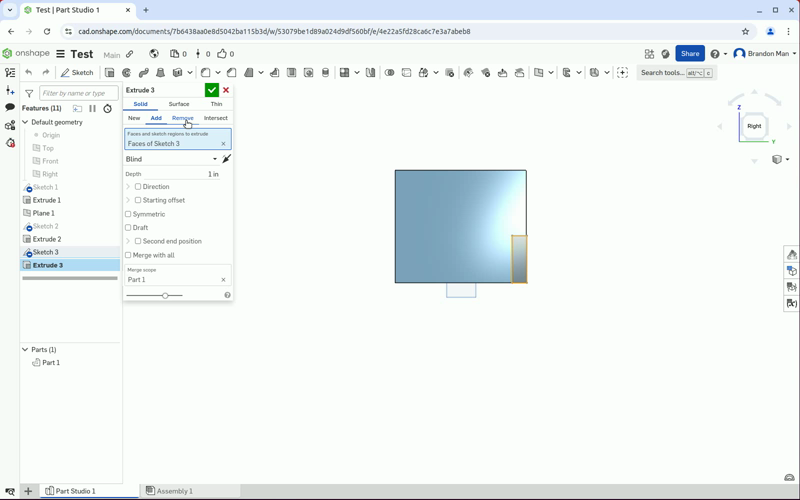
click(186, 120)
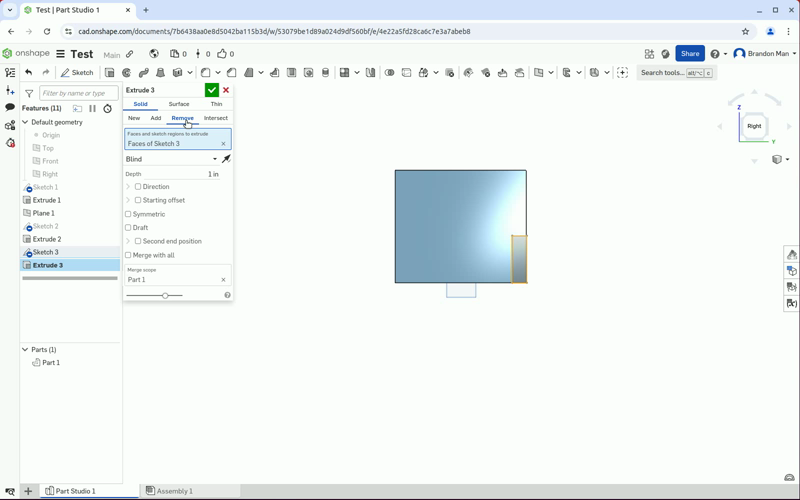
key(tab, 4)
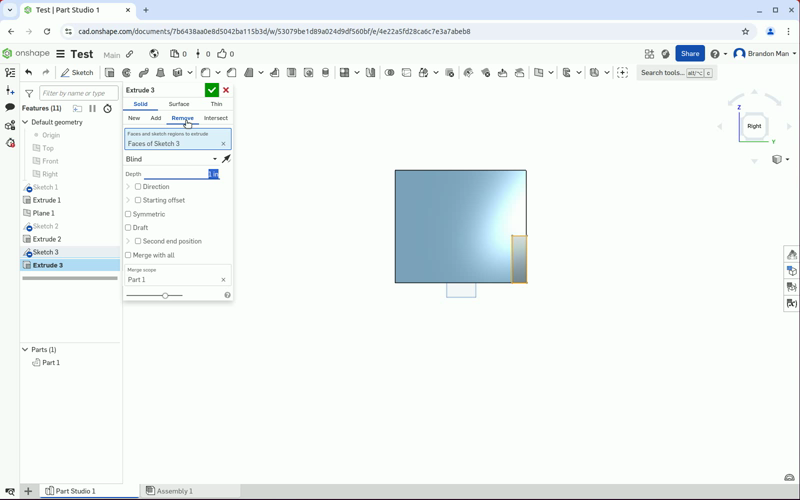
text(30.811)
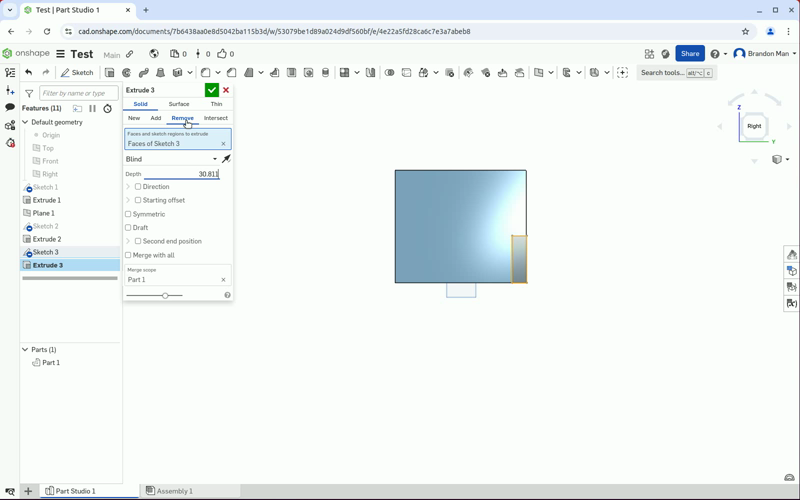
key(tab, 6)
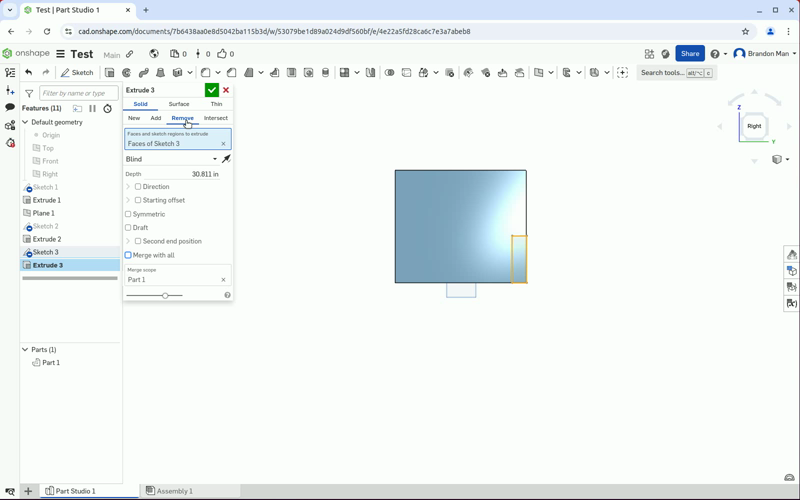
key(space)
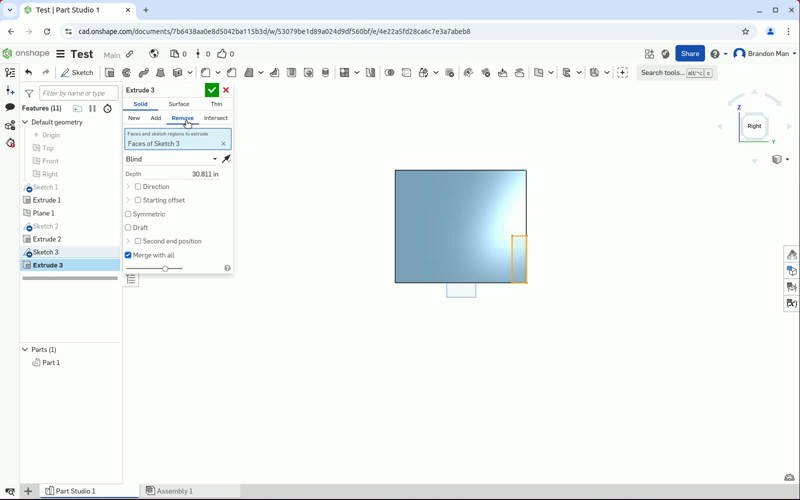
key(enter)
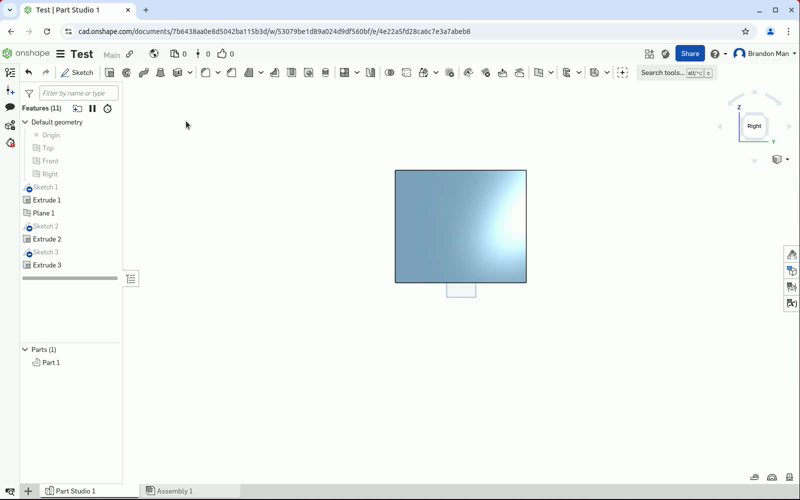
key(shift+h)
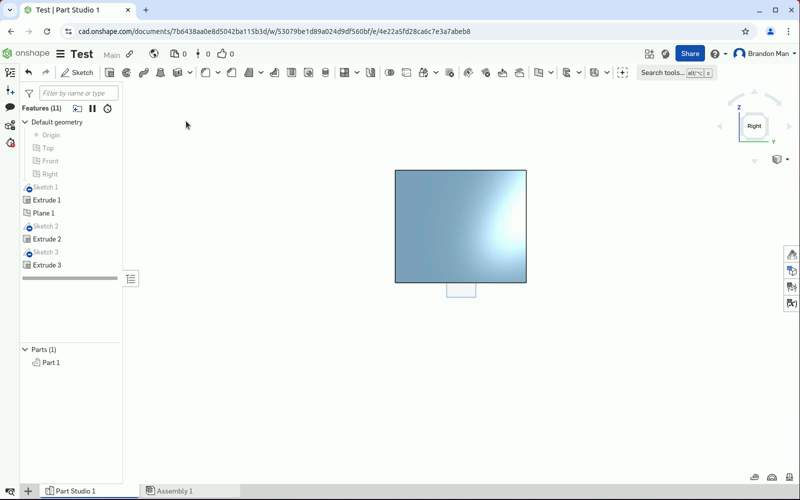
key(shift+h)
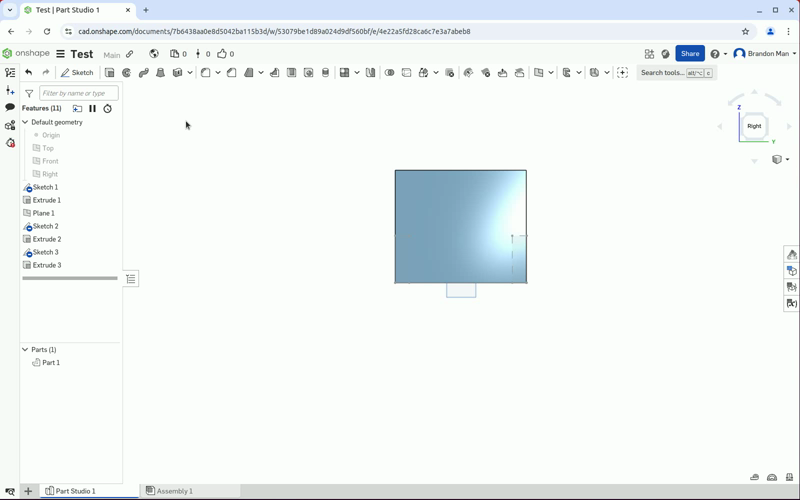
key(shift+7)
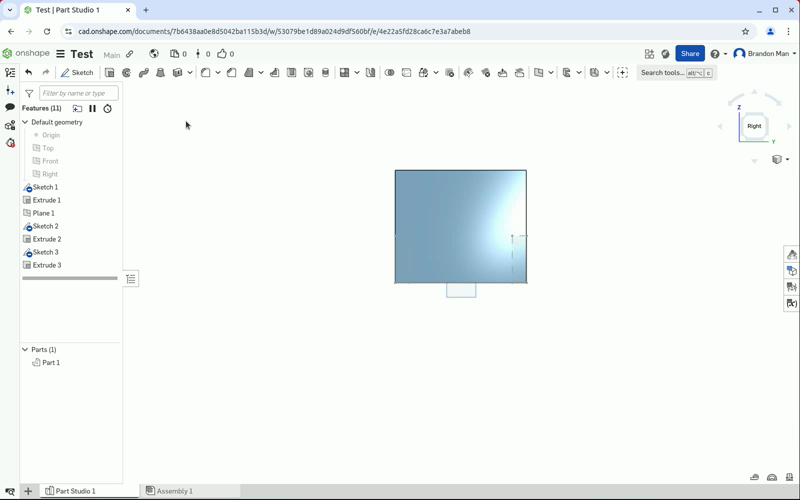
key(right, 2)
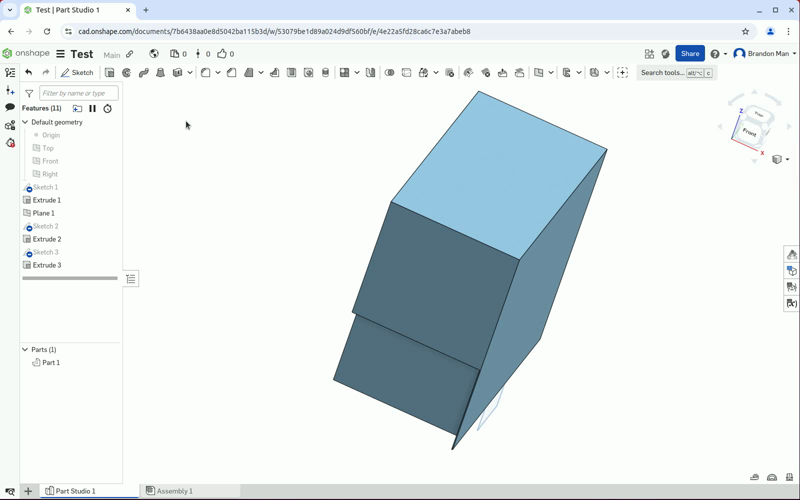
key(down, 2)
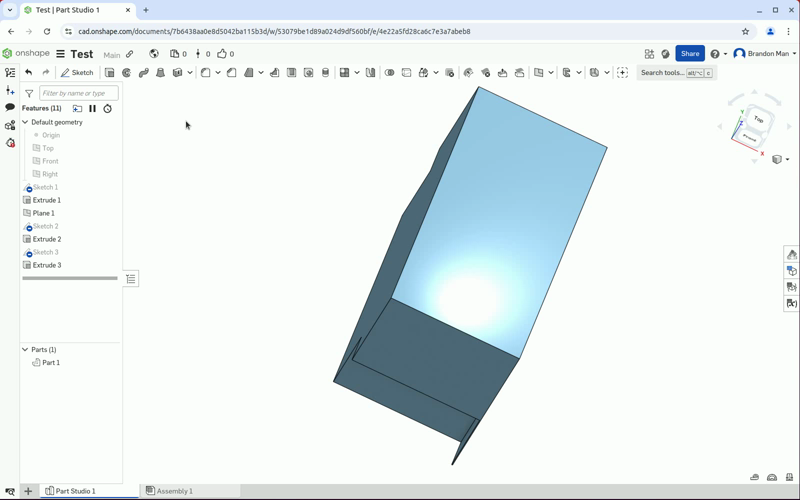
key(up, 2)
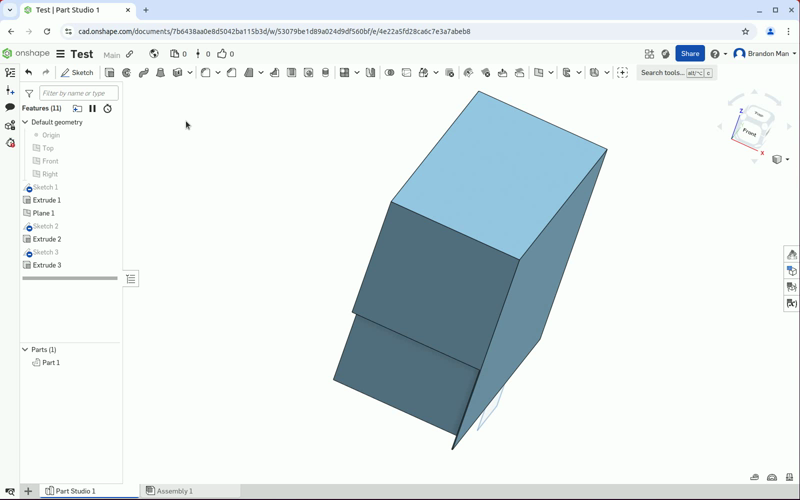
key(left, 2)
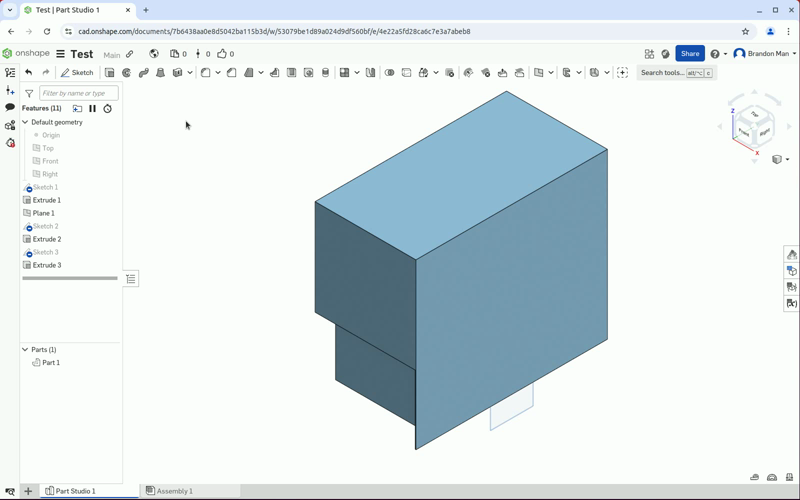
mouse_move(73, 189)
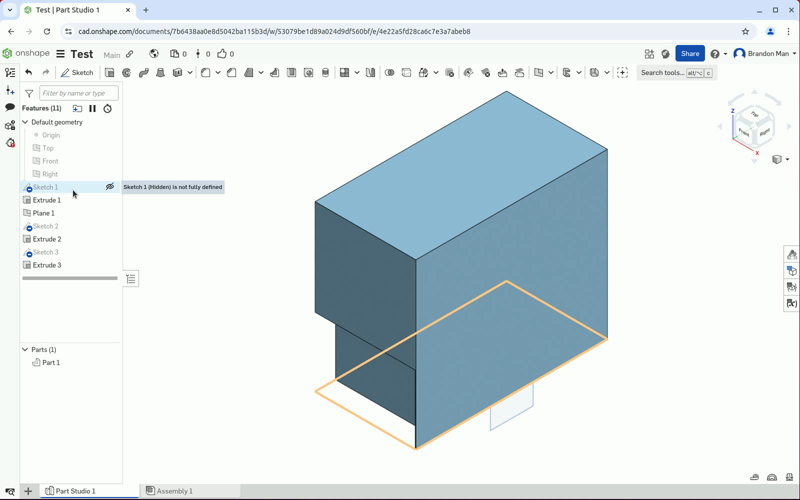
click(73, 189)